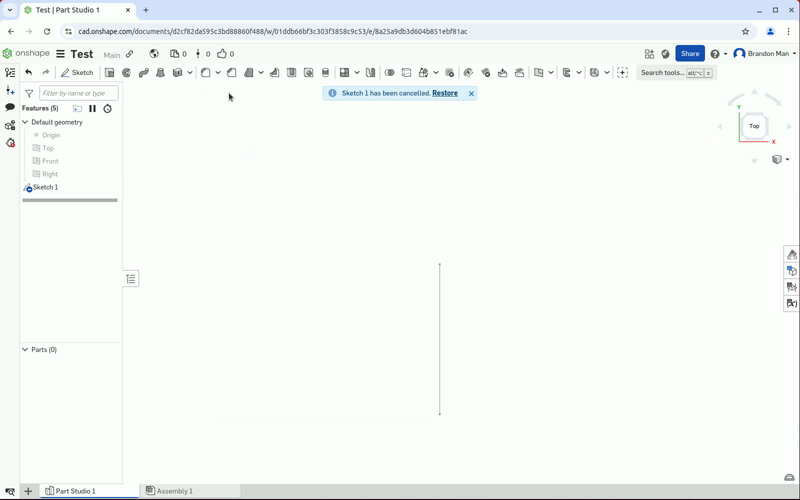
key(shift+h)
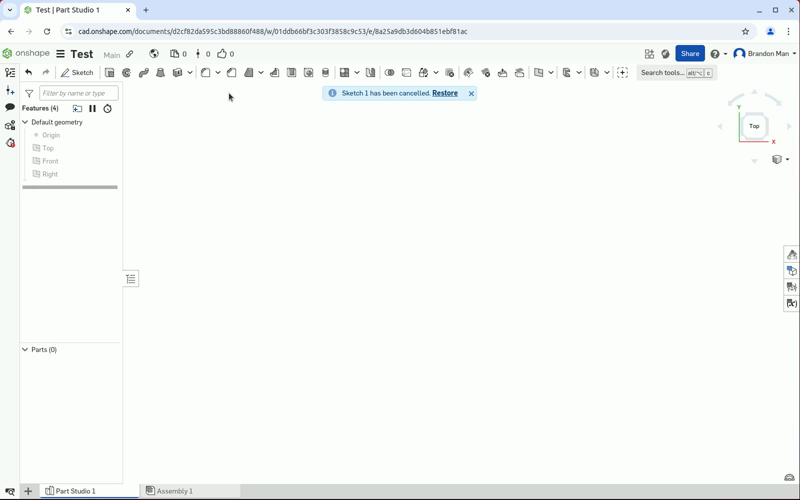
key(shift+s)
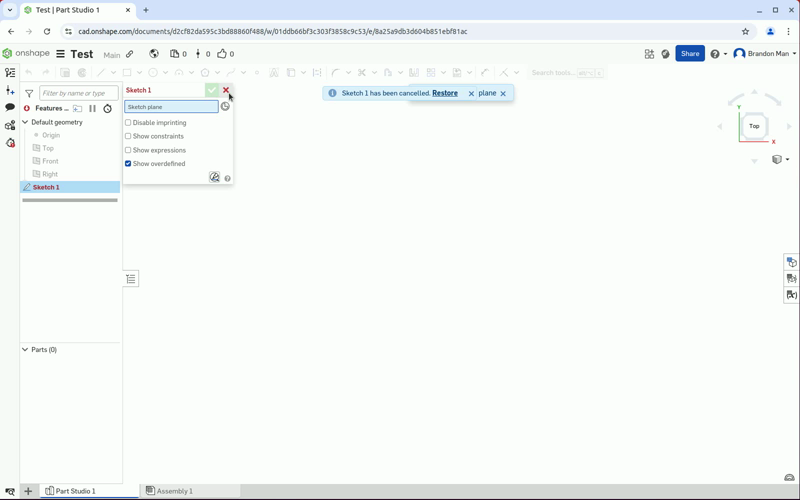
mouse_move(73, 150)
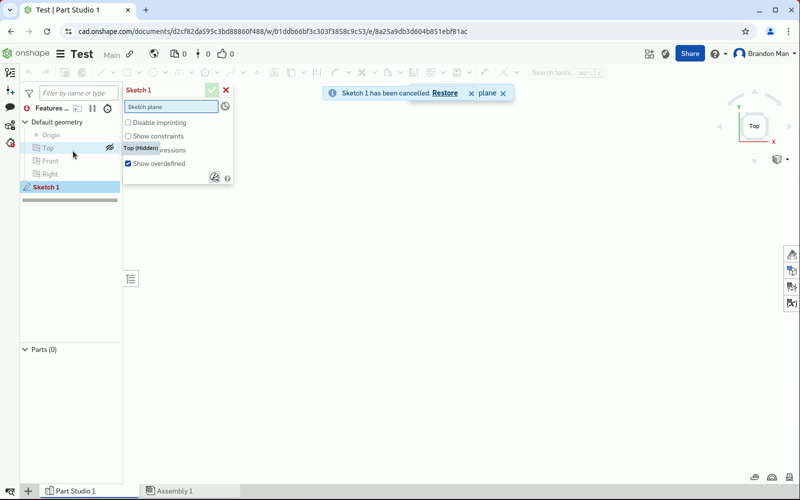
click(73, 150)
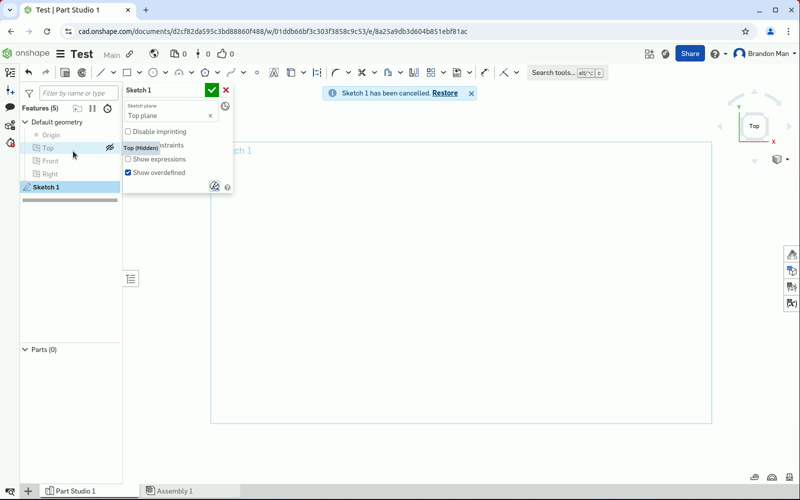
mouse_move(73, 352)
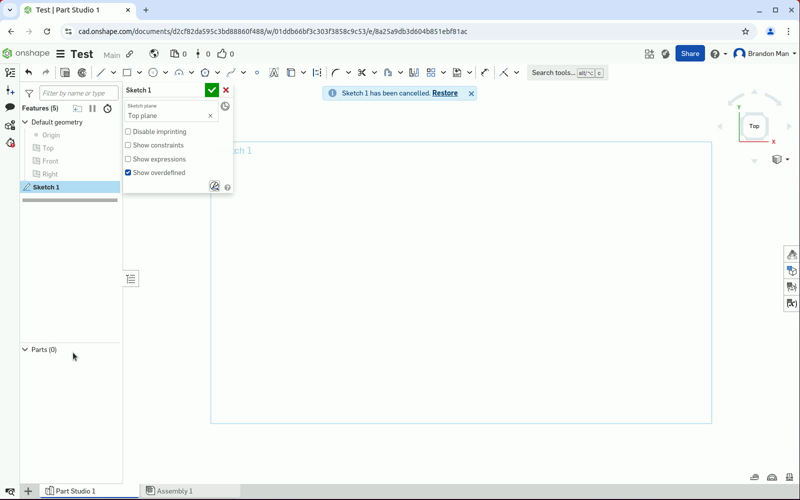
key(y)
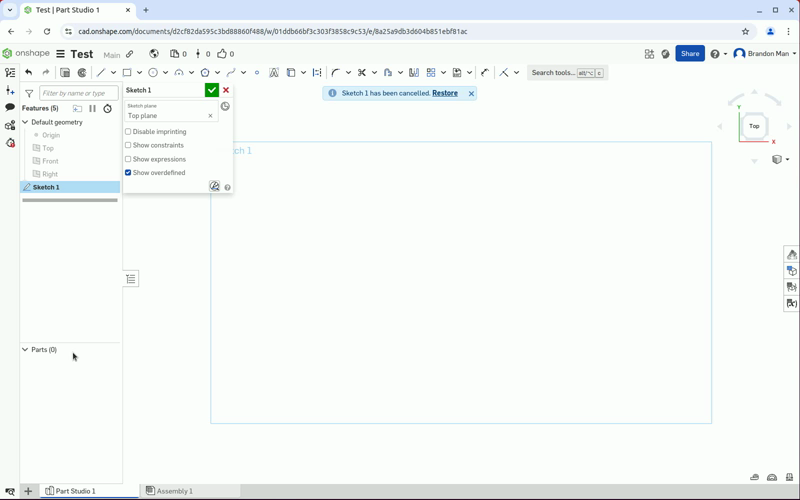
key(c)
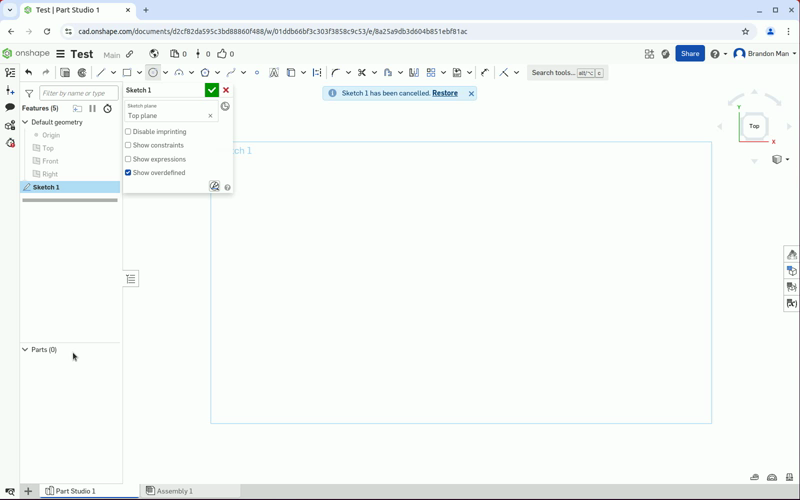
key_down(shift)
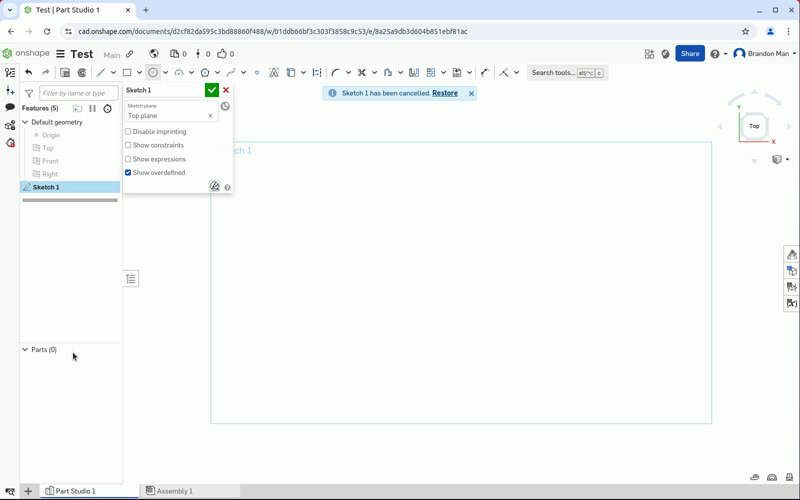
mouse_move(461, 282)
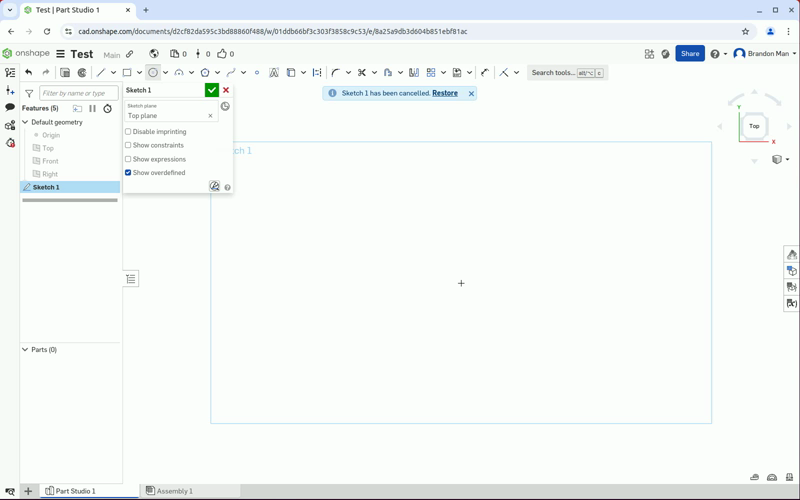
click(461, 282)
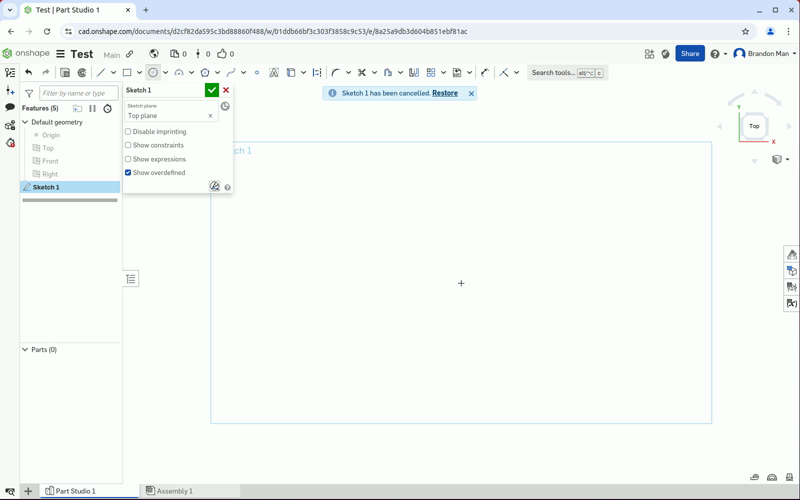
key_up(shift)
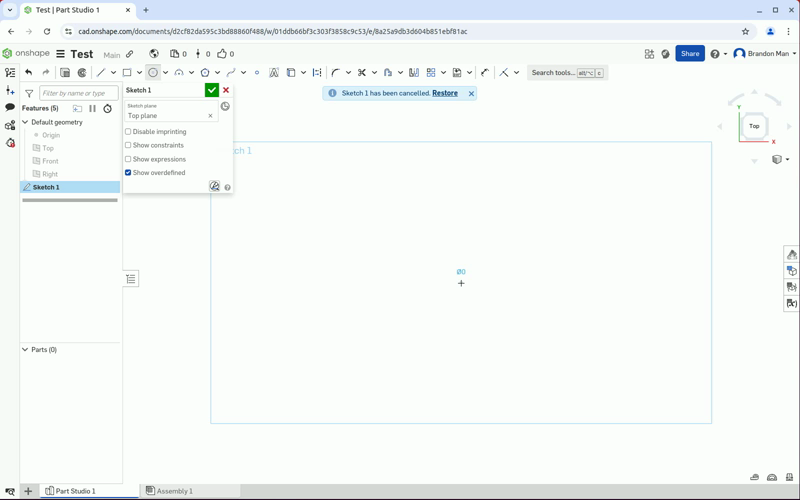
mouse_move(468, 282)
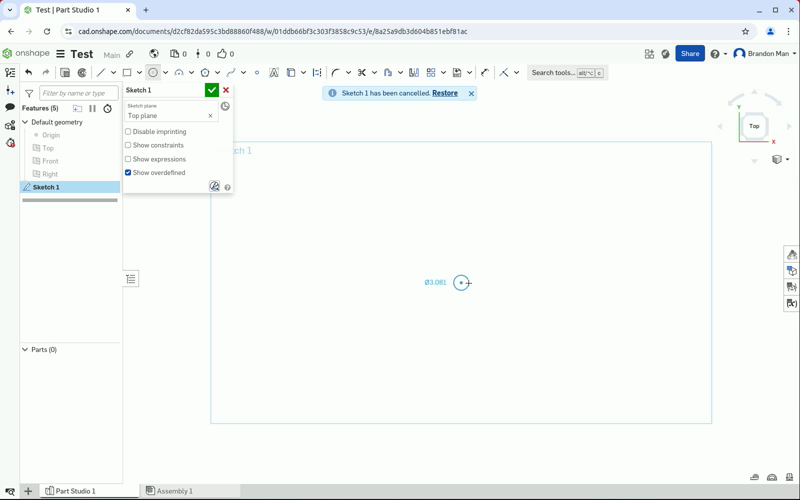
click(468, 282)
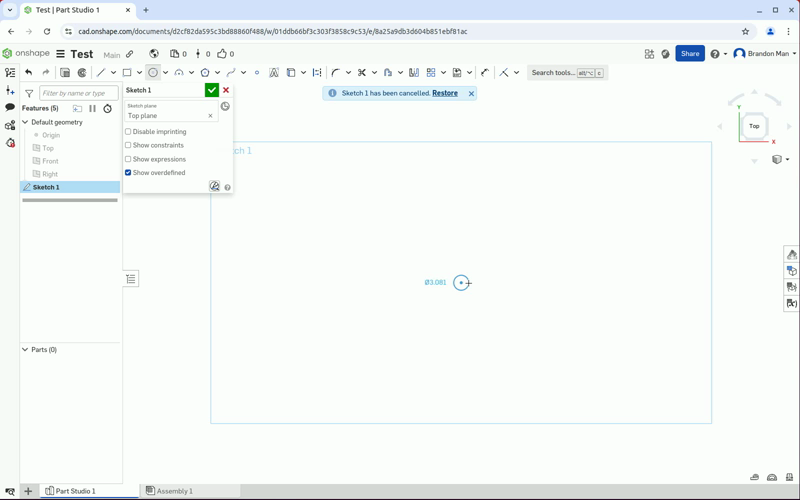
key(esc)
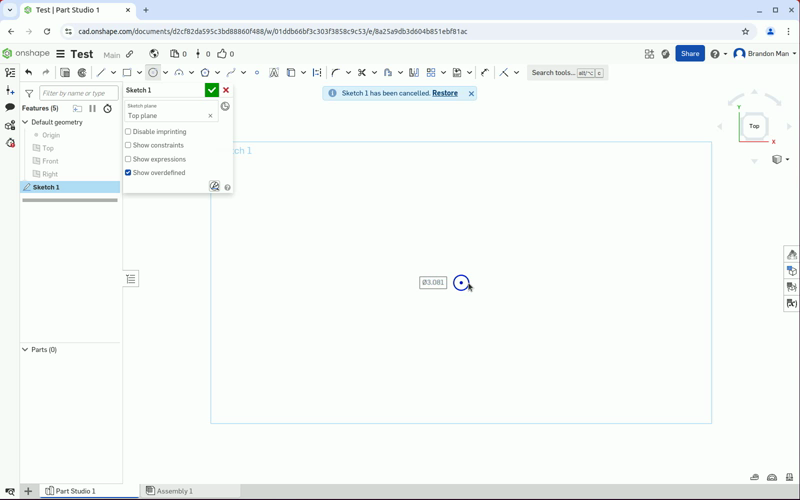
mouse_move(462, 276)
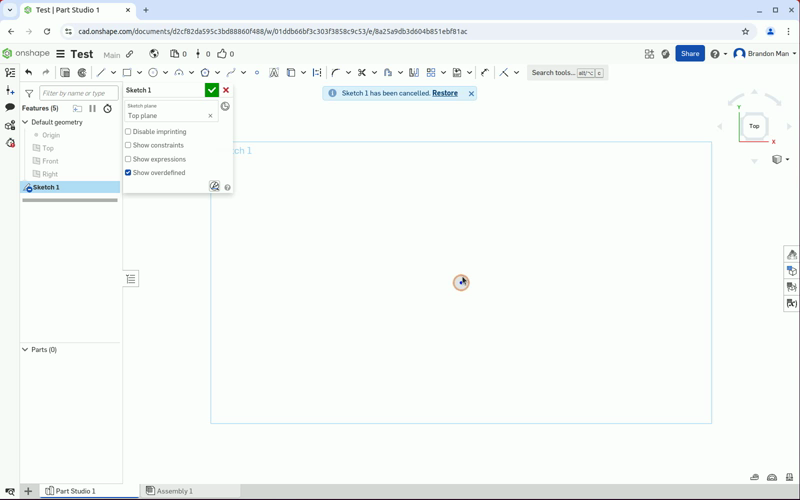
scroll(6)
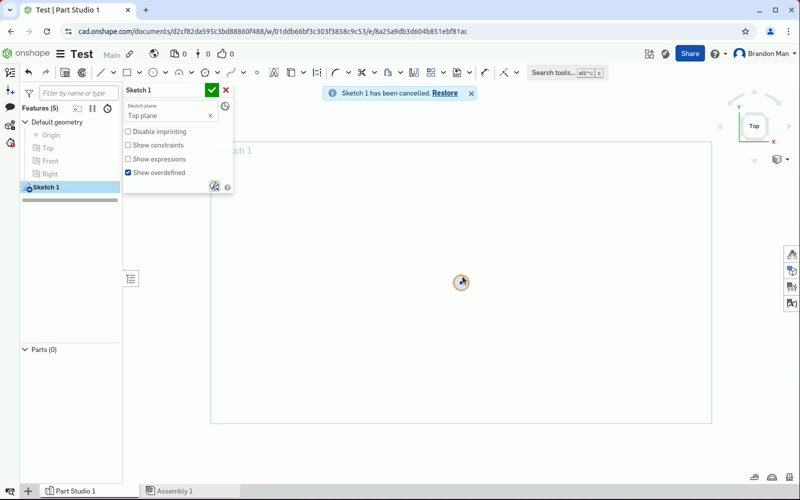
scroll(6)
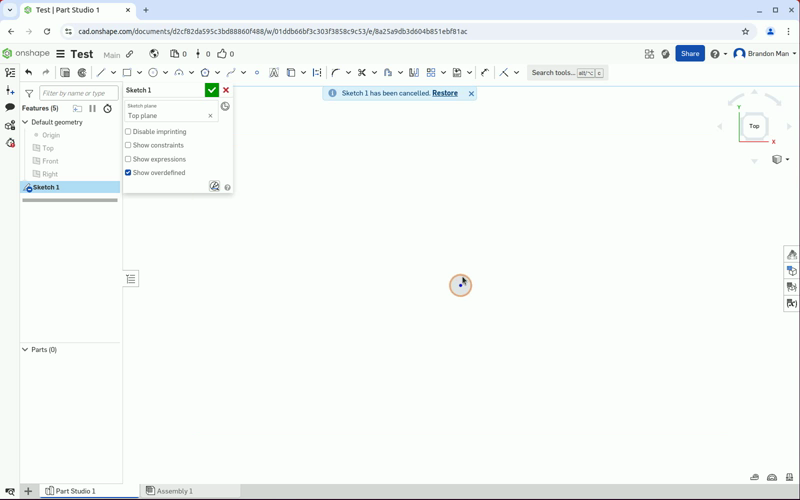
scroll(6)
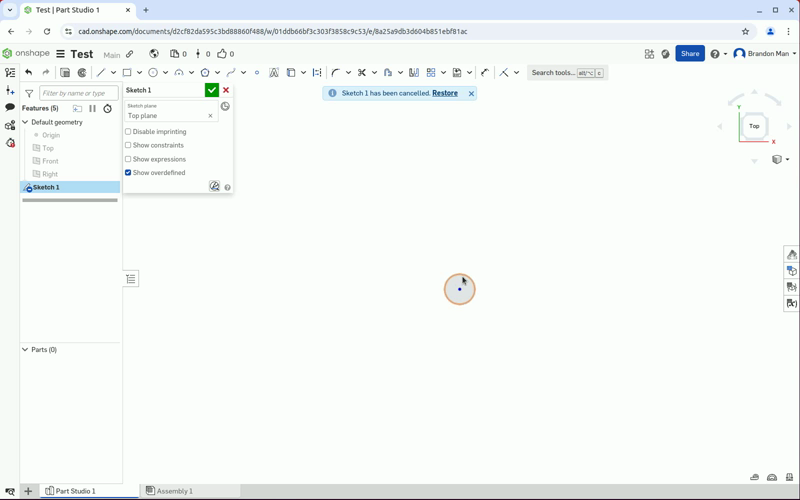
scroll(6)
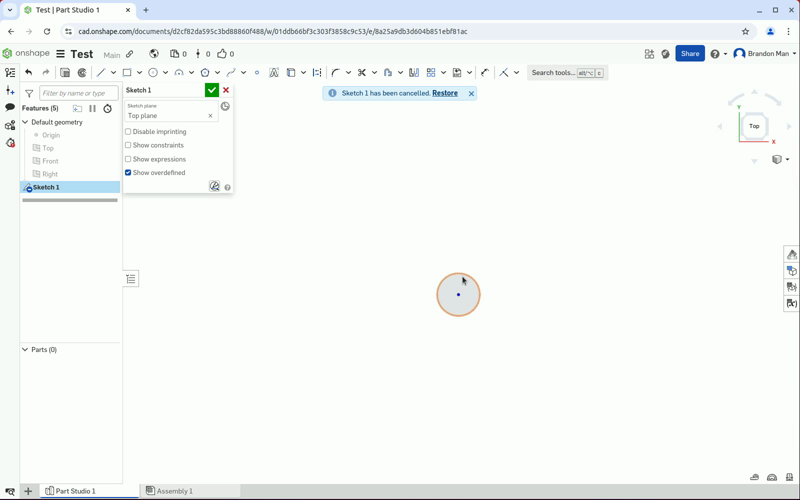
scroll(6)
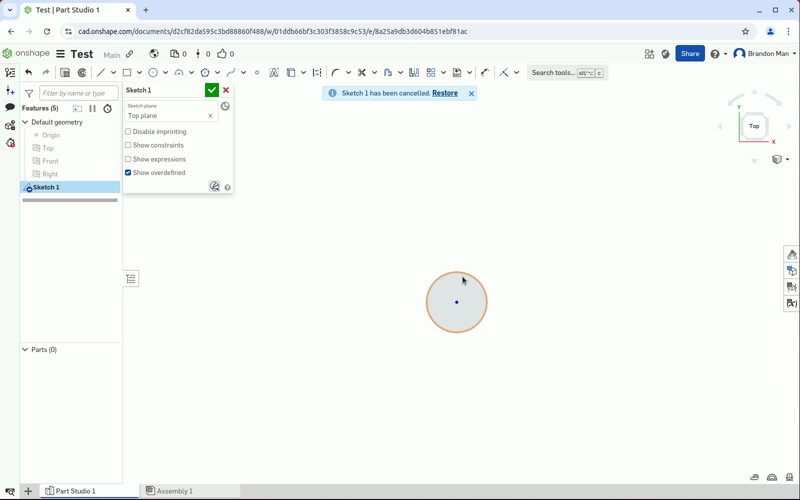
scroll(6)
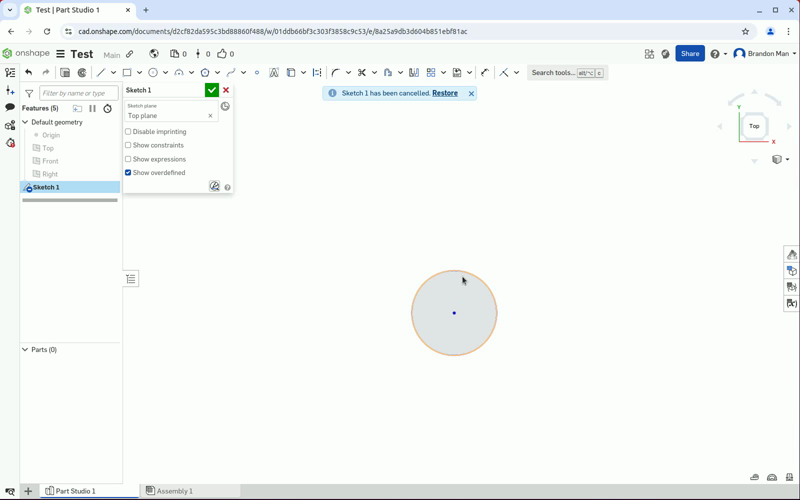
scroll(6)
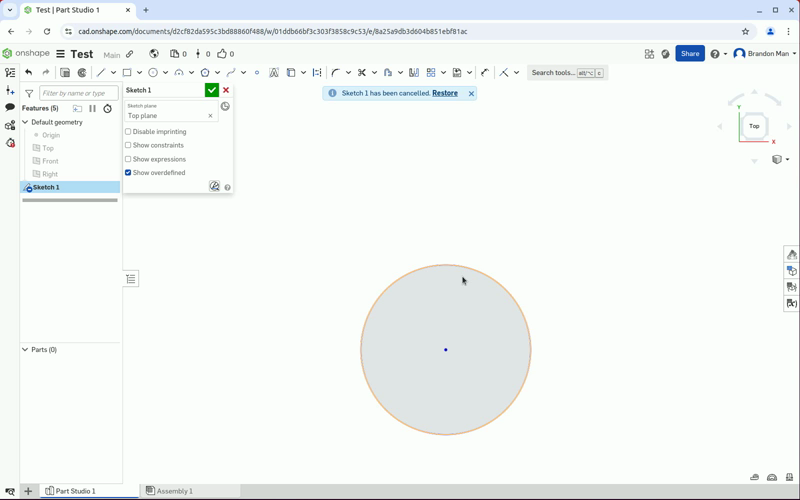
click(462, 276)
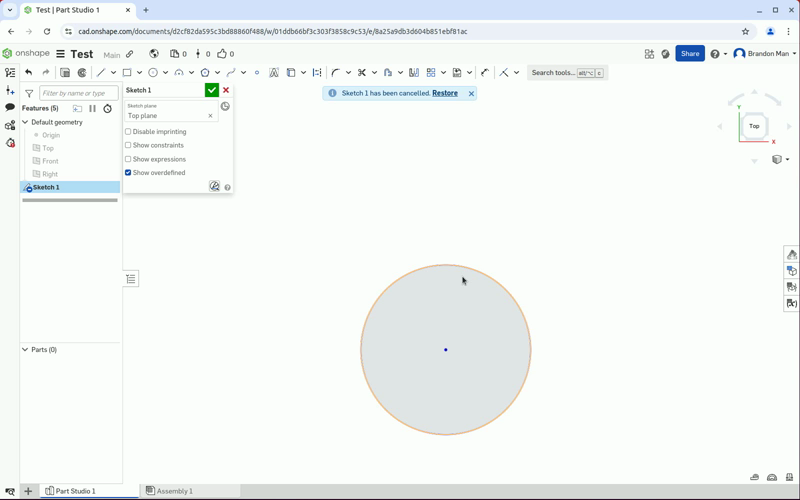
scroll(-6)
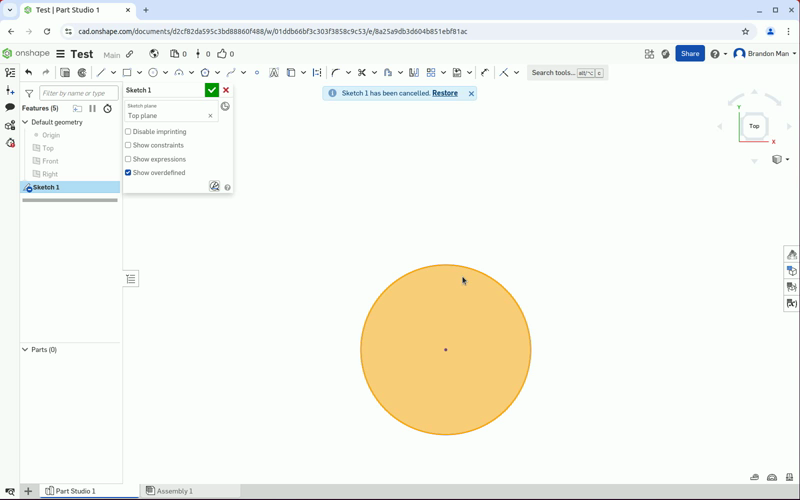
scroll(-6)
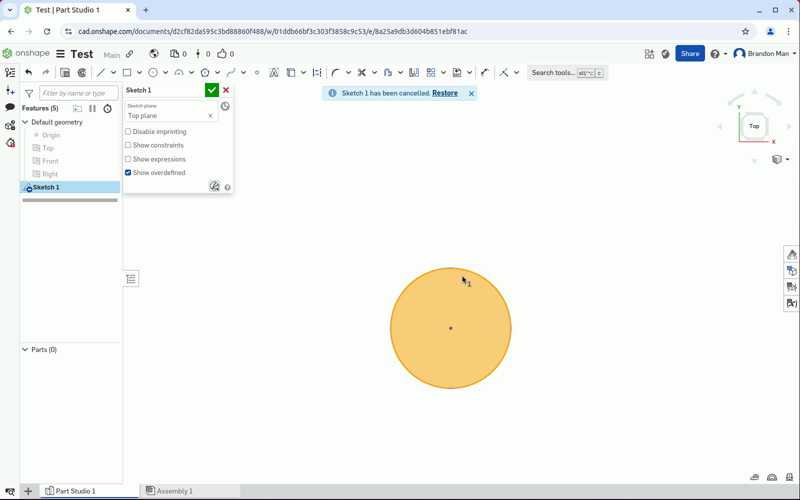
scroll(-6)
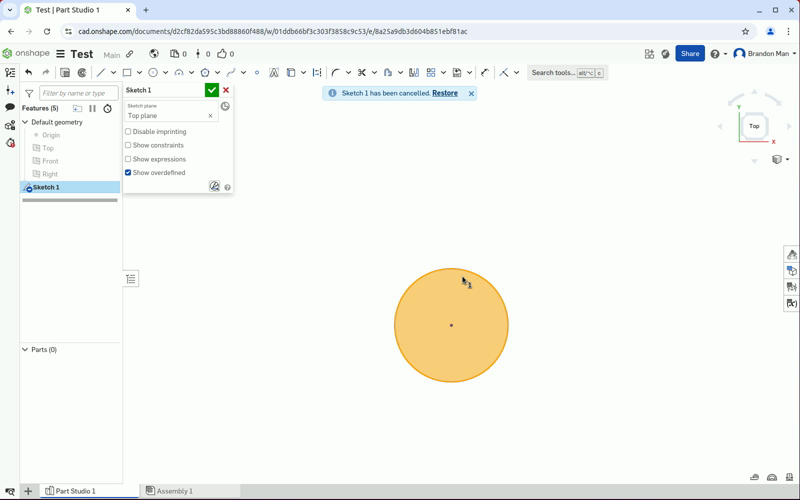
scroll(-6)
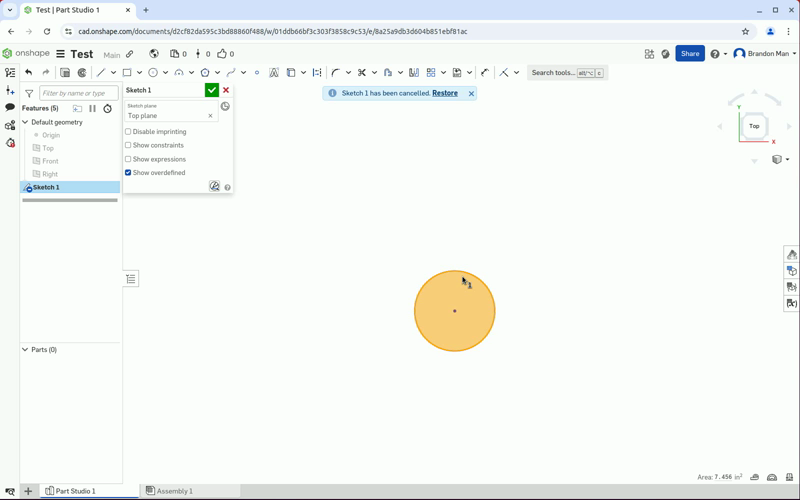
scroll(-6)
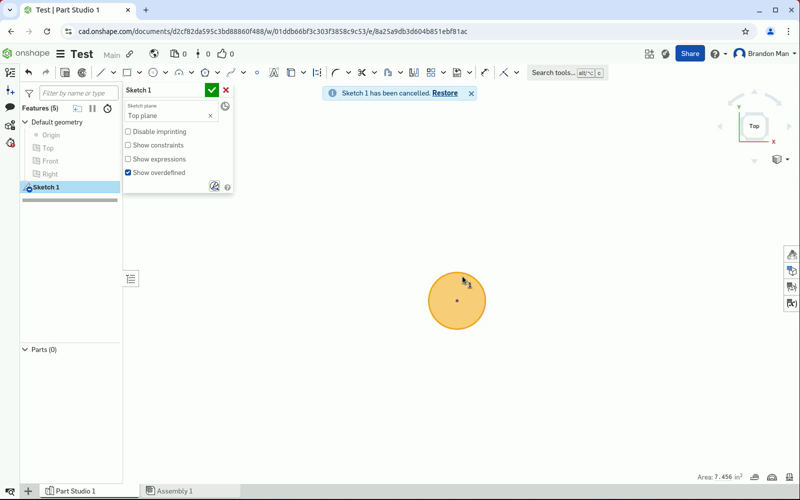
scroll(-6)
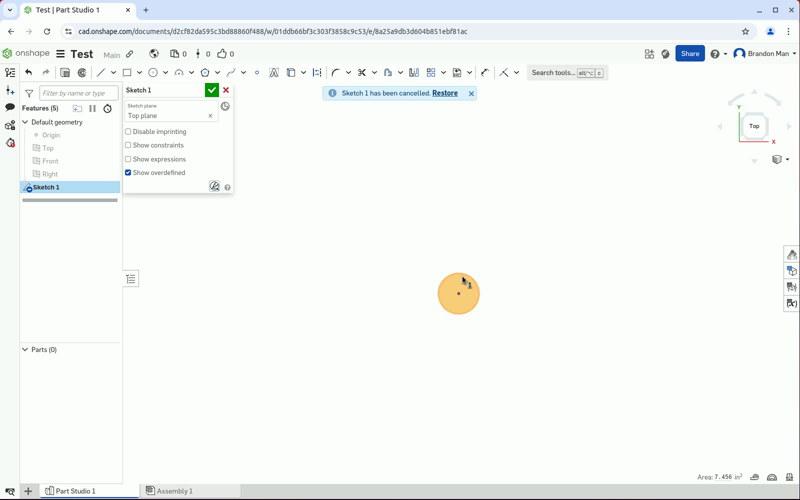
scroll(-6)
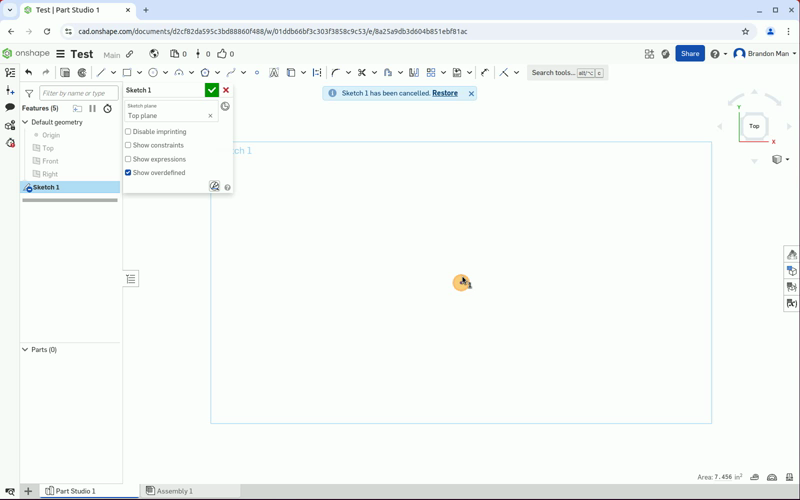
mouse_move(73, 352)
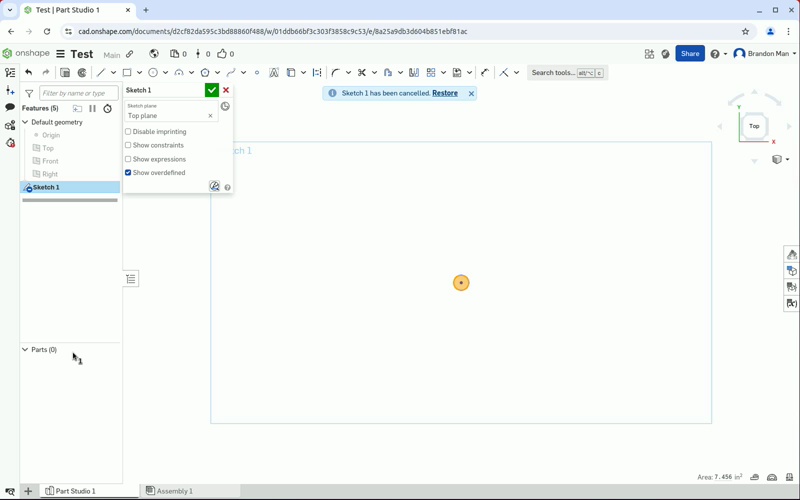
key(shift+y)
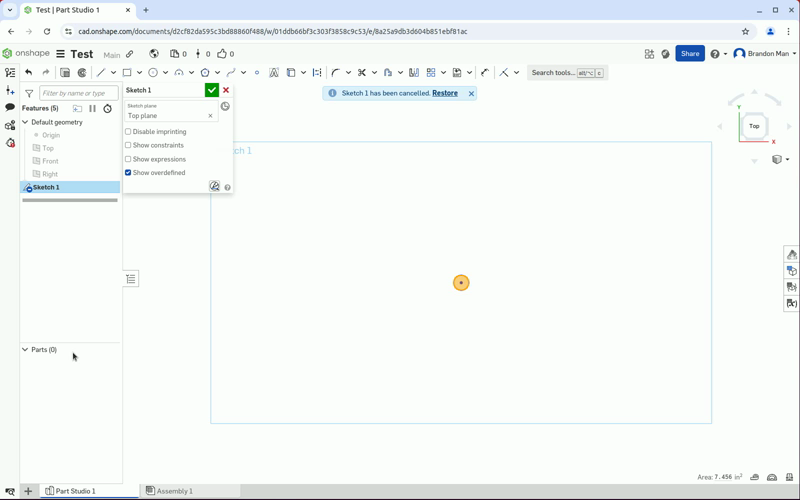
key(shift+e)
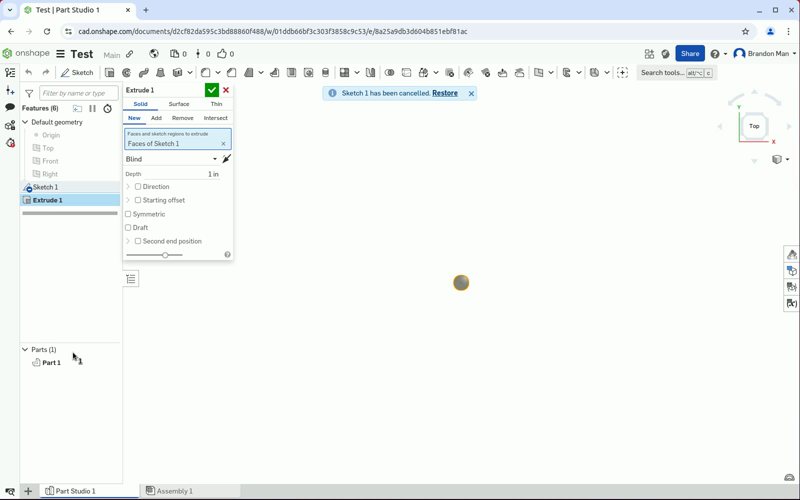
mouse_move(143, 106)
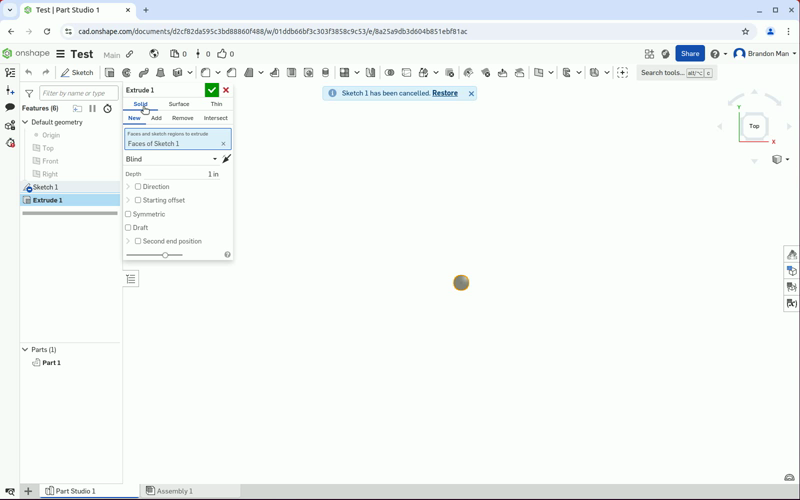
click(143, 106)
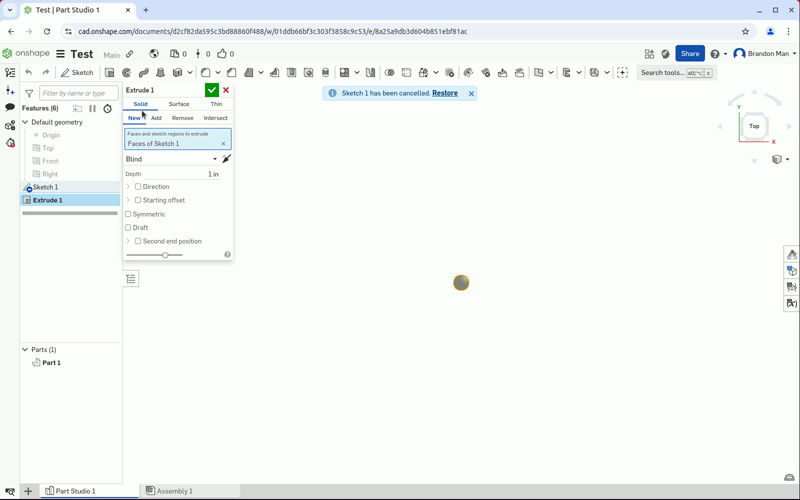
mouse_move(137, 120)
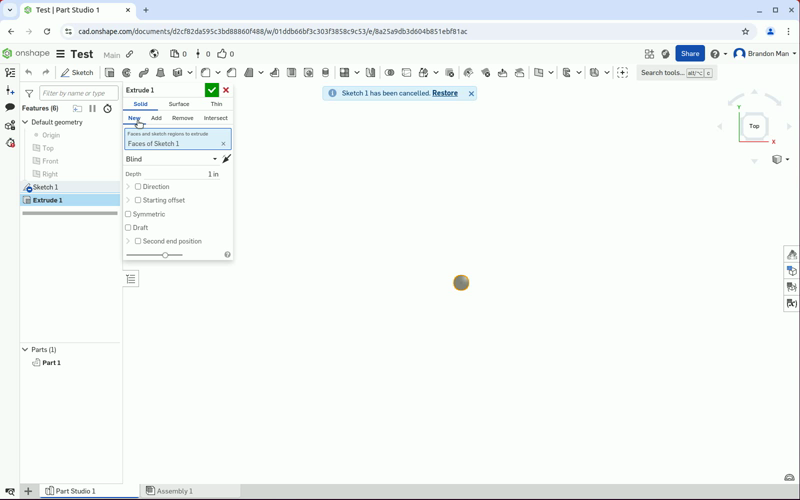
click(137, 120)
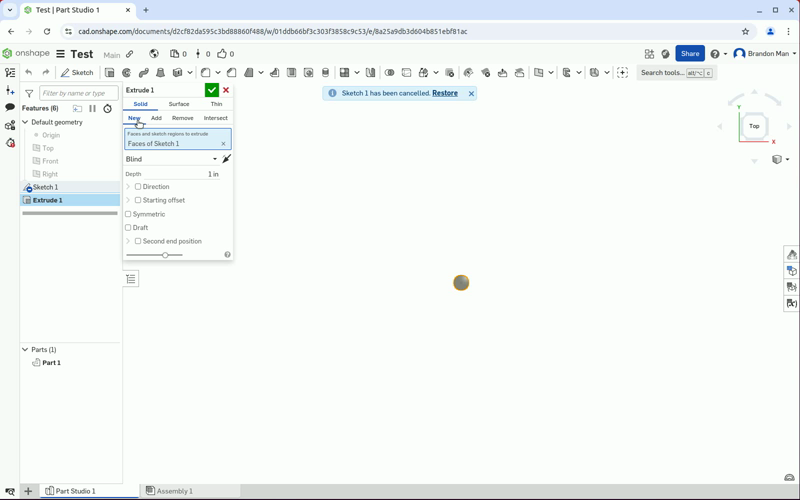
key(tab, 4)
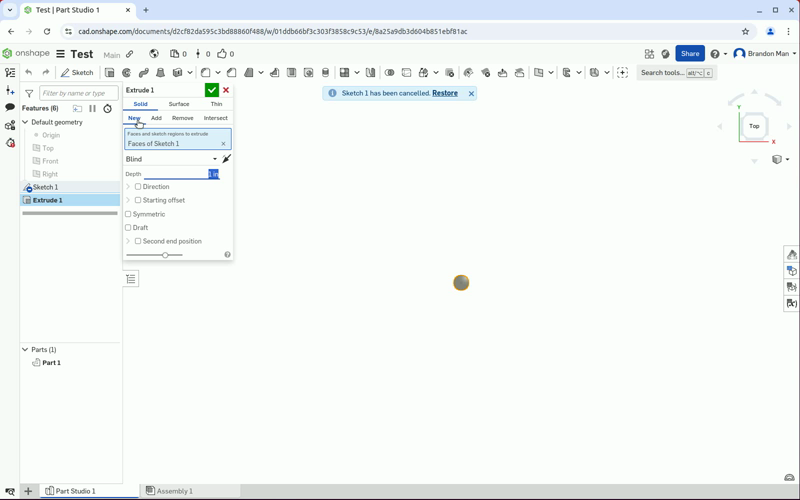
text(0.722)
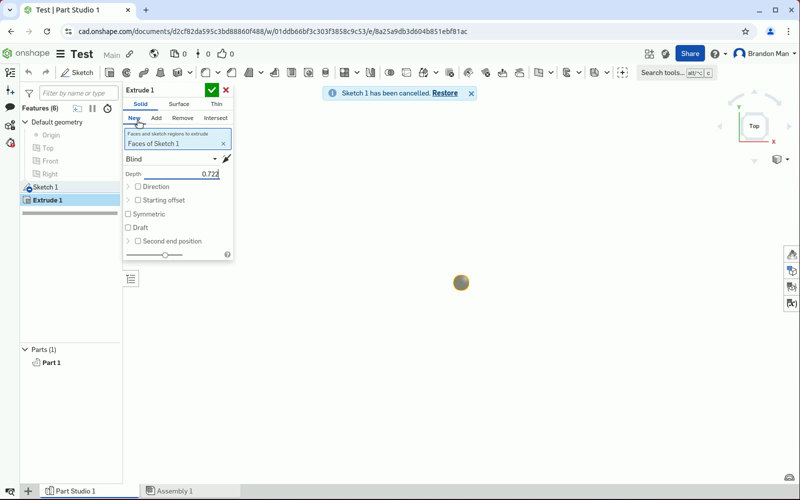
key(enter)
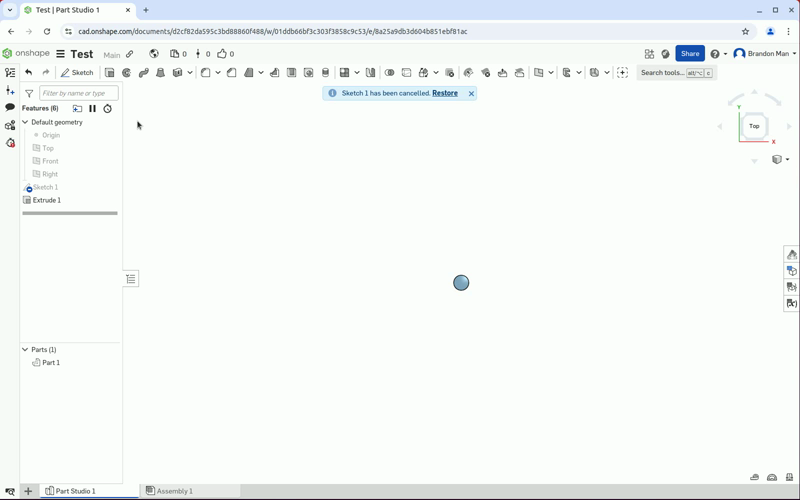
key(shift+h)
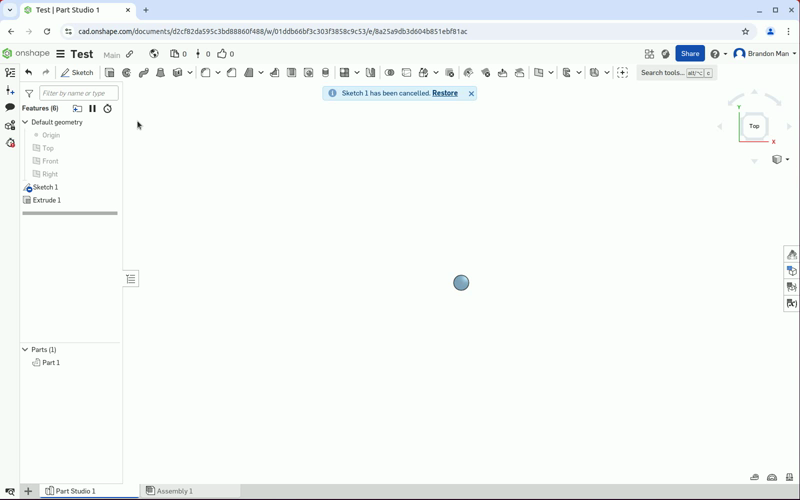
key(shift+h)
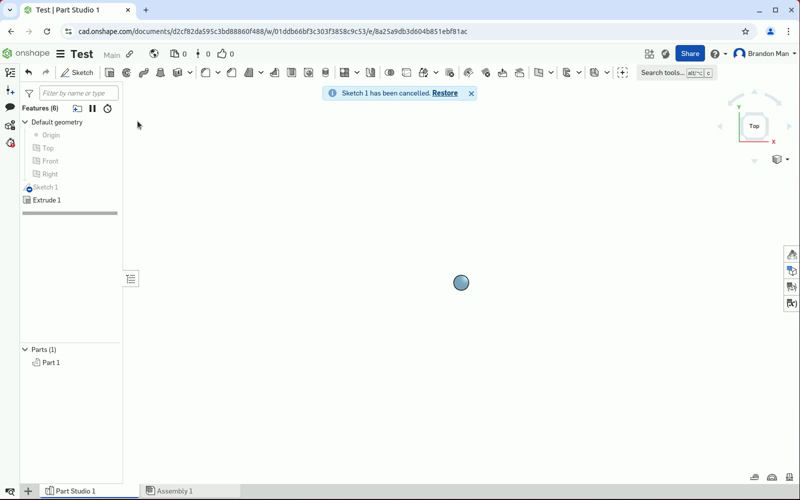
mouse_move(73, 189)
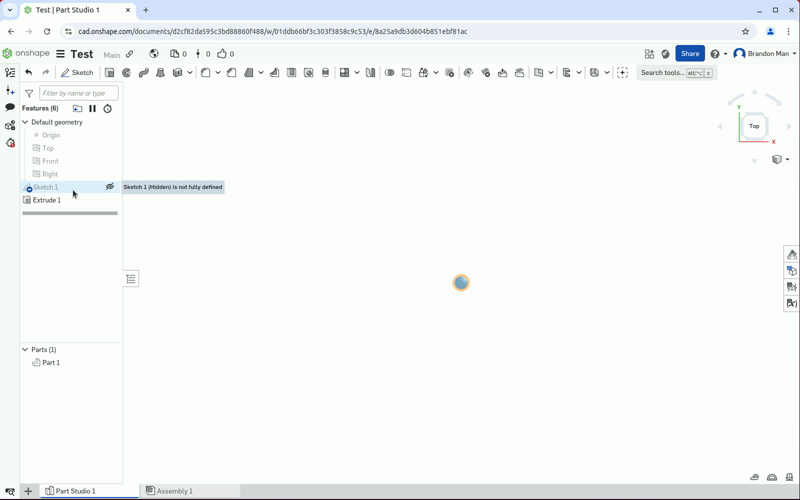
click(73, 189)
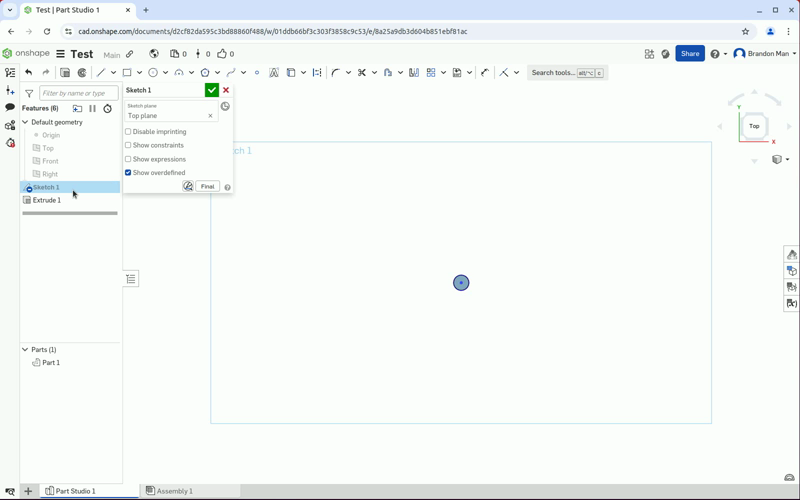
mouse_move(229, 92)
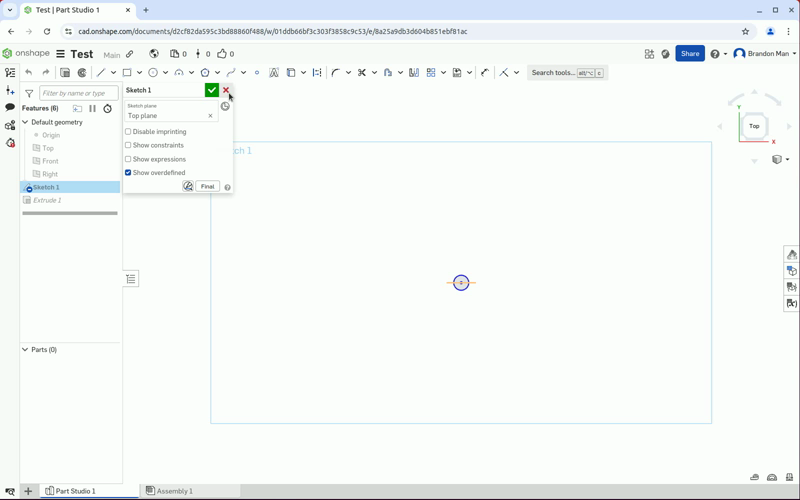
click(229, 92)
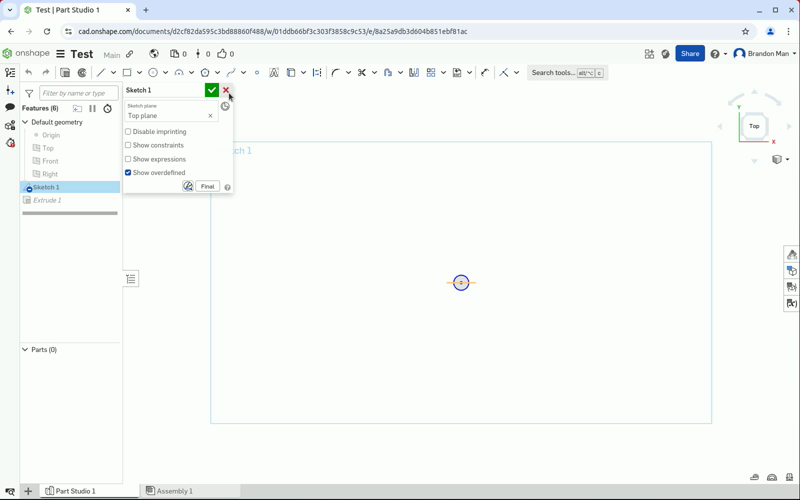
key(shift+s)
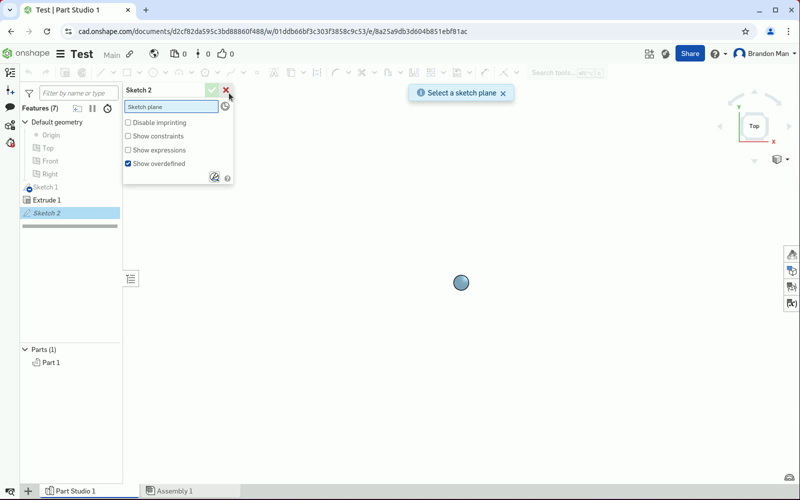
mouse_move(73, 150)
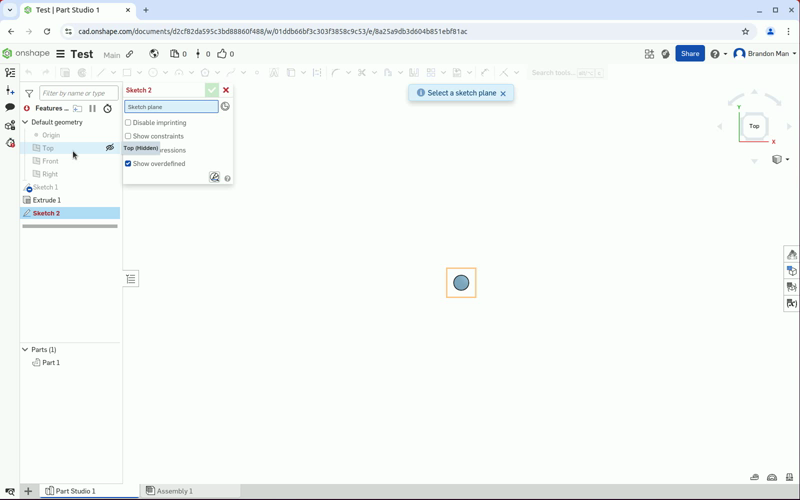
click(73, 150)
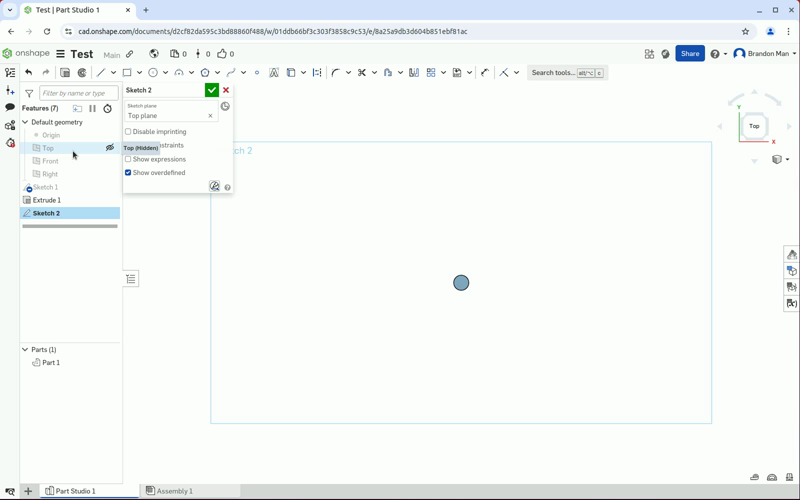
mouse_move(73, 352)
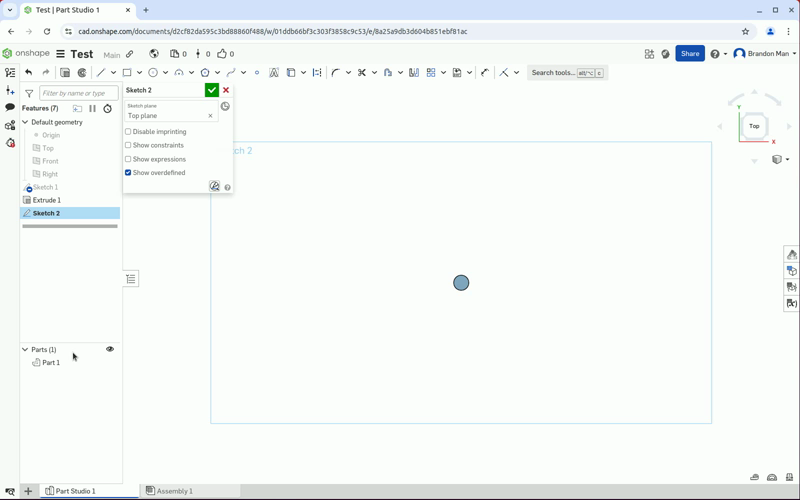
key(y)
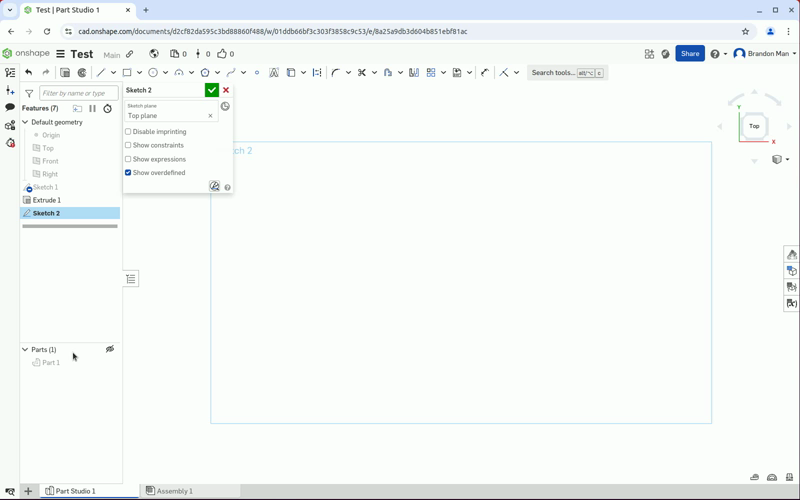
key(c)
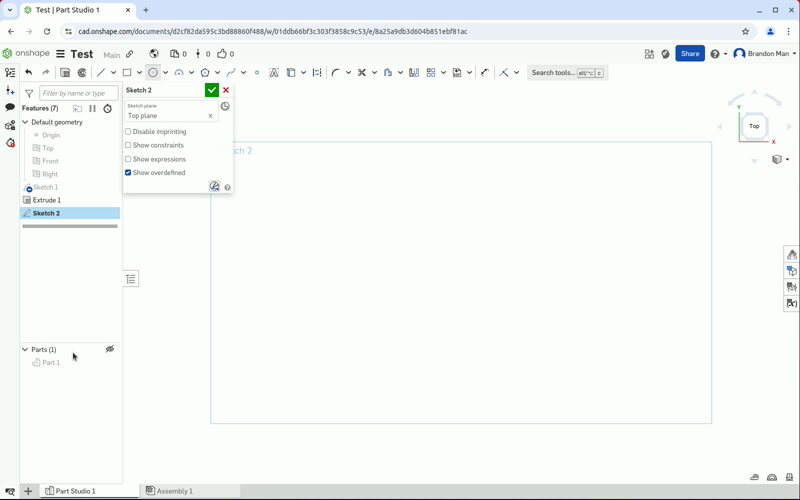
key_down(shift)
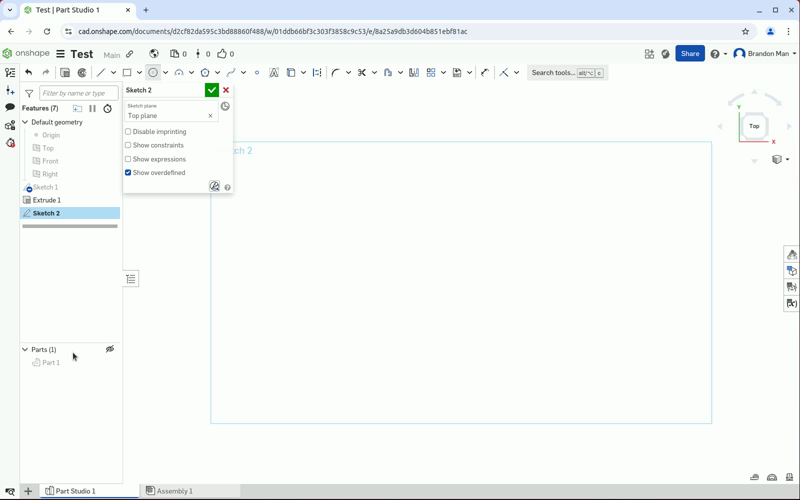
mouse_move(461, 282)
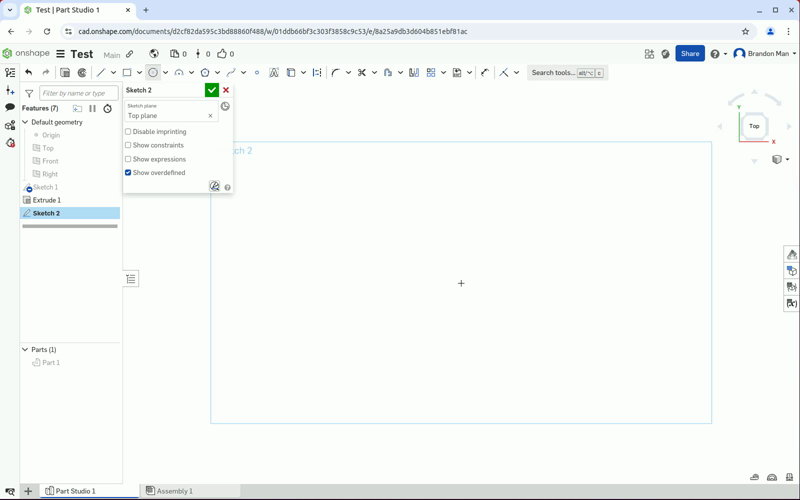
click(461, 282)
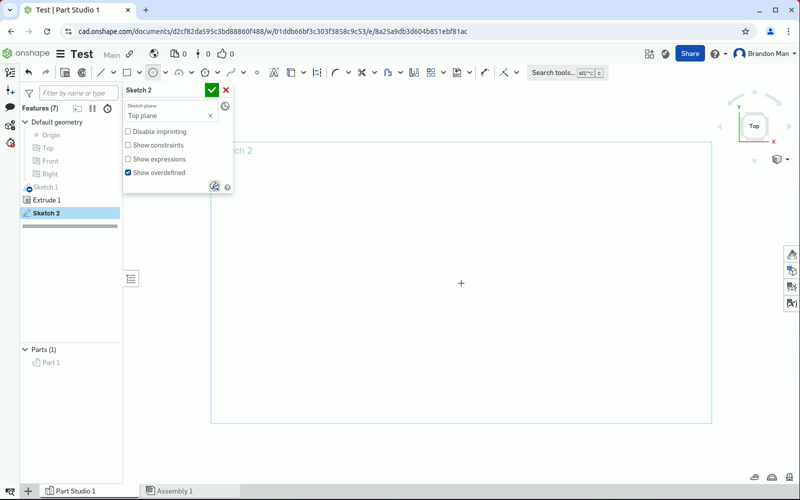
key_up(shift)
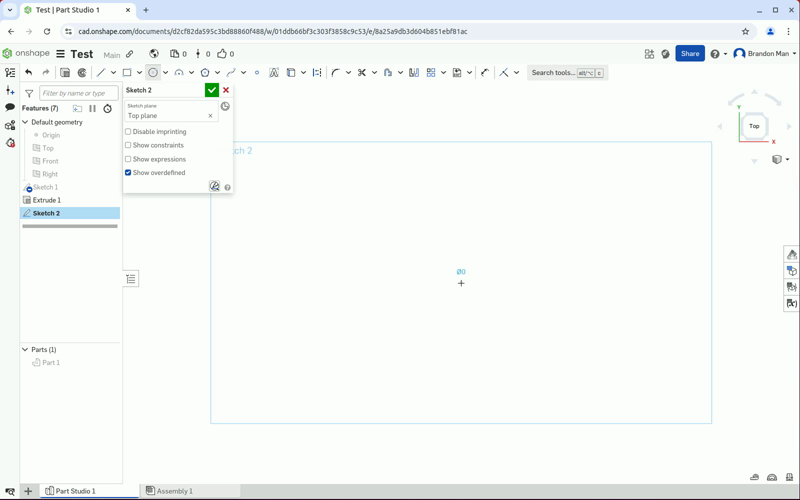
mouse_move(466, 282)
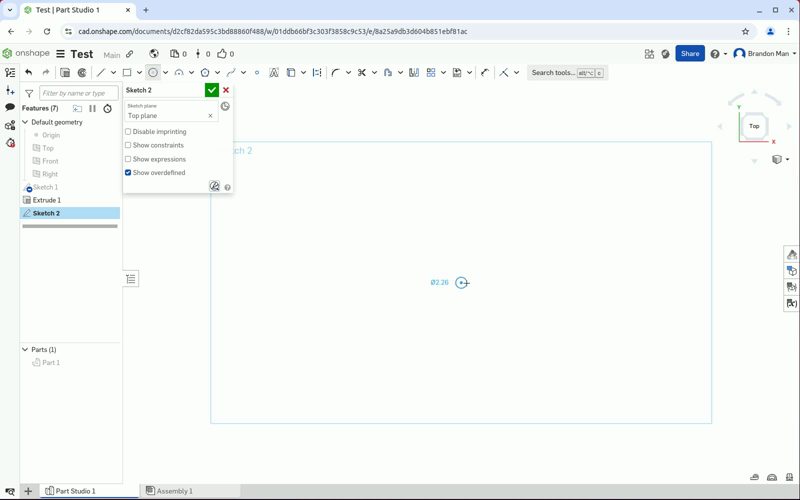
click(466, 282)
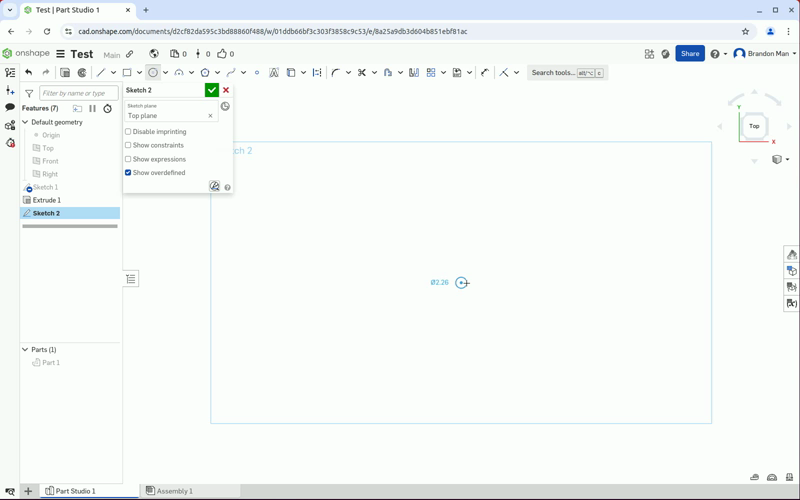
key(esc)
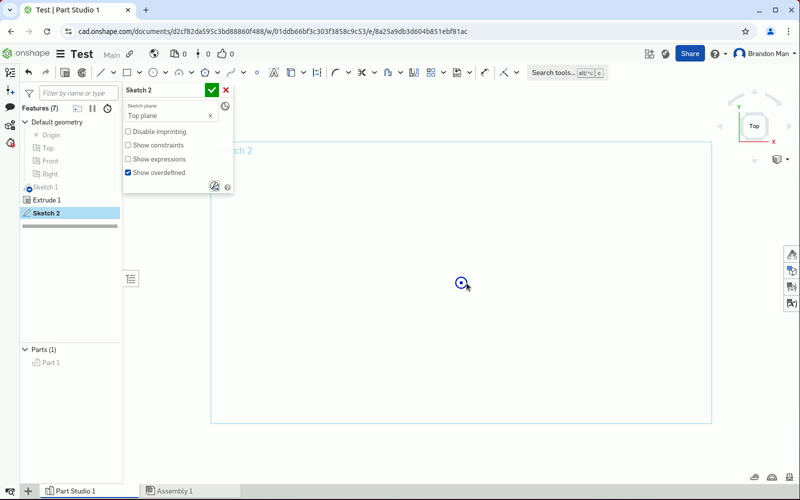
mouse_move(461, 284)
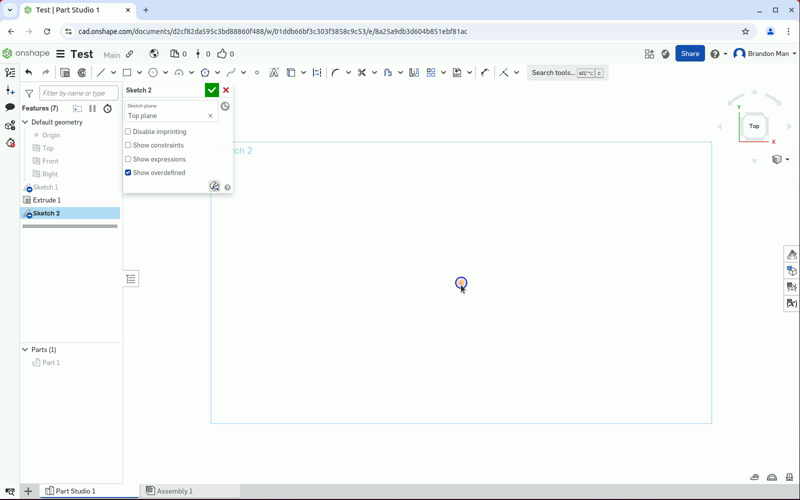
scroll(6)
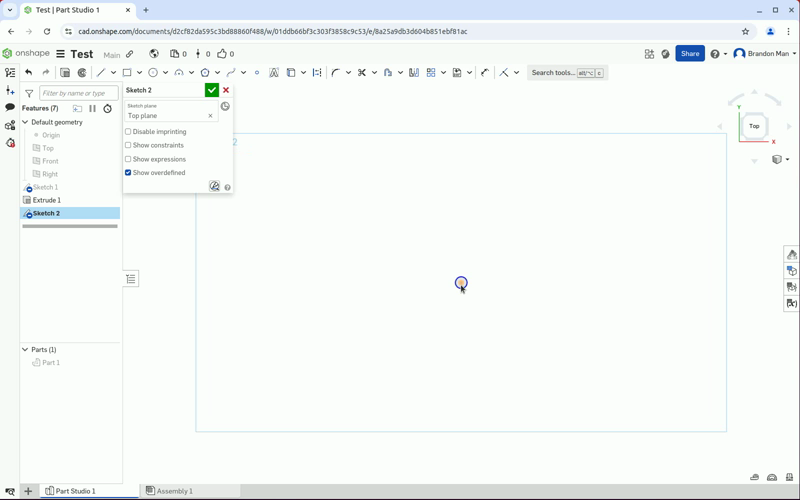
scroll(6)
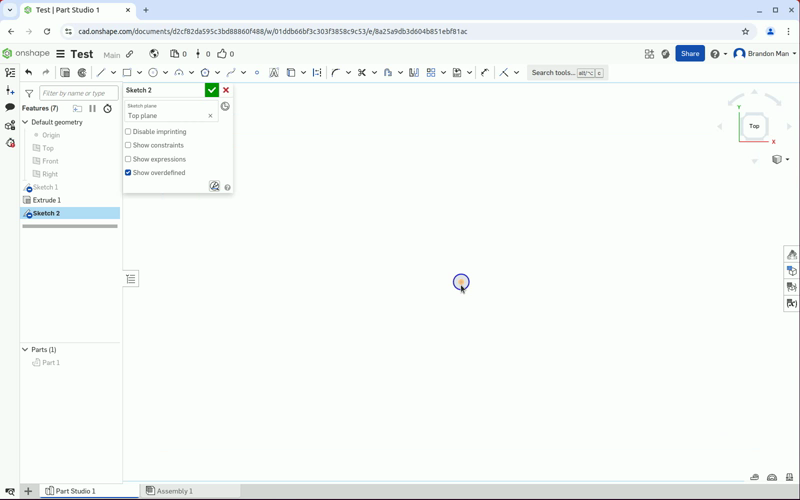
scroll(6)
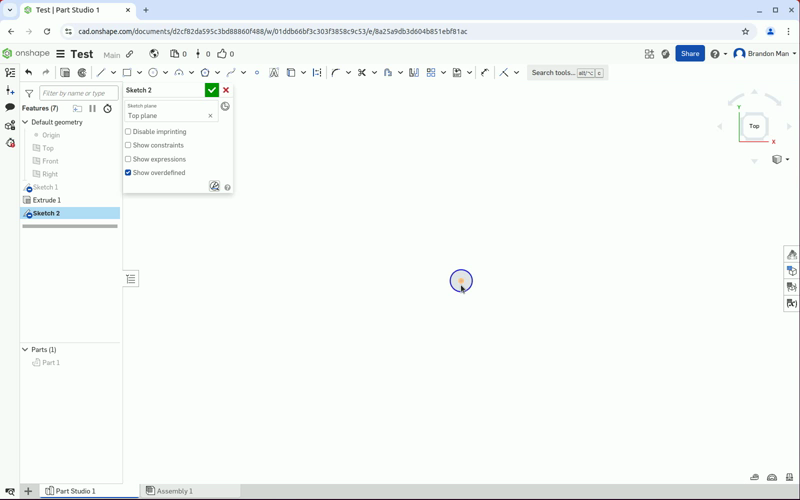
scroll(6)
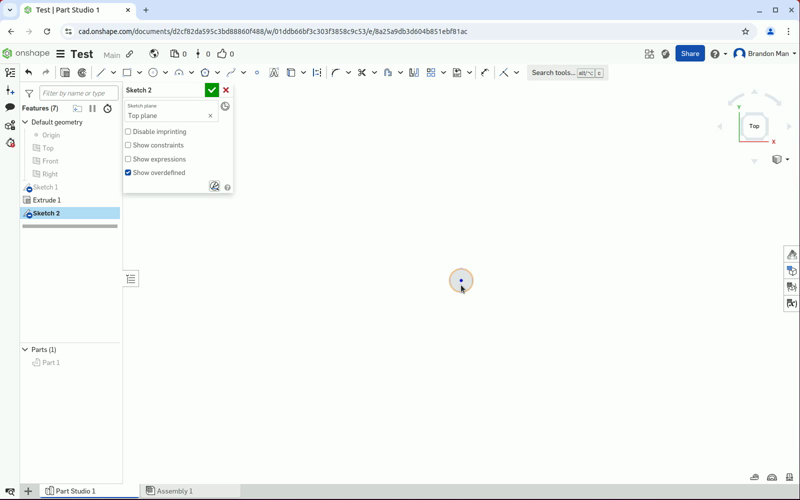
scroll(6)
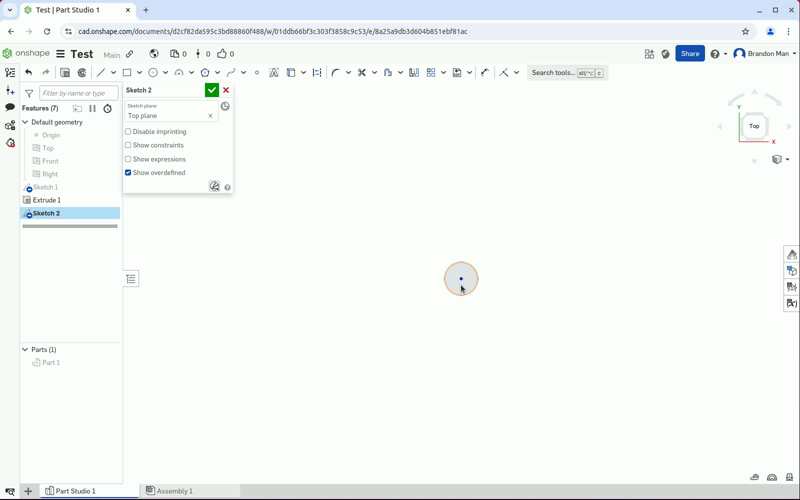
scroll(6)
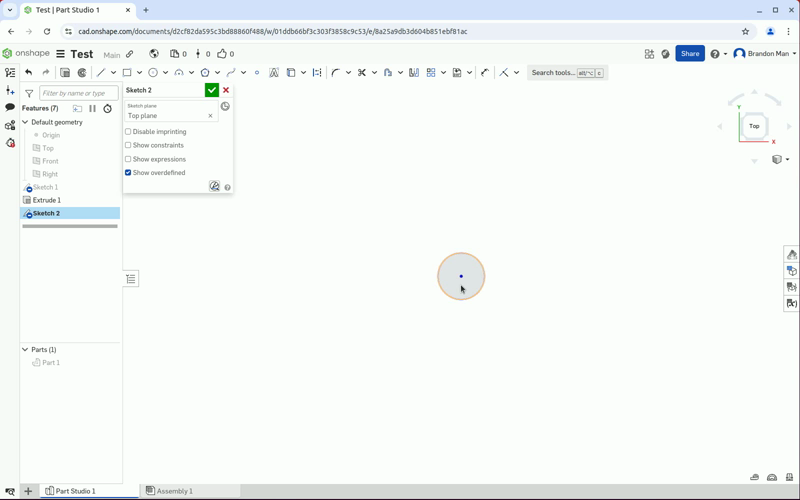
scroll(6)
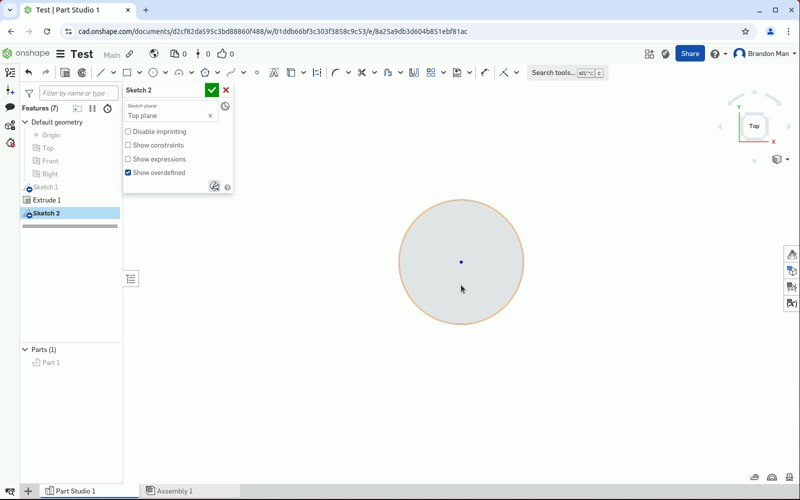
click(461, 284)
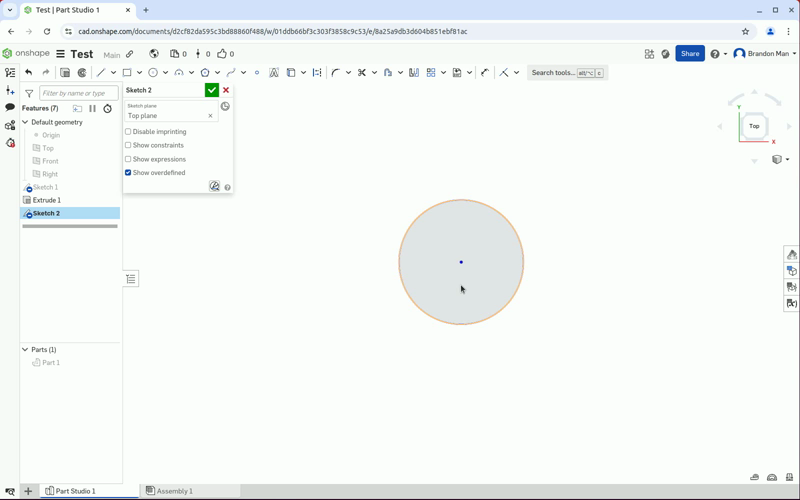
scroll(-6)
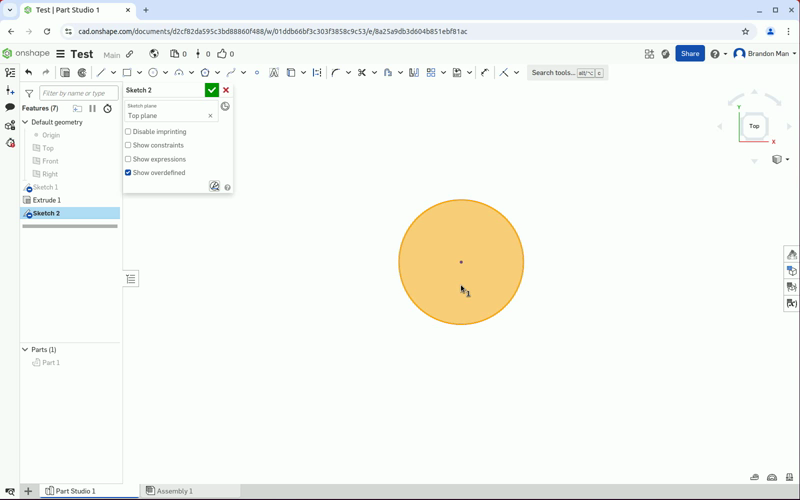
scroll(-6)
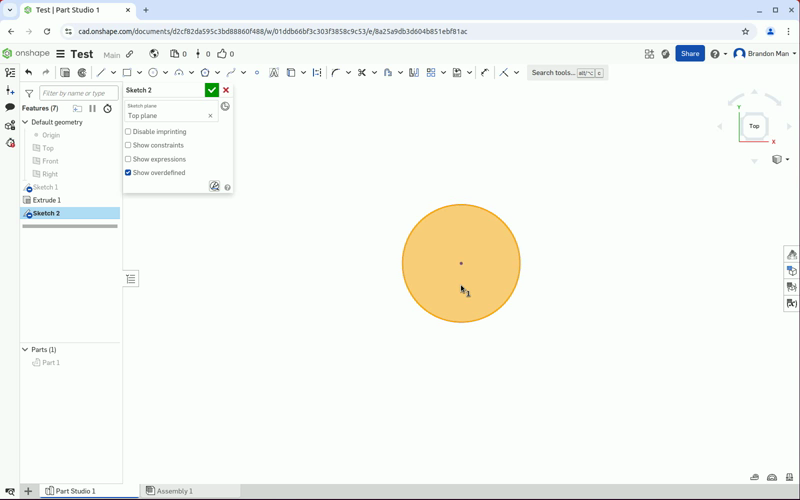
scroll(-6)
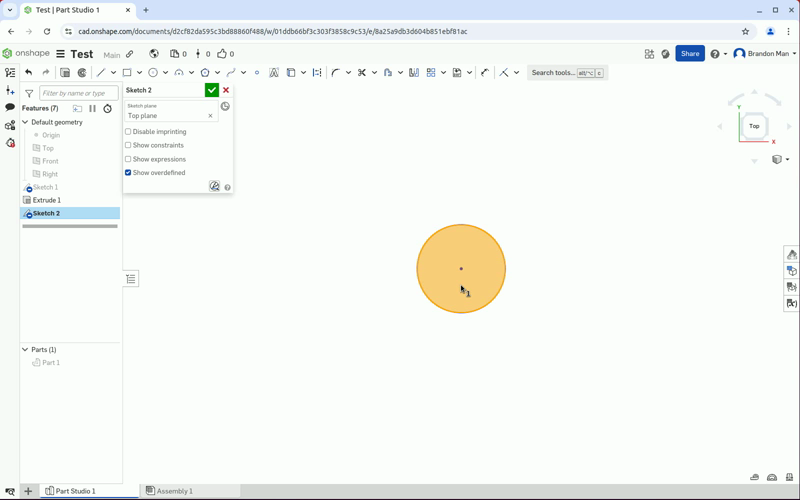
scroll(-6)
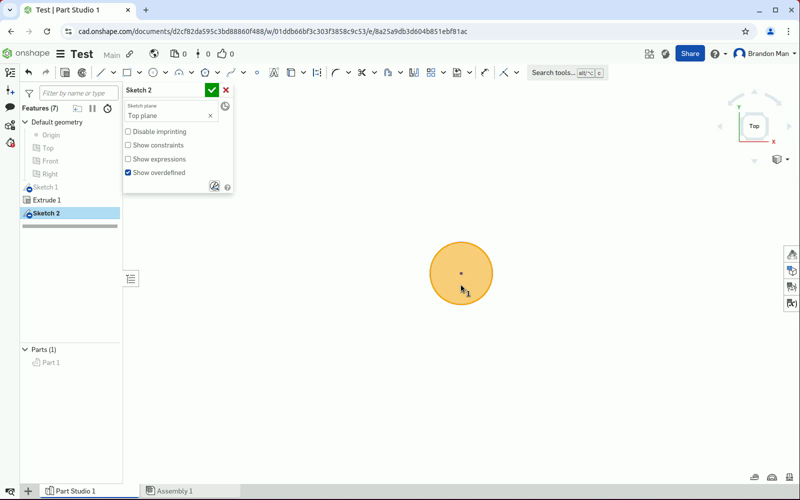
scroll(-6)
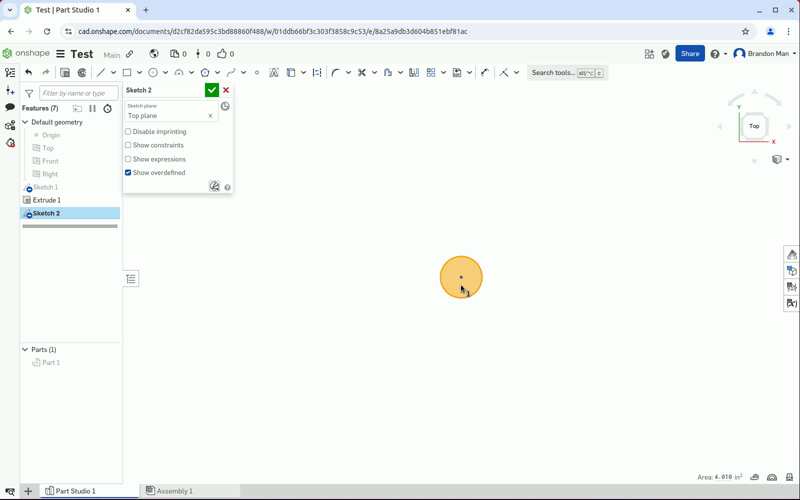
scroll(-6)
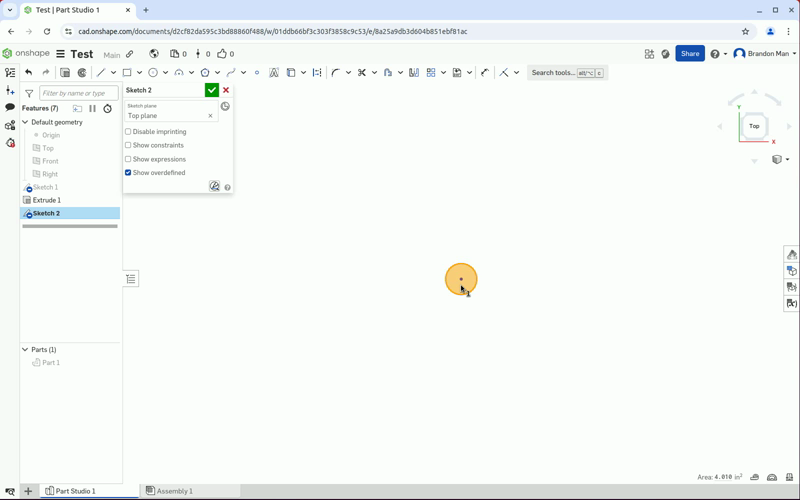
scroll(-6)
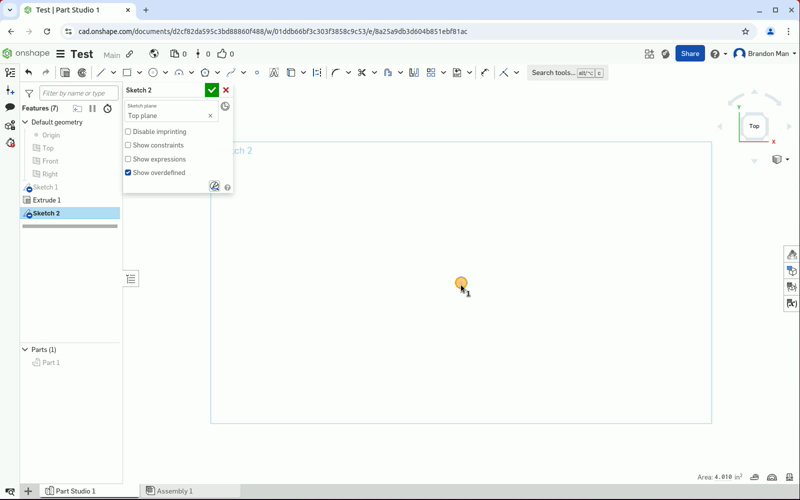
mouse_move(73, 352)
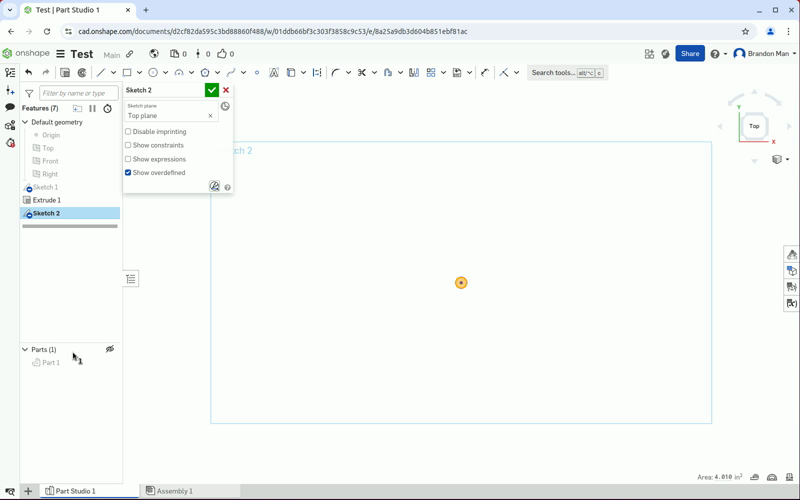
key(shift+y)
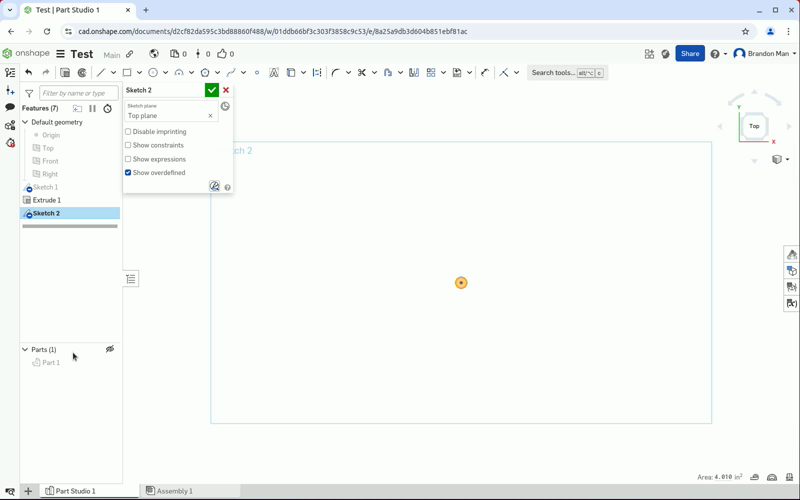
key(shift+e)
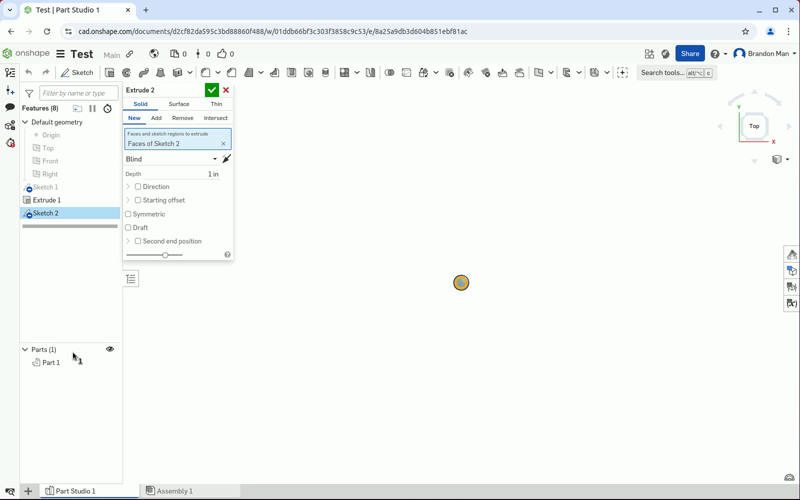
mouse_move(143, 106)
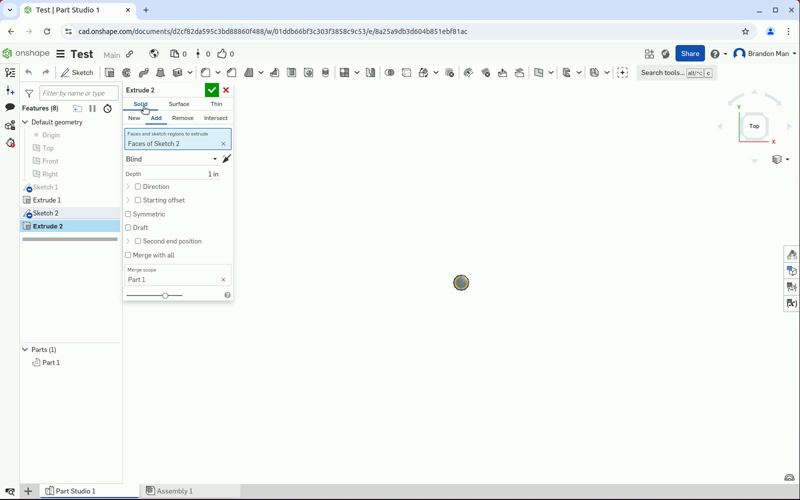
click(143, 106)
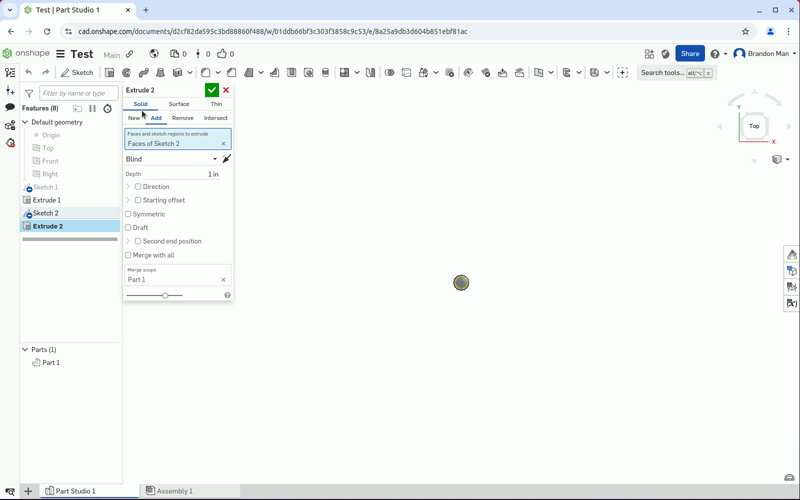
mouse_move(137, 120)
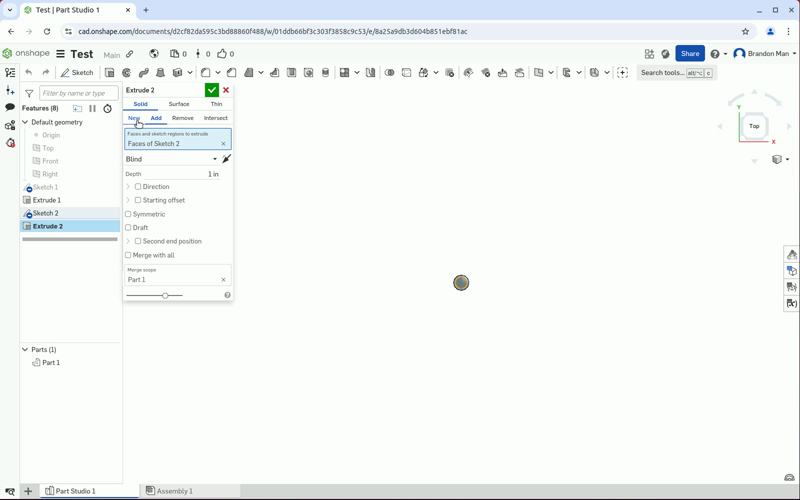
click(137, 120)
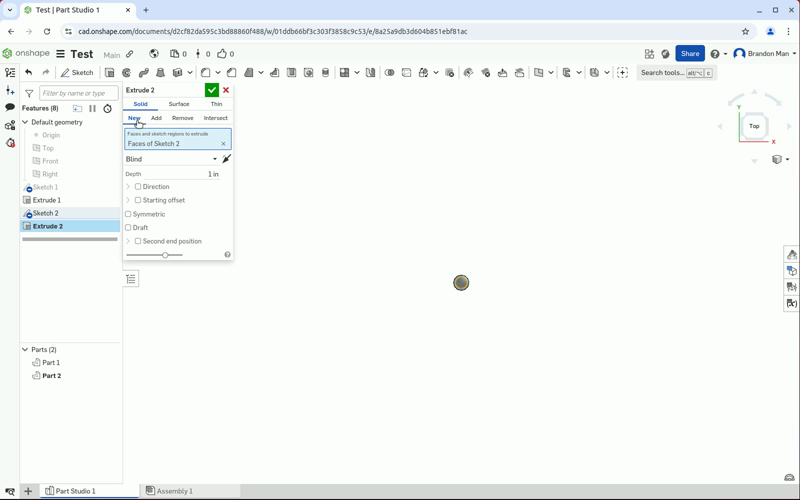
key(tab, 4)
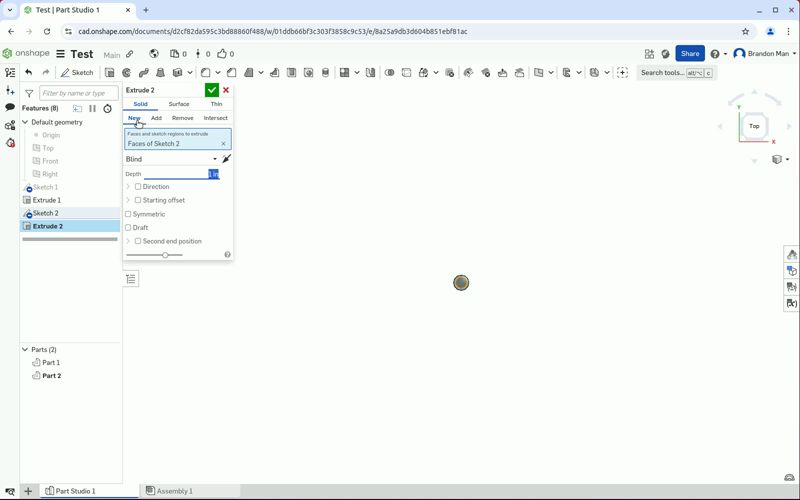
text(10.351)
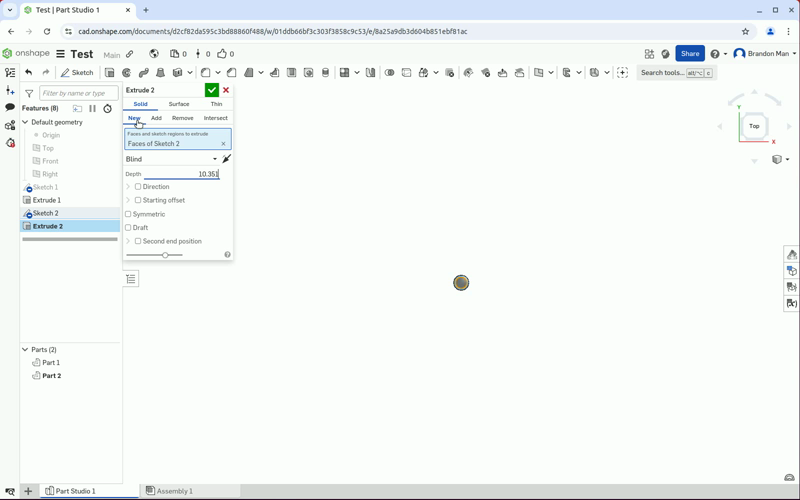
key(enter)
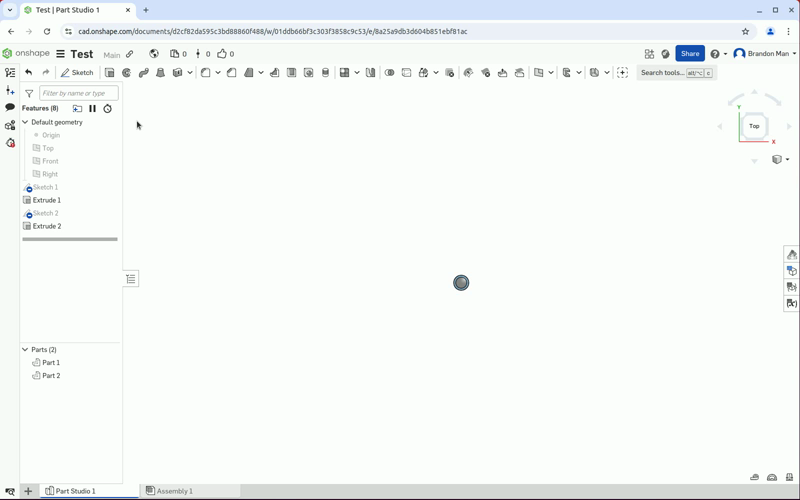
key(shift+h)
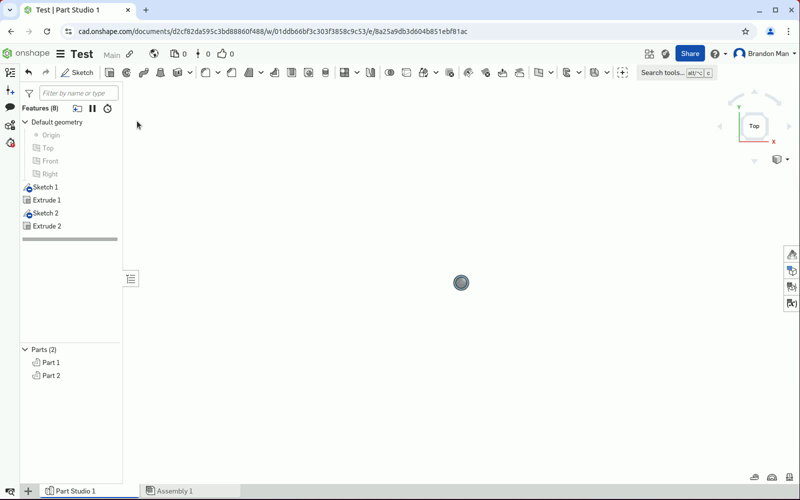
key(shift+h)
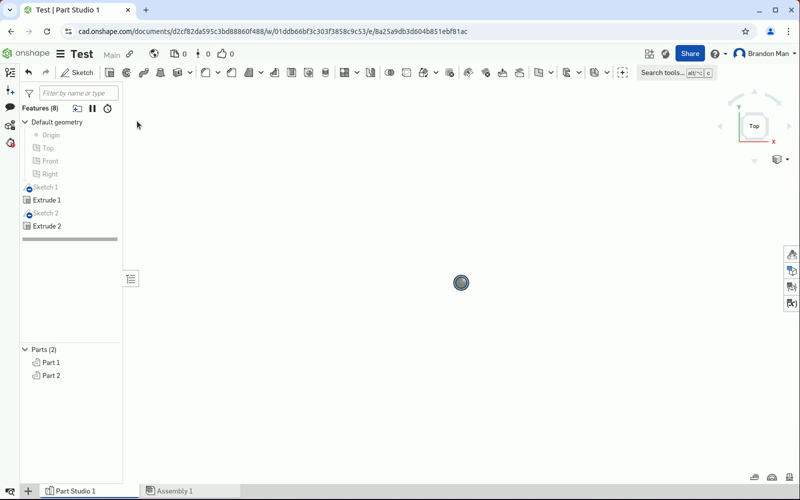
mouse_move(73, 189)
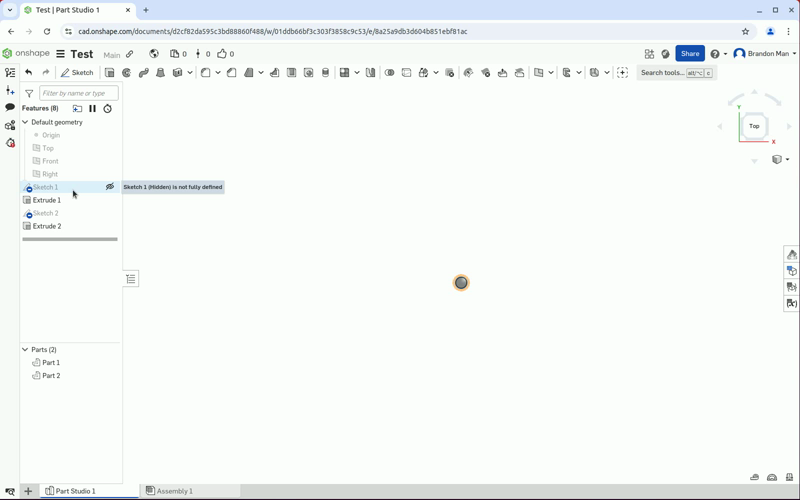
click(73, 189)
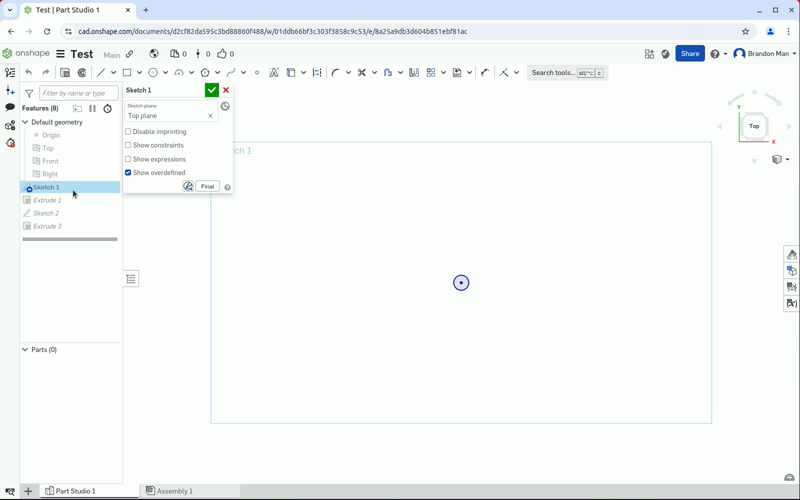
mouse_move(229, 92)
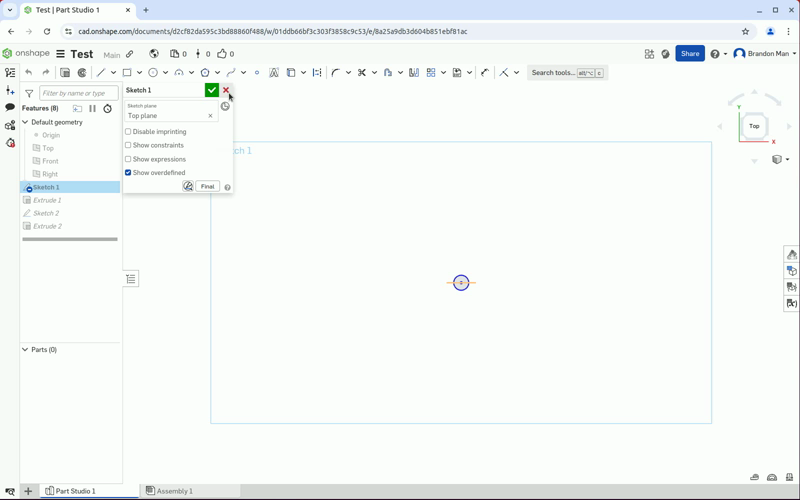
click(229, 92)
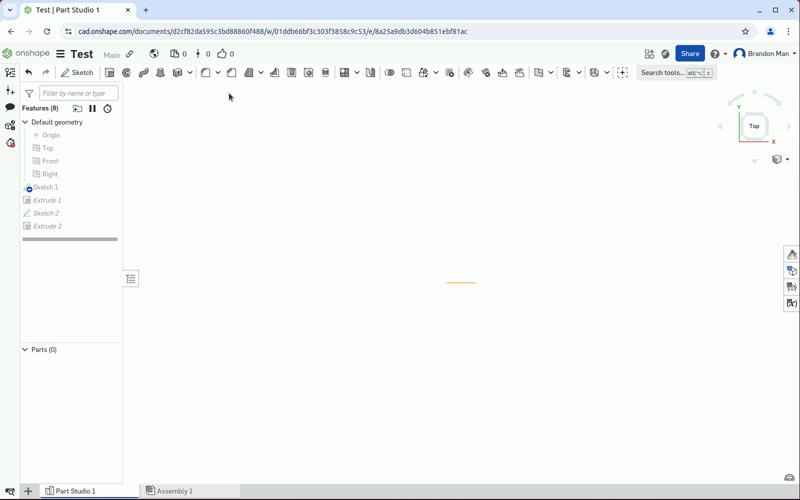
mouse_move(541, 75)
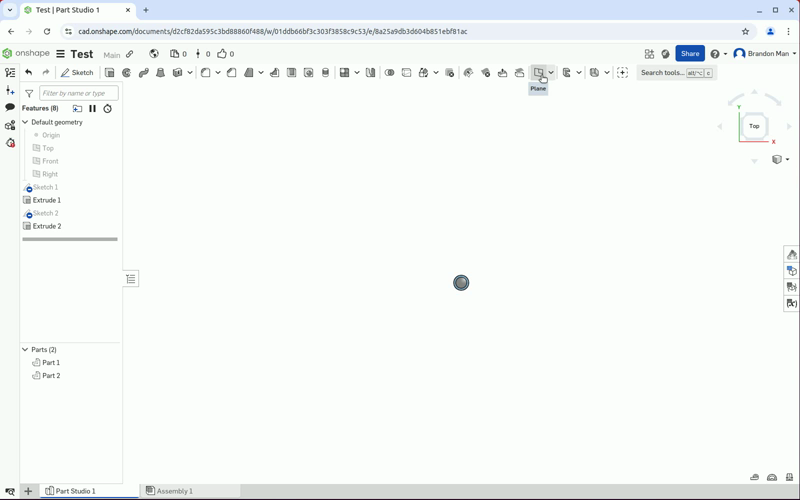
click(541, 75)
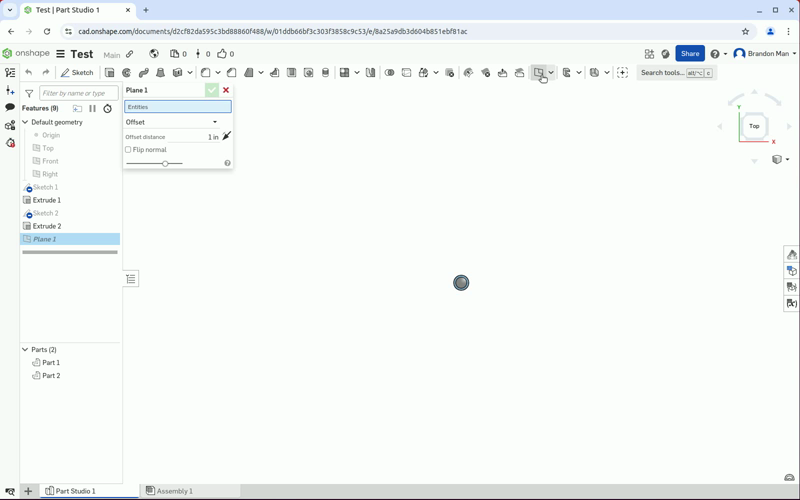
mouse_move(73, 150)
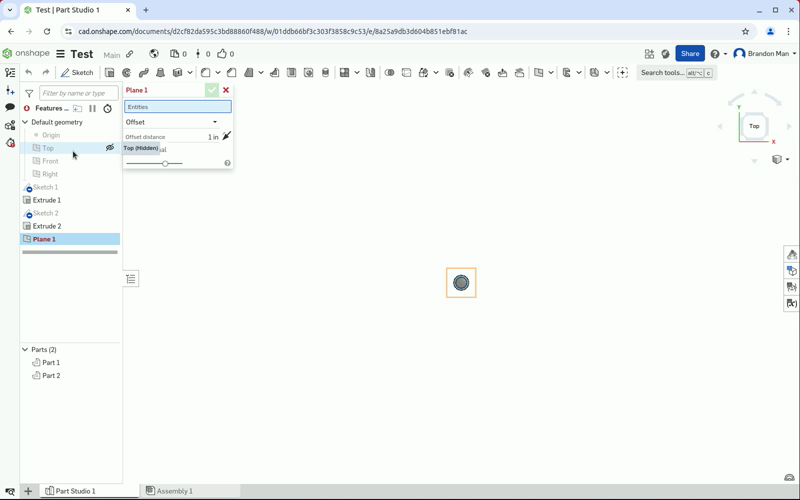
click(73, 150)
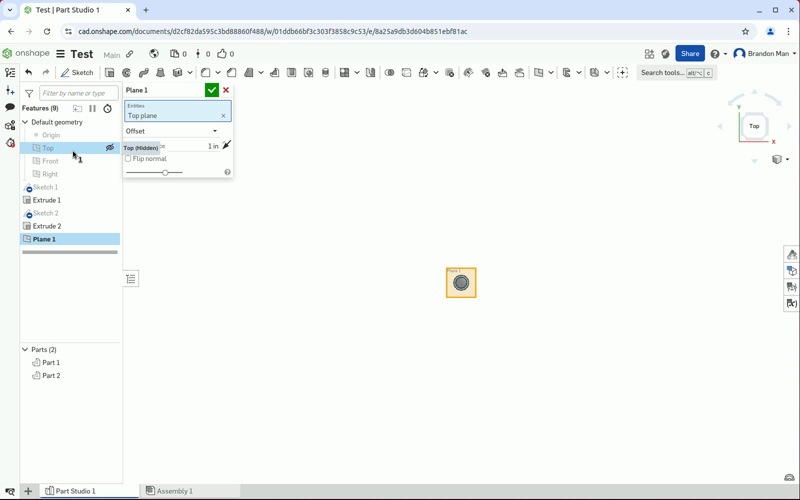
key(tab, 2)
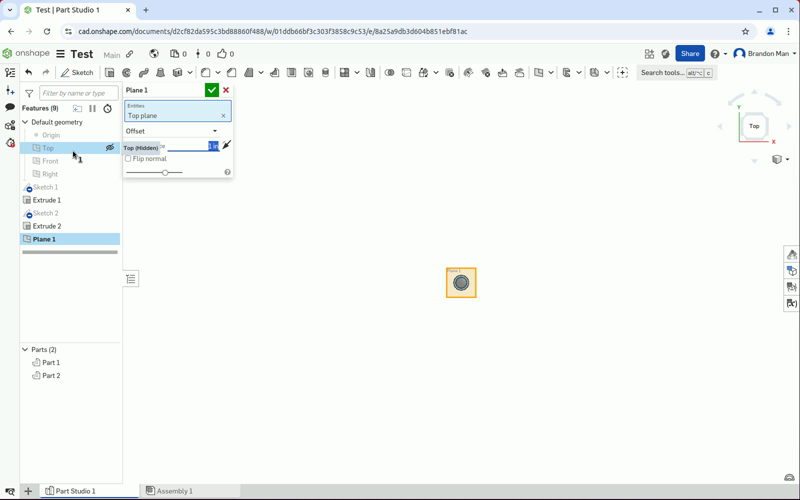
text(10.352)
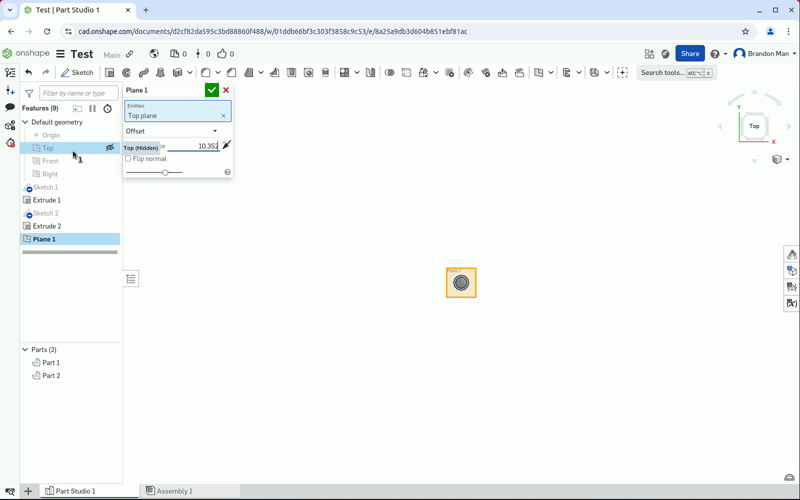
key(enter, 2)
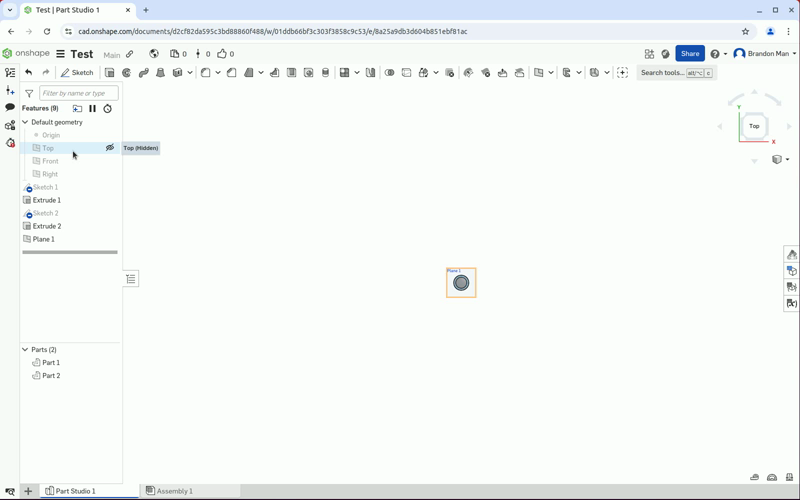
key(shift+s)
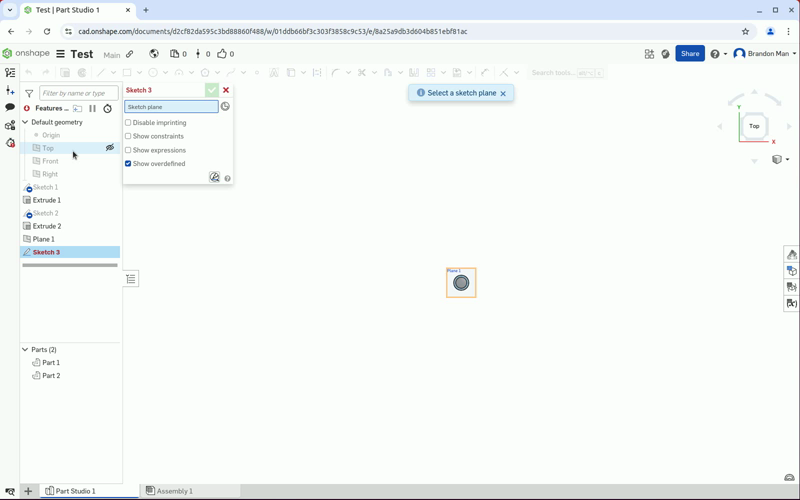
mouse_move(73, 241)
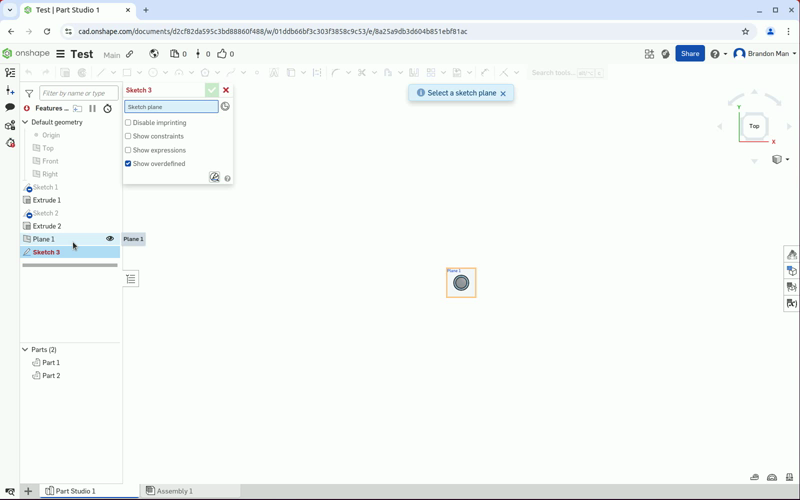
click(73, 241)
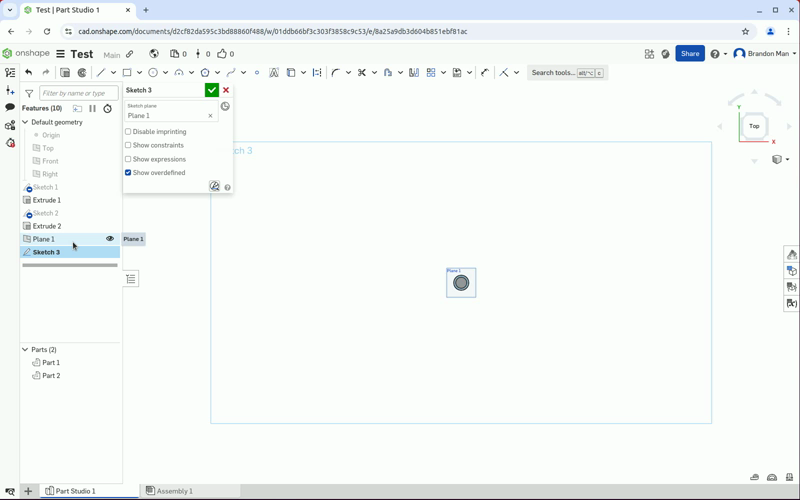
mouse_move(73, 352)
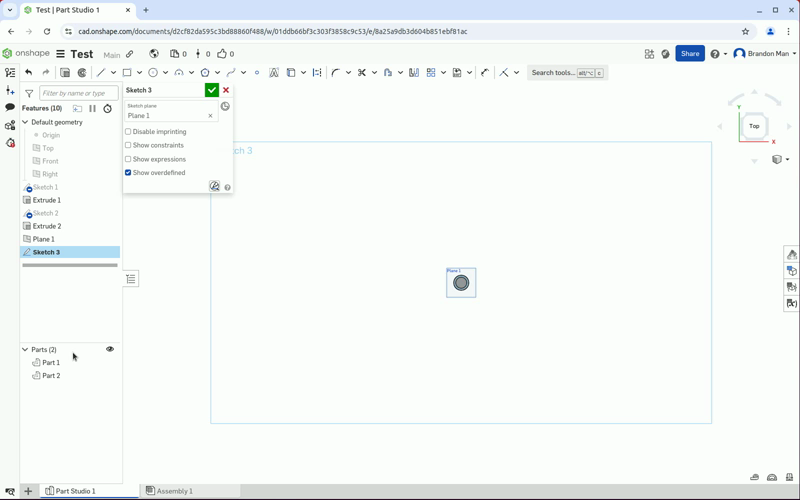
key(y)
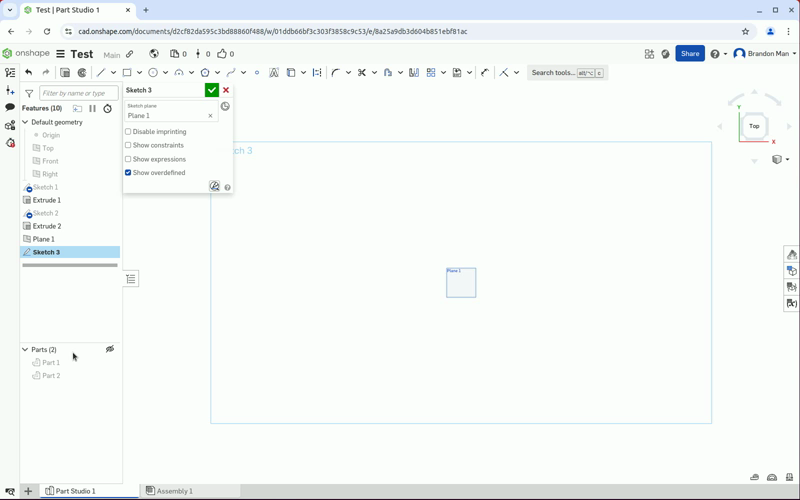
key(c)
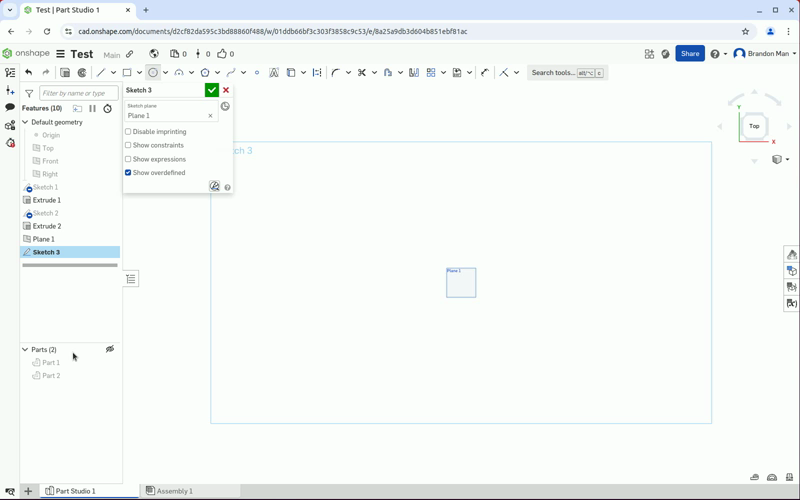
key_down(shift)
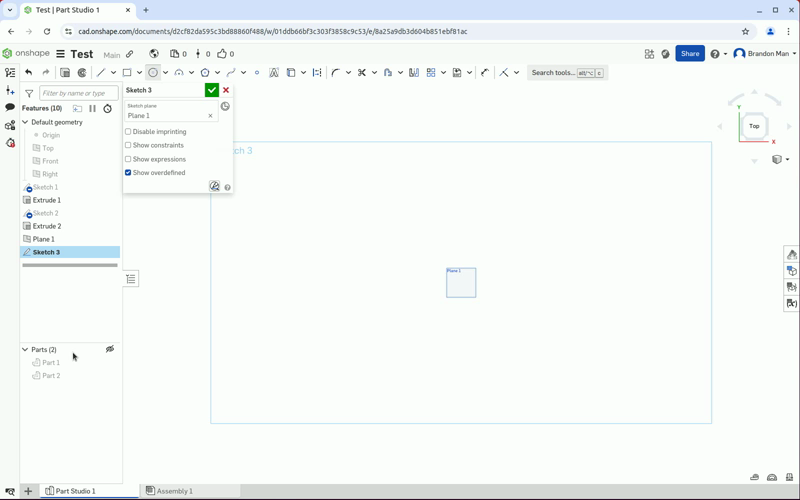
mouse_move(461, 282)
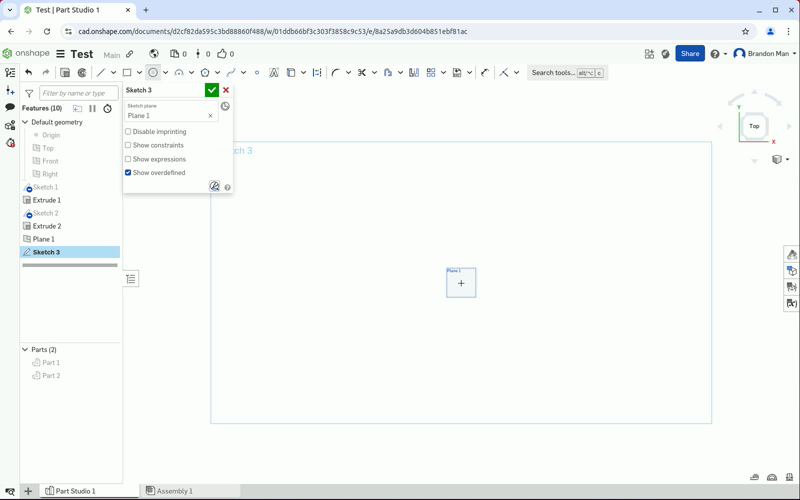
click(461, 282)
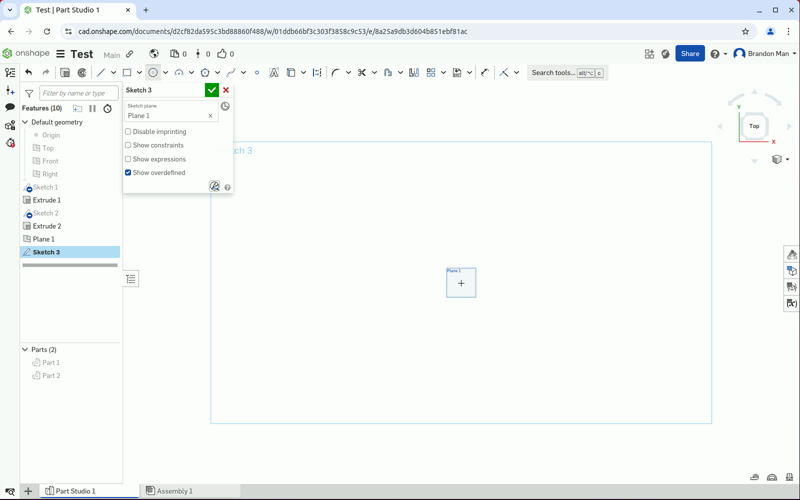
key_up(shift)
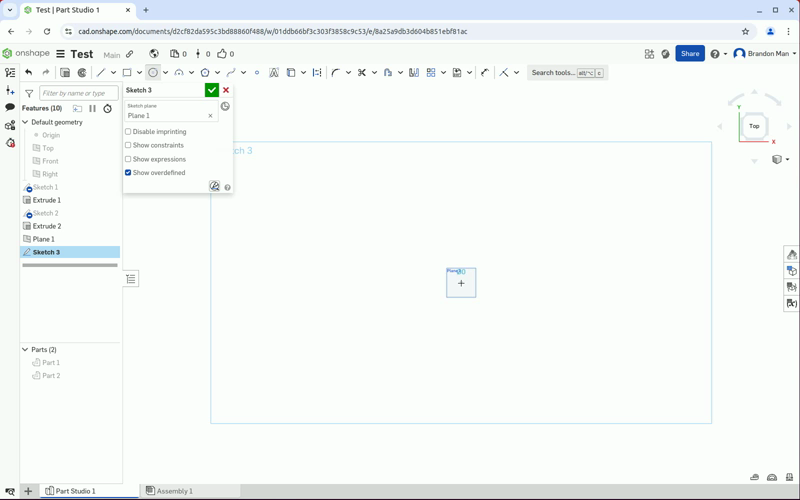
mouse_move(465, 282)
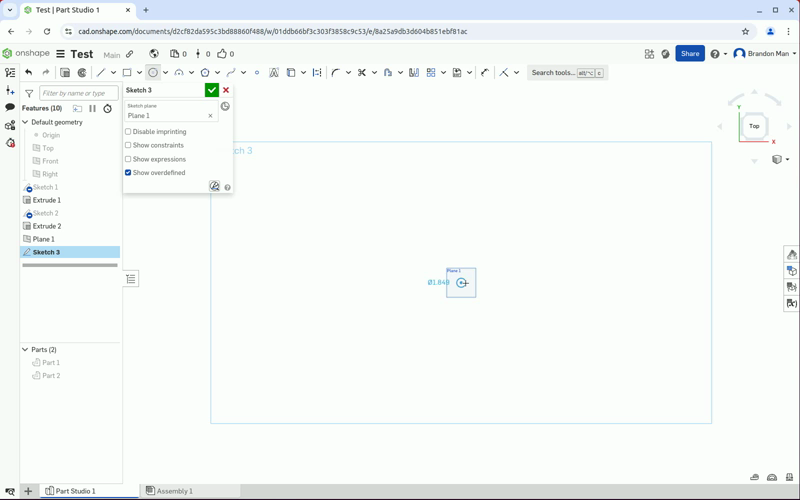
click(465, 282)
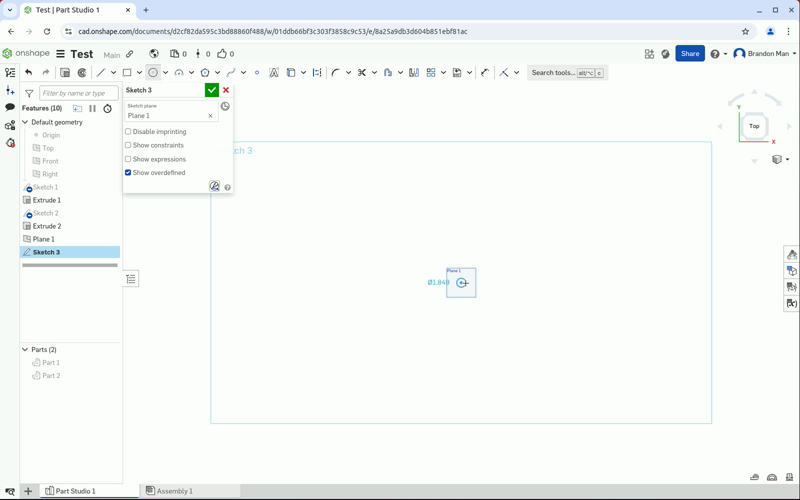
key(esc)
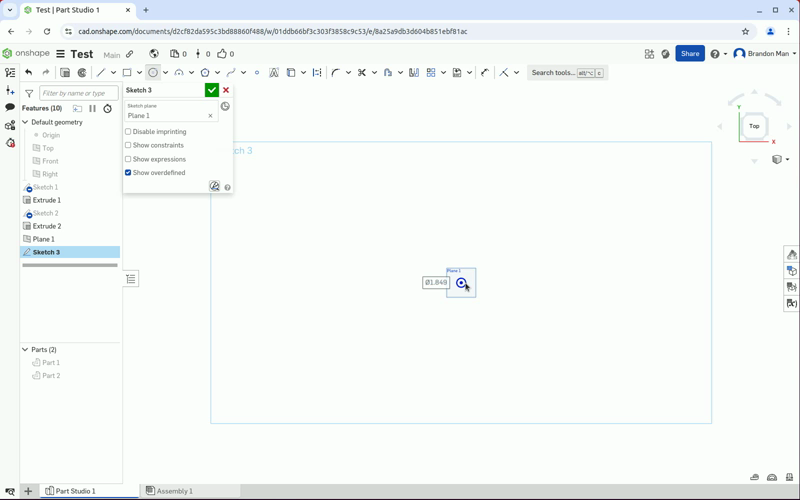
mouse_move(459, 282)
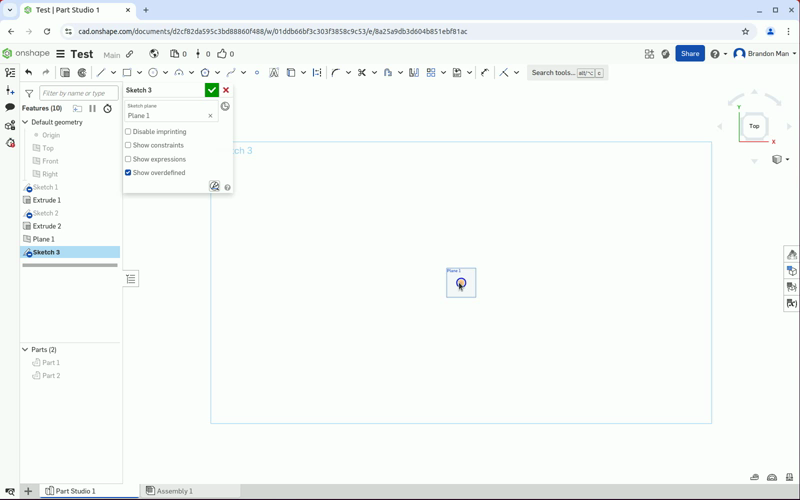
scroll(6)
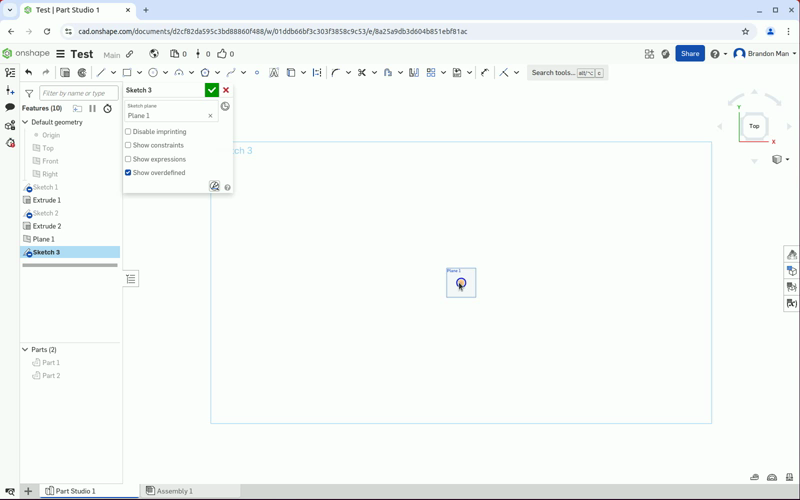
scroll(6)
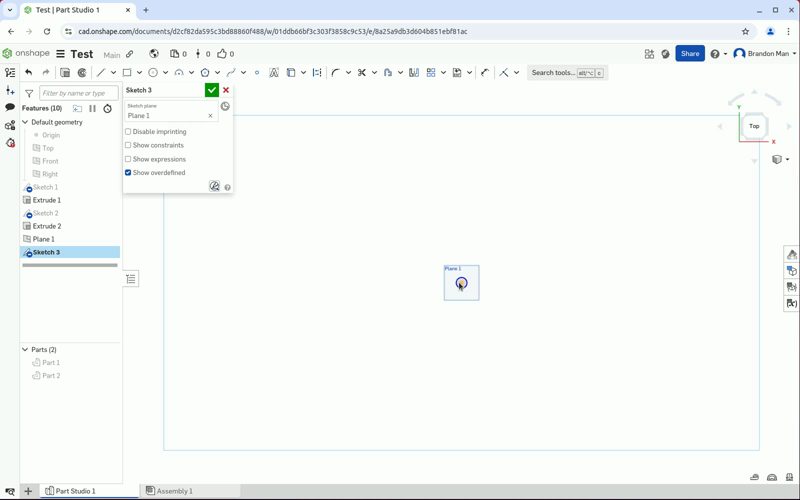
scroll(6)
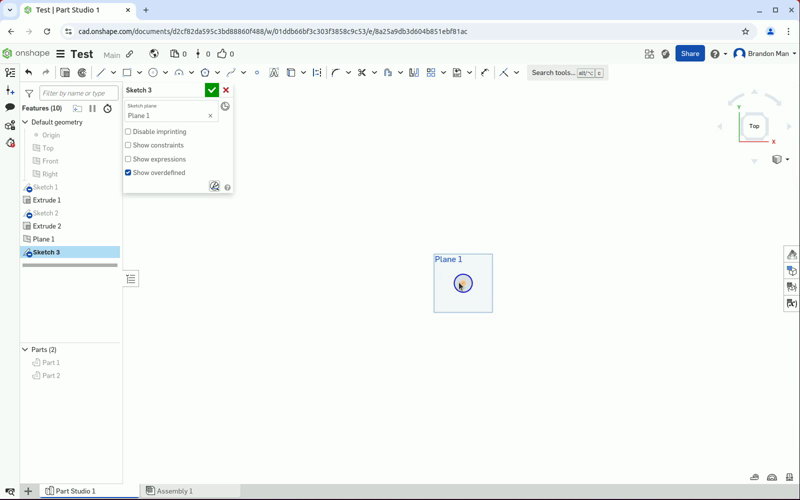
scroll(6)
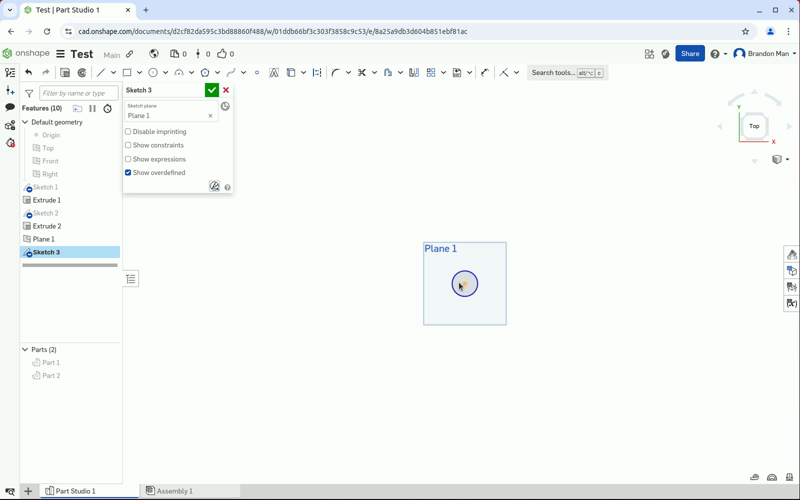
scroll(6)
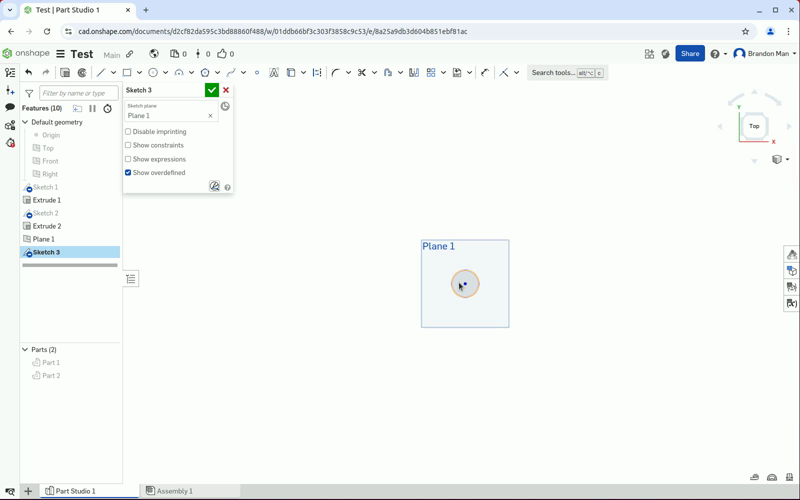
scroll(6)
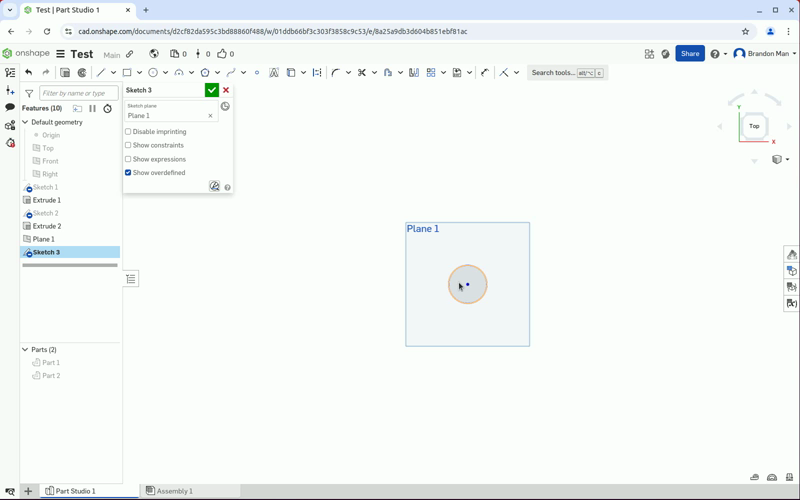
scroll(6)
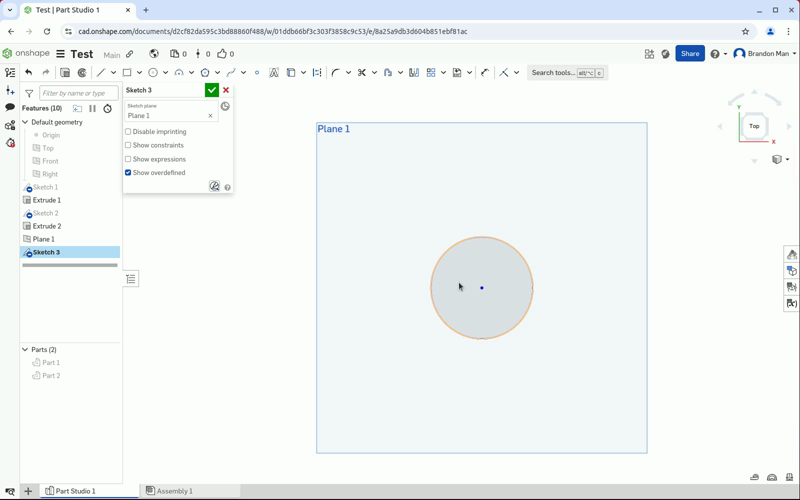
click(459, 282)
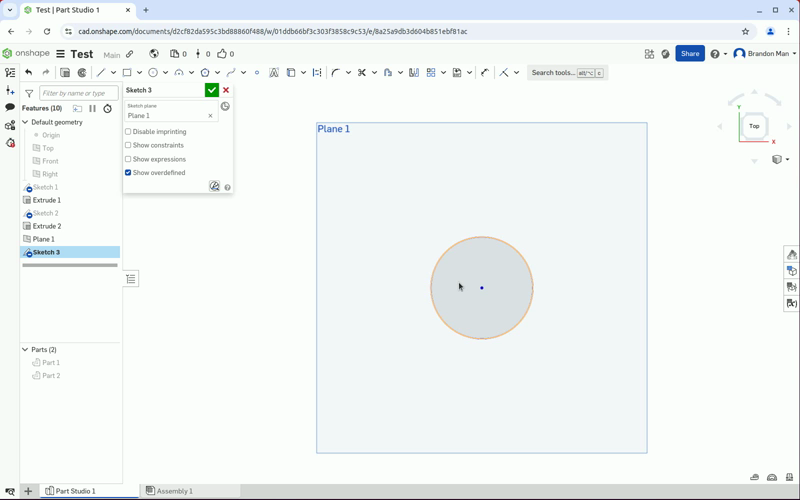
scroll(-6)
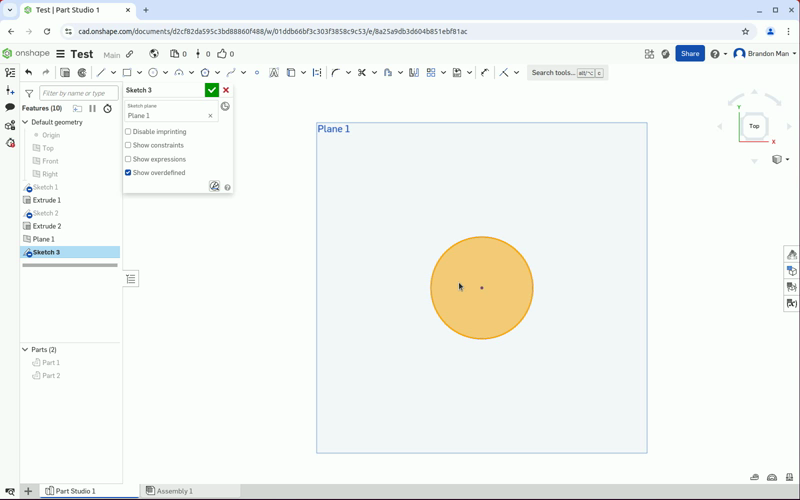
scroll(-6)
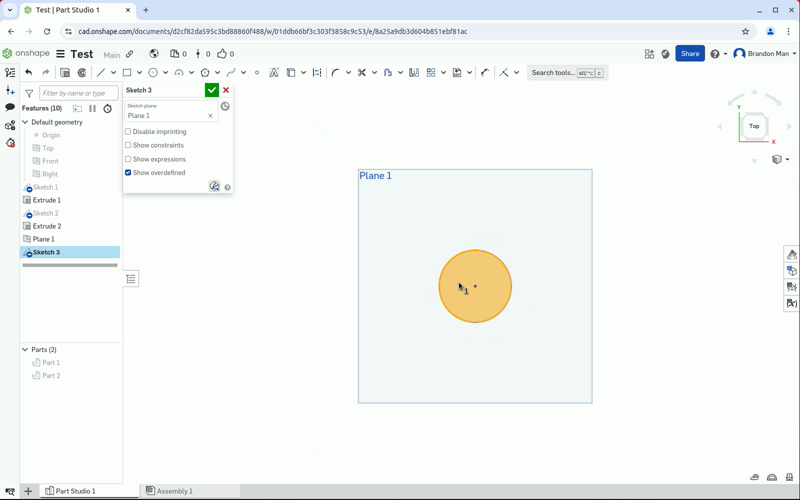
scroll(-6)
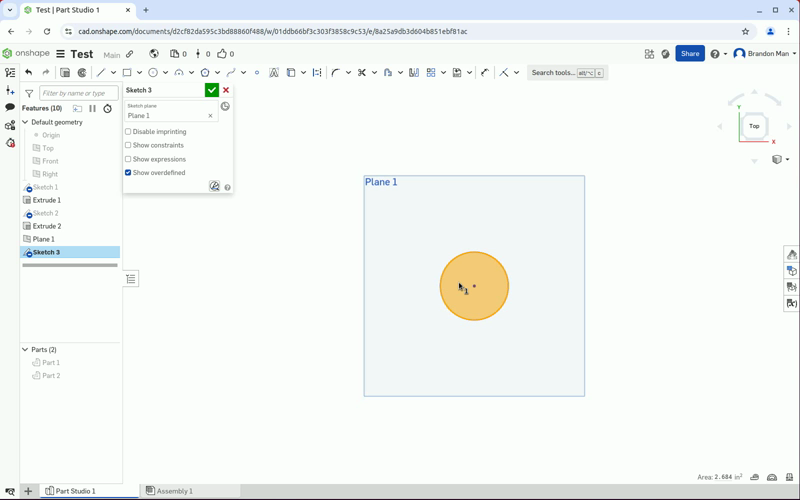
scroll(-6)
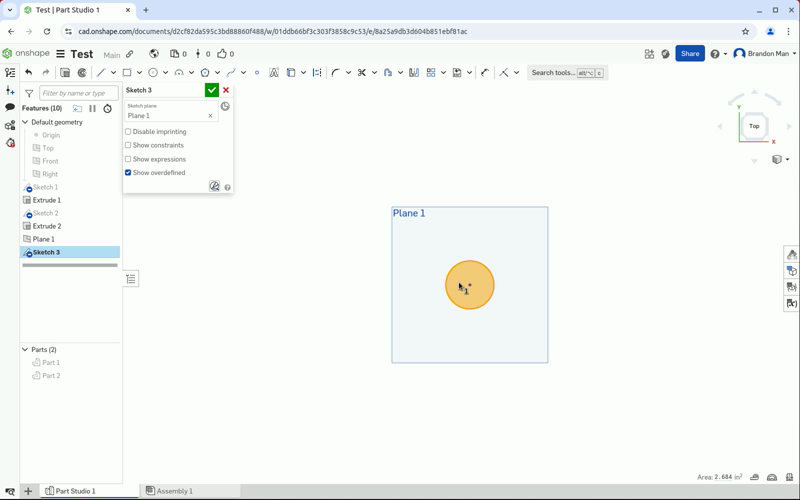
scroll(-6)
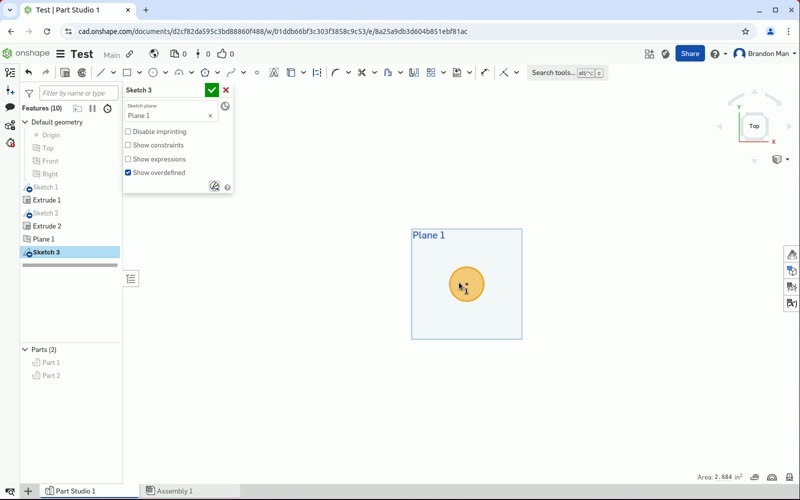
scroll(-6)
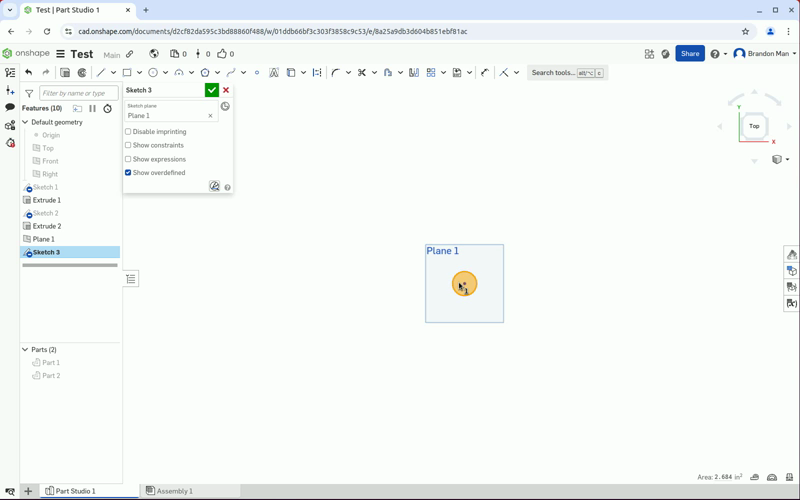
scroll(-6)
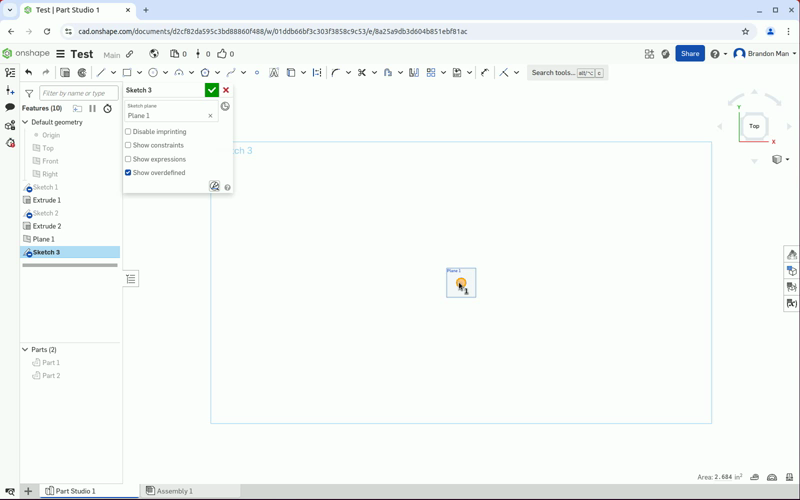
mouse_move(73, 352)
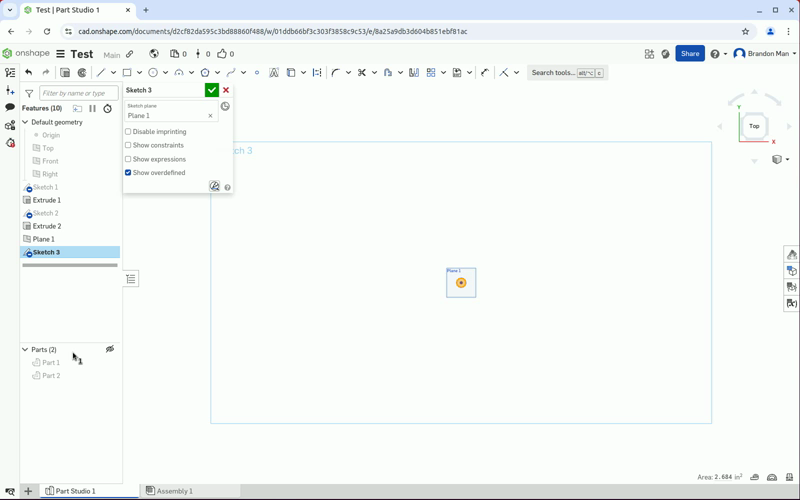
key(shift+y)
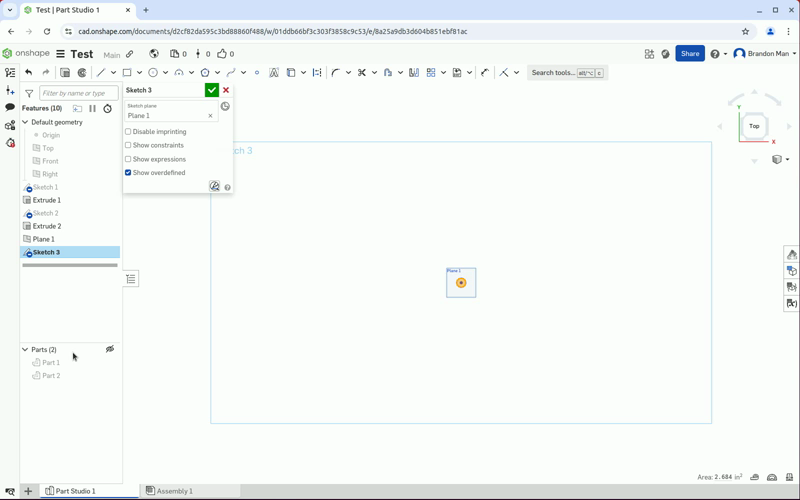
key(shift+e)
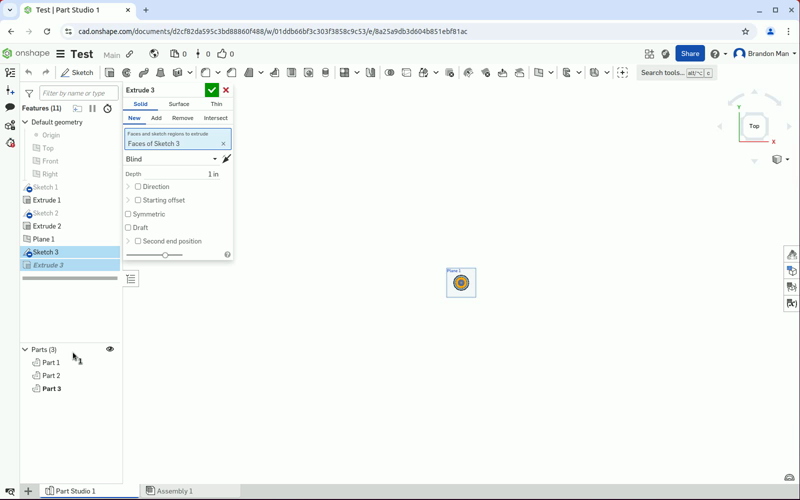
mouse_move(143, 106)
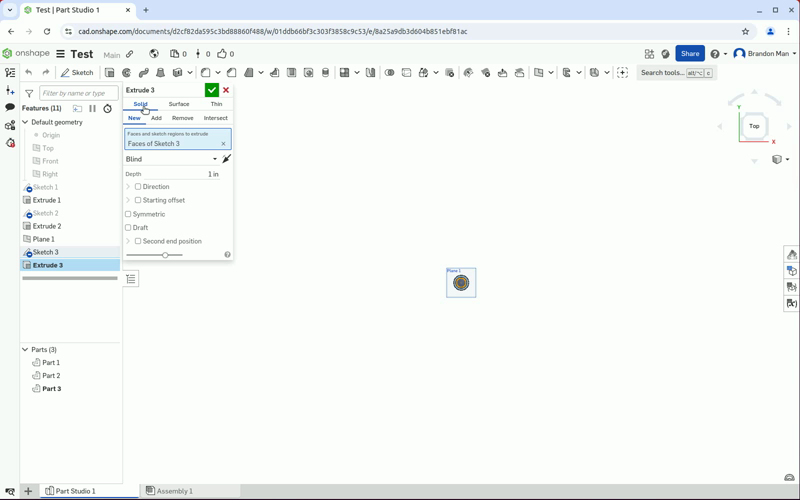
click(143, 106)
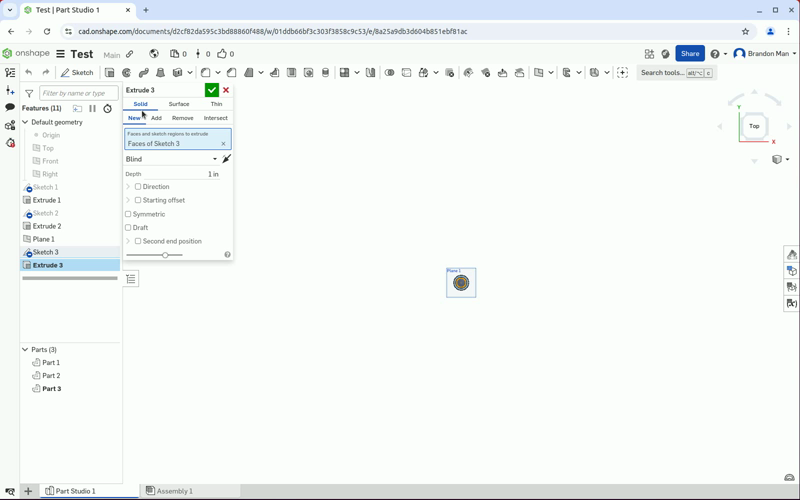
mouse_move(137, 120)
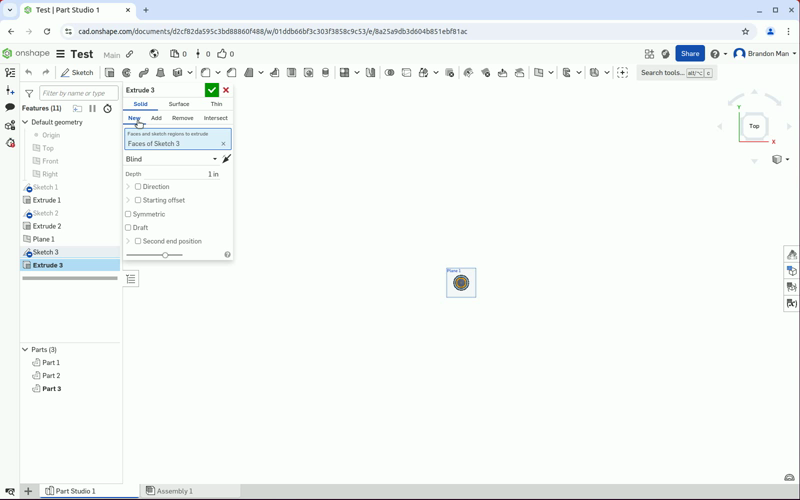
click(137, 120)
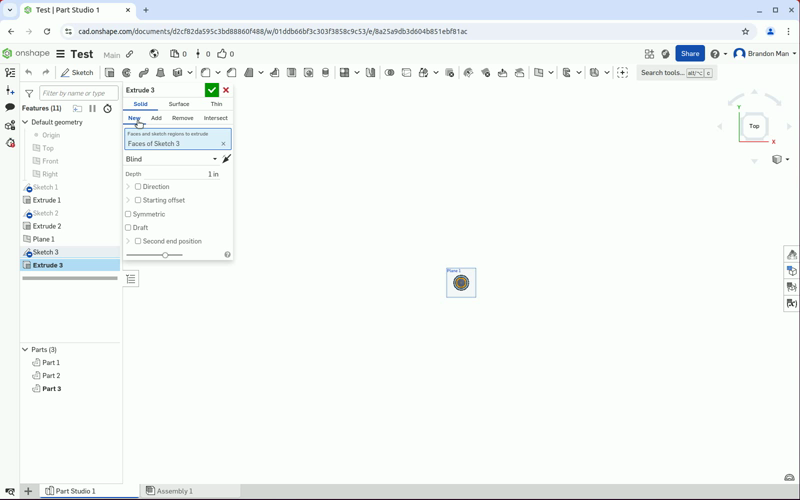
key(tab, 4)
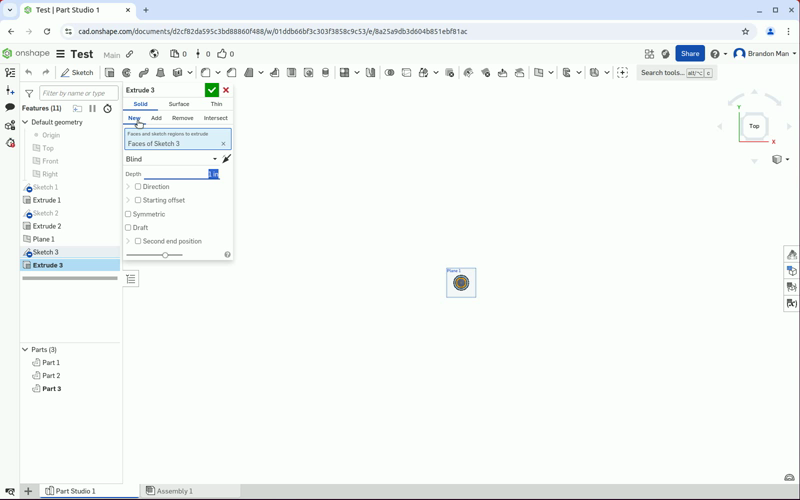
text(8.906)
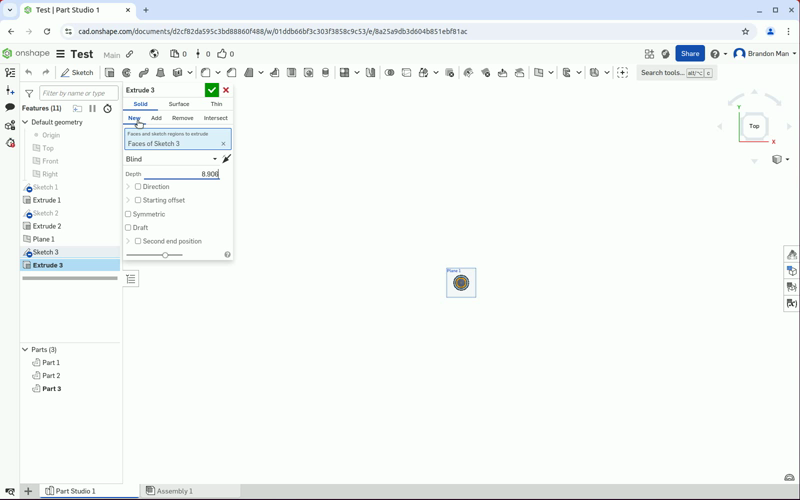
key(enter)
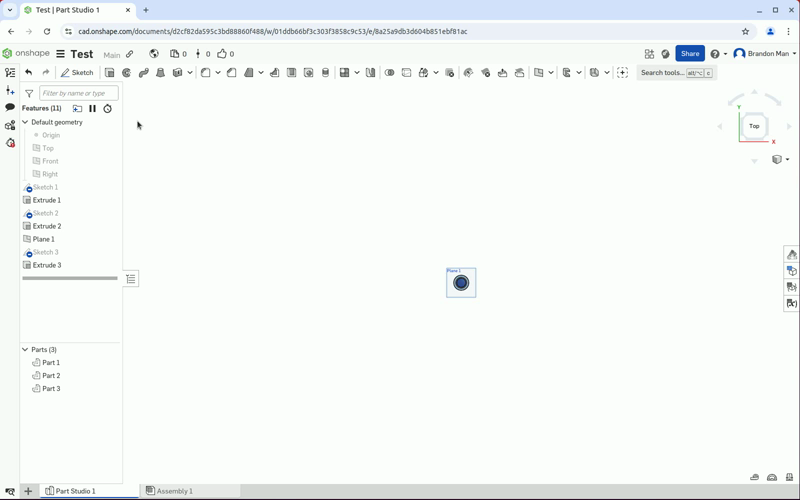
key(shift+h)
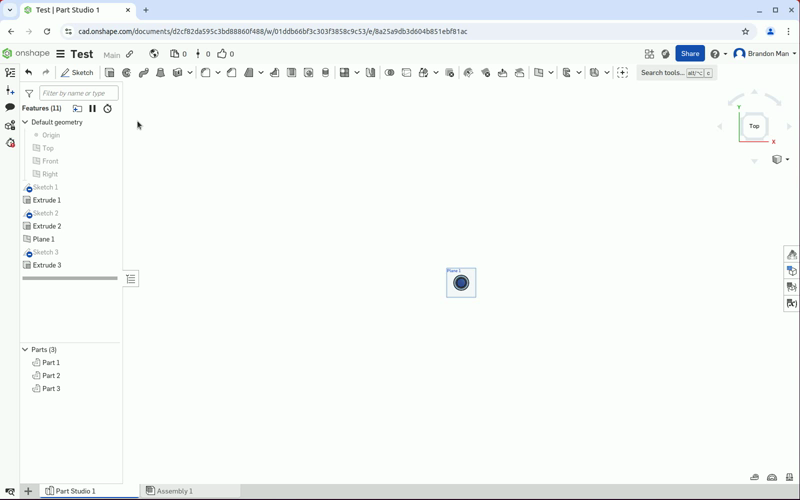
key(shift+h)
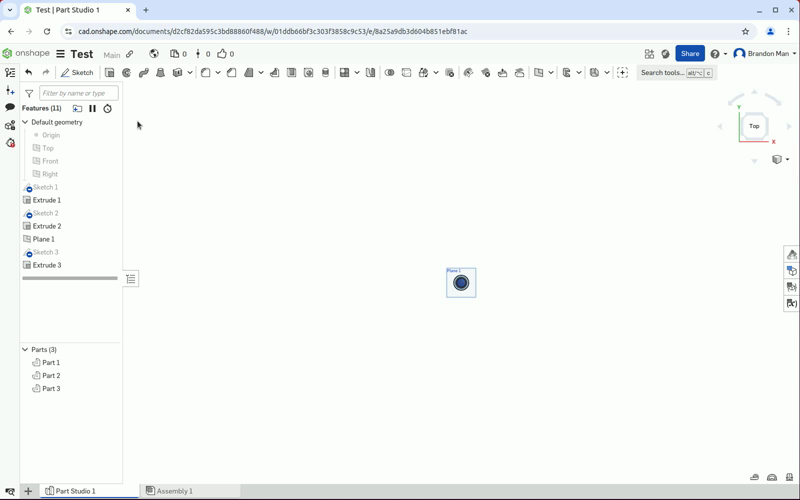
mouse_move(73, 189)
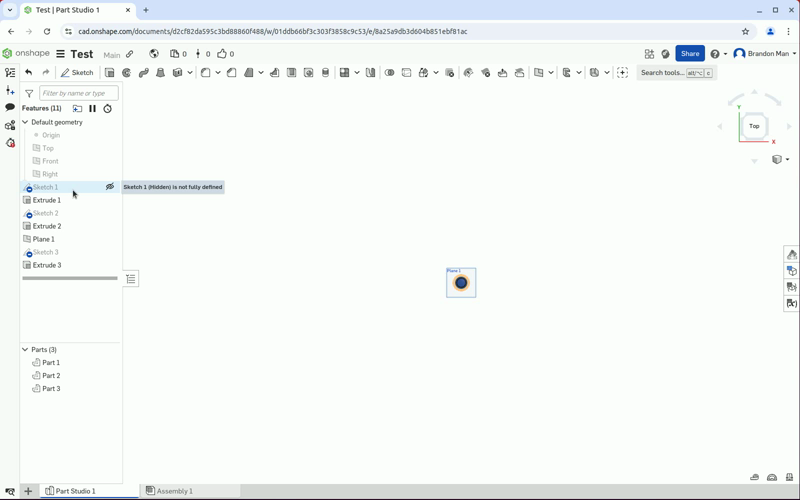
click(73, 189)
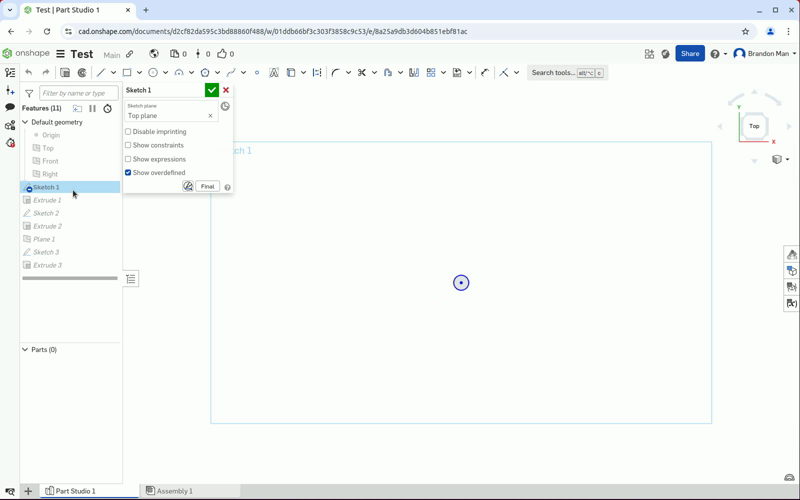
mouse_move(229, 92)
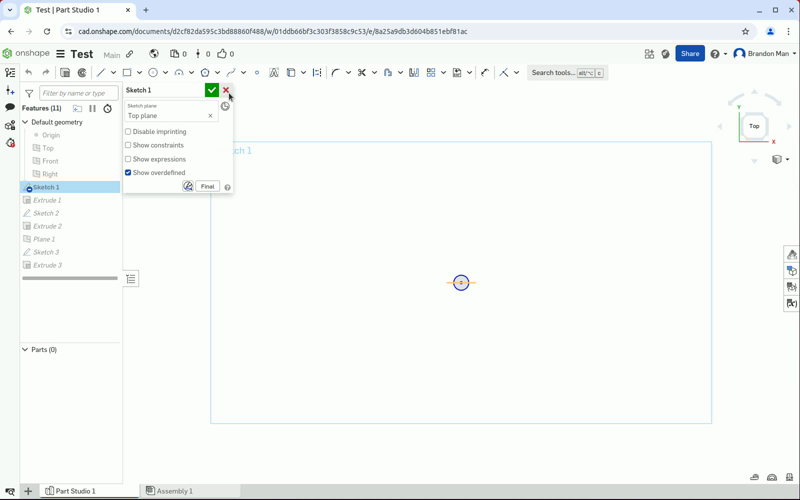
click(229, 92)
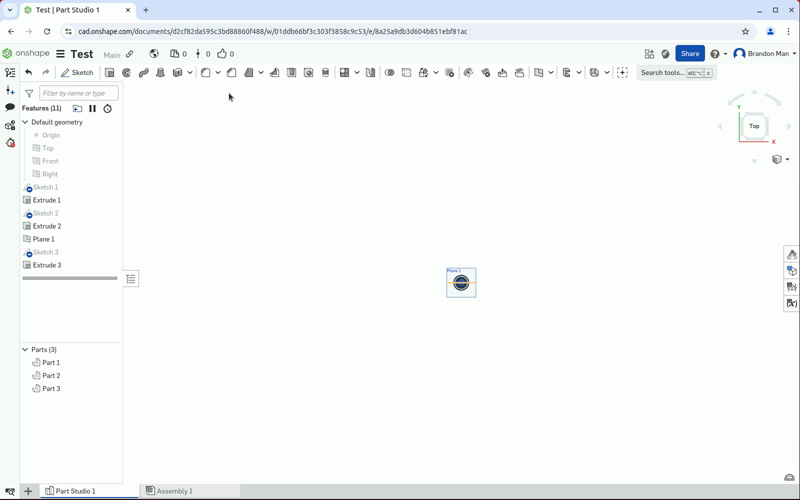
mouse_move(541, 75)
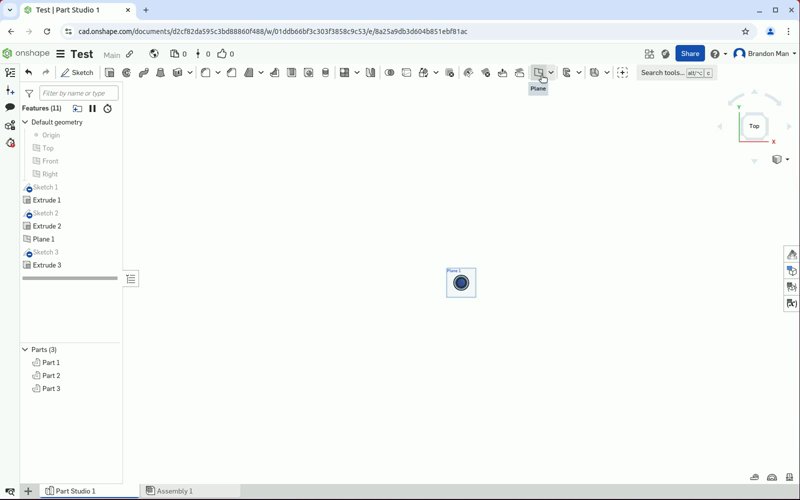
click(541, 75)
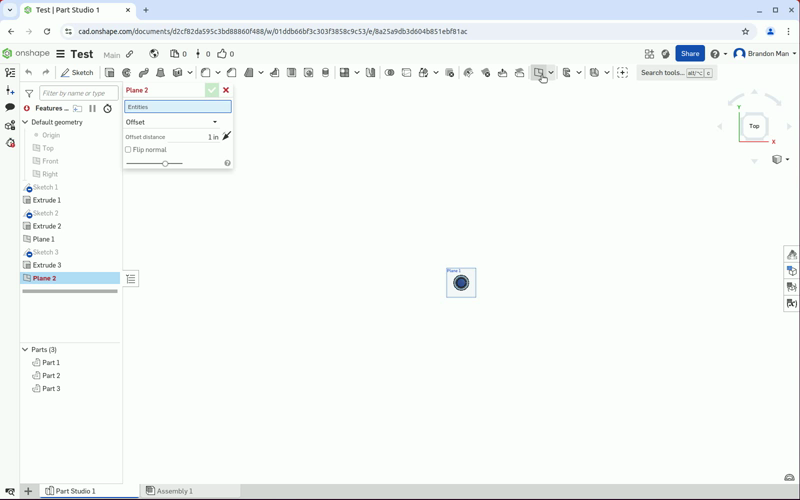
mouse_move(73, 150)
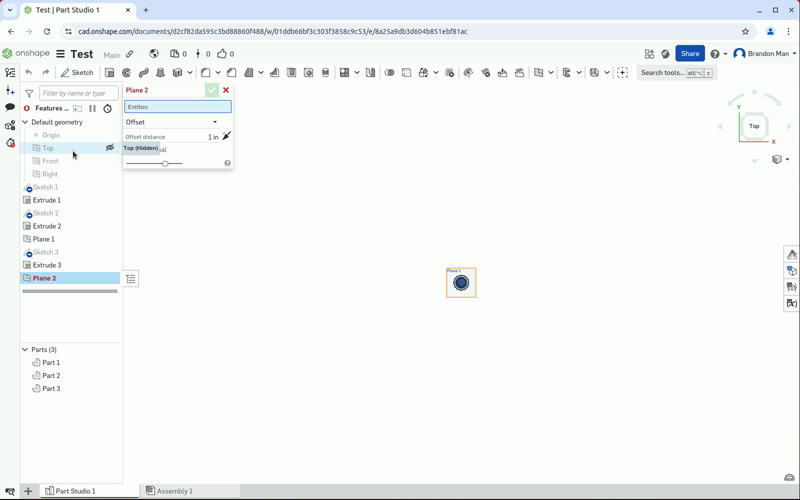
click(73, 150)
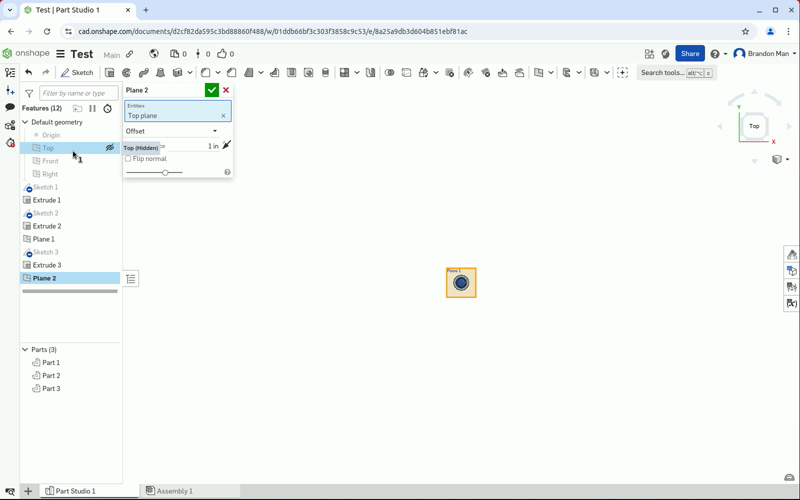
key(tab, 2)
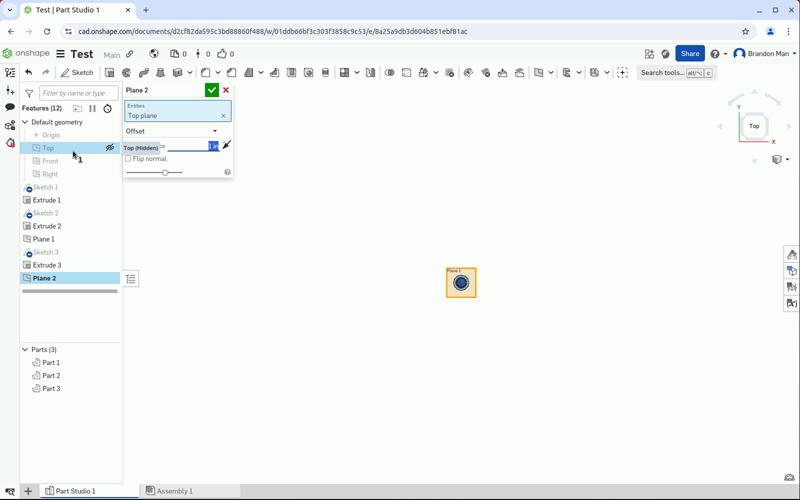
text(19.257)
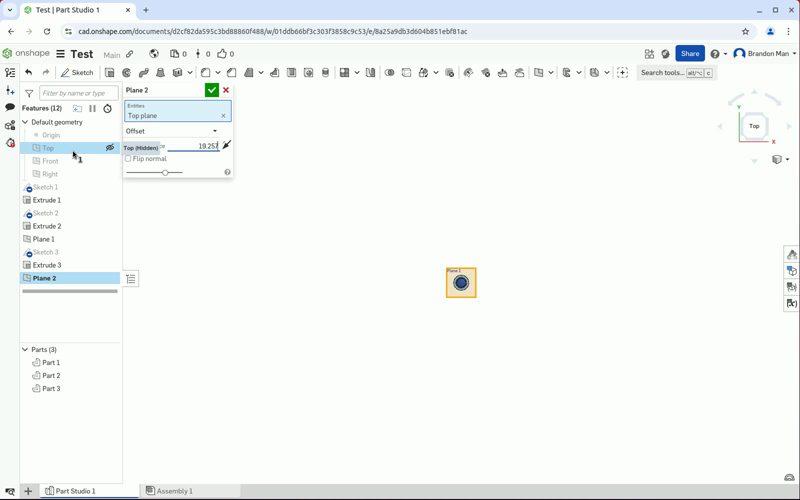
key(enter, 2)
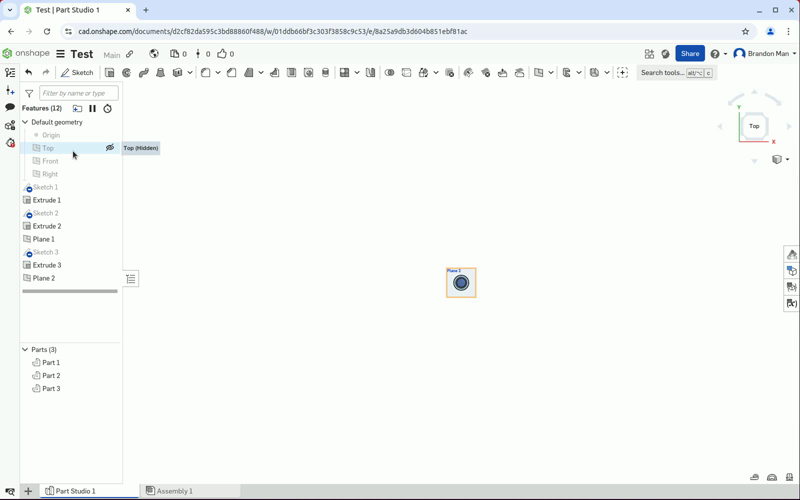
key(shift+s)
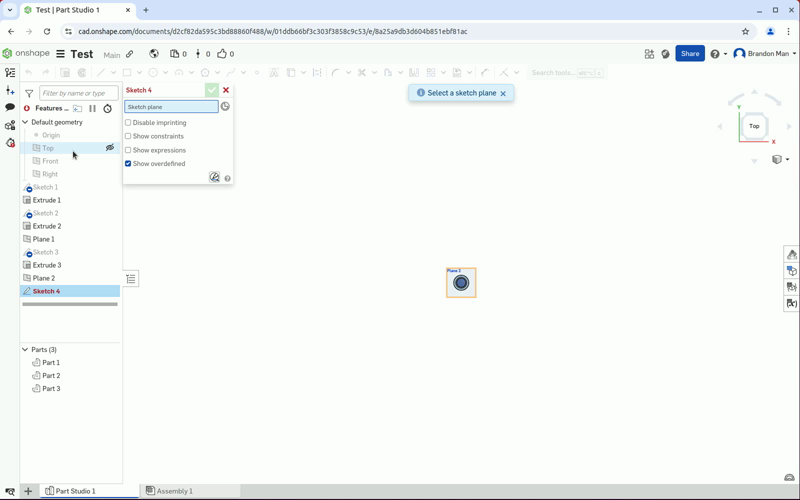
mouse_move(73, 280)
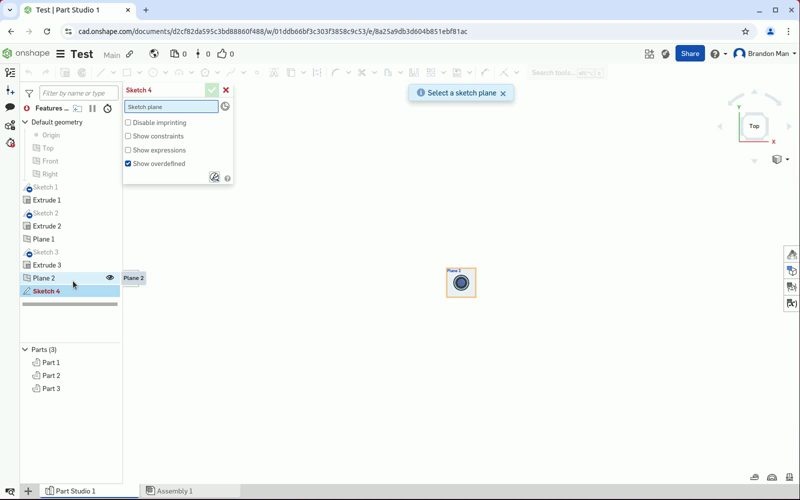
click(73, 280)
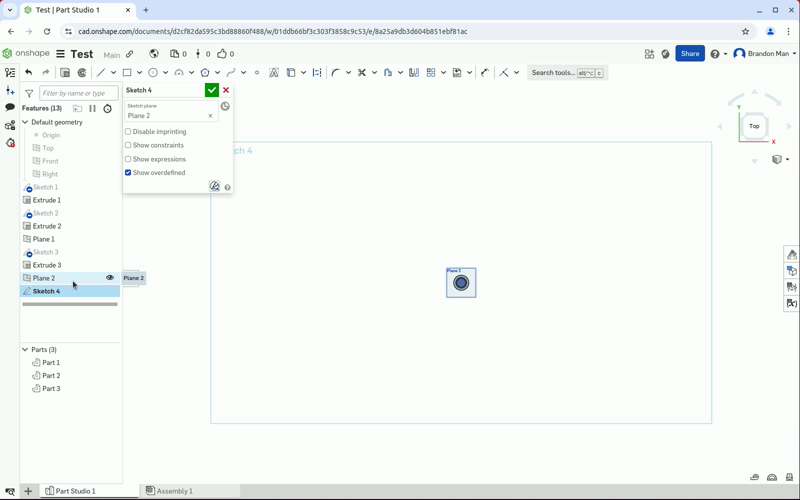
mouse_move(73, 352)
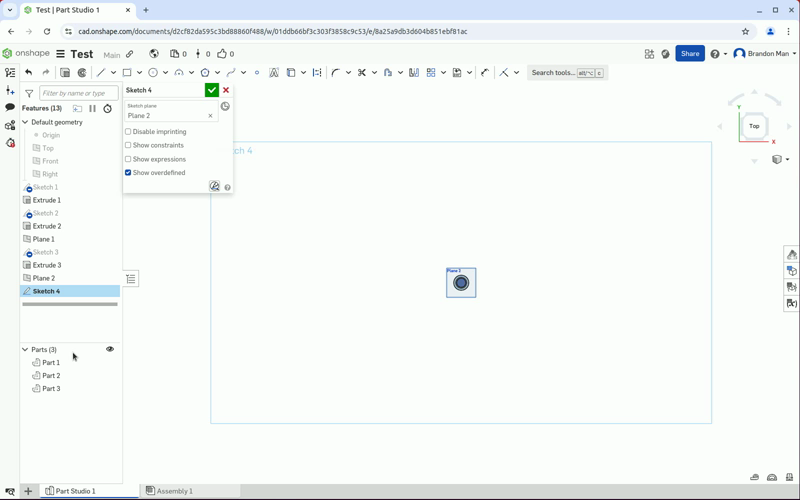
key(y)
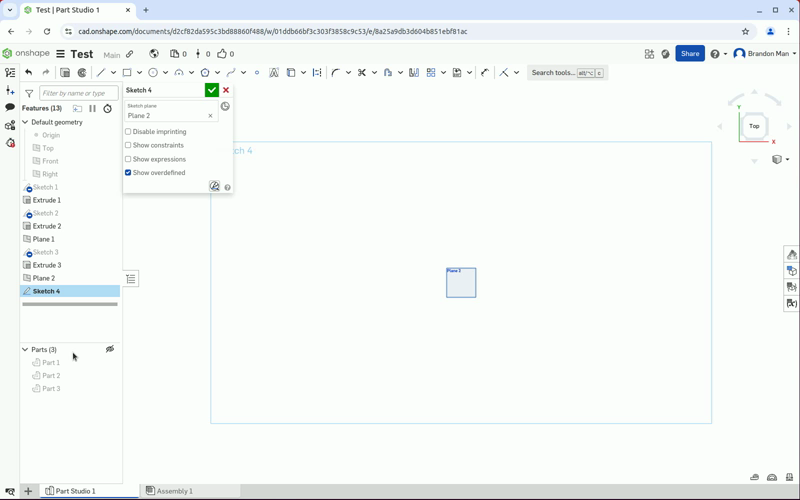
key(l)
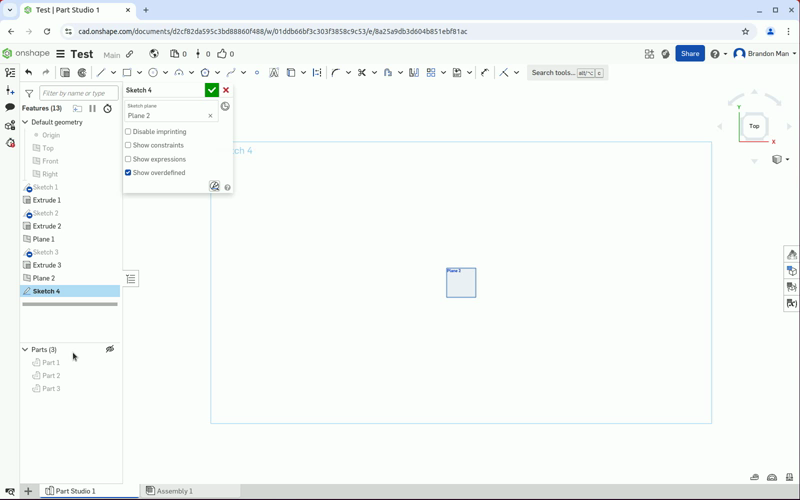
key_down(shift)
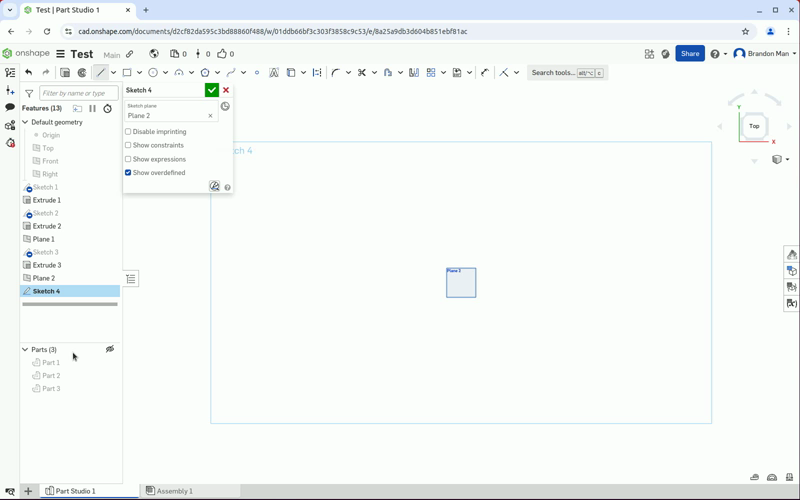
mouse_move(458, 285)
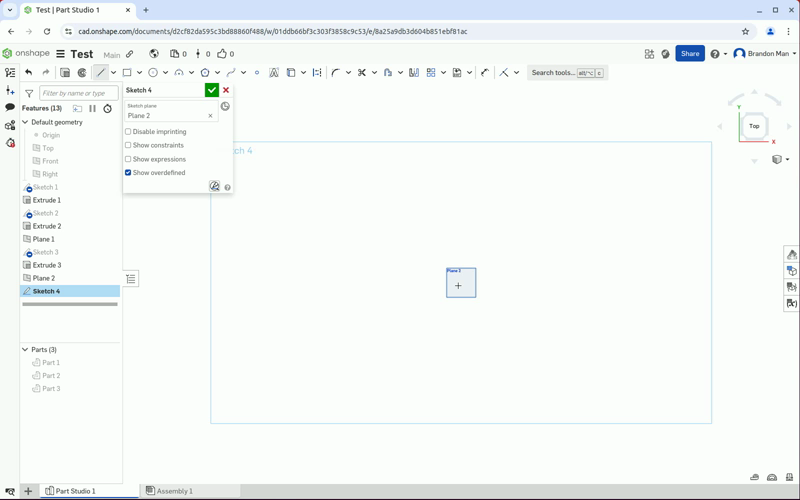
click(458, 285)
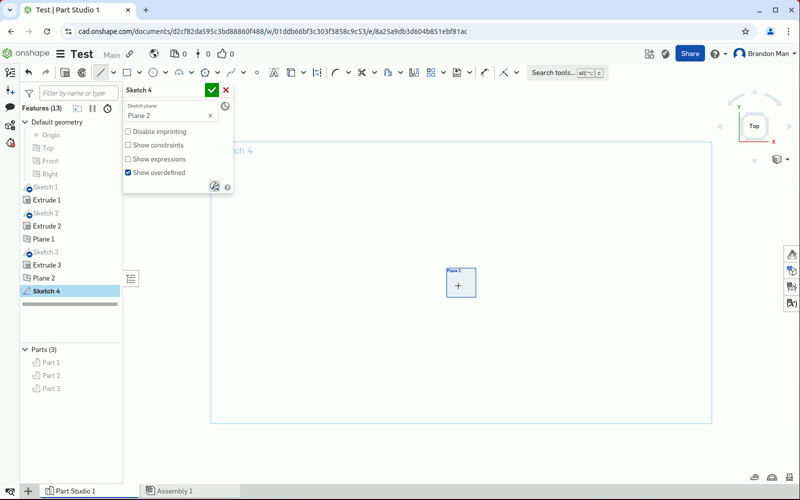
key_up(shift)
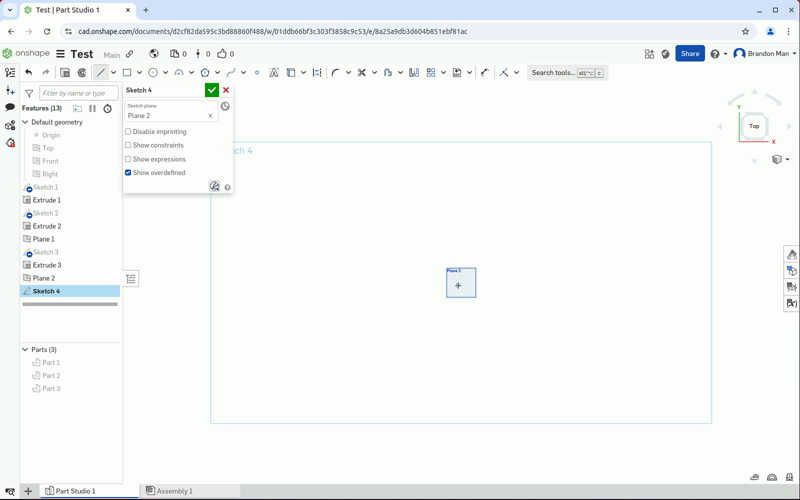
key_down(shift)
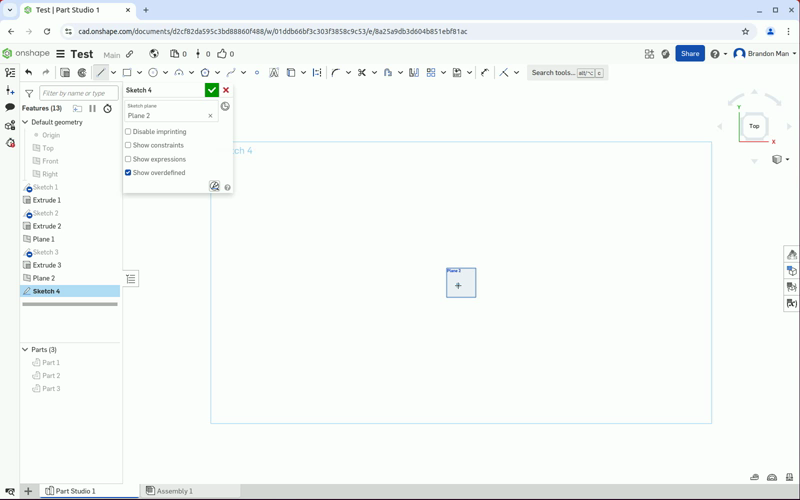
mouse_move(488, 285)
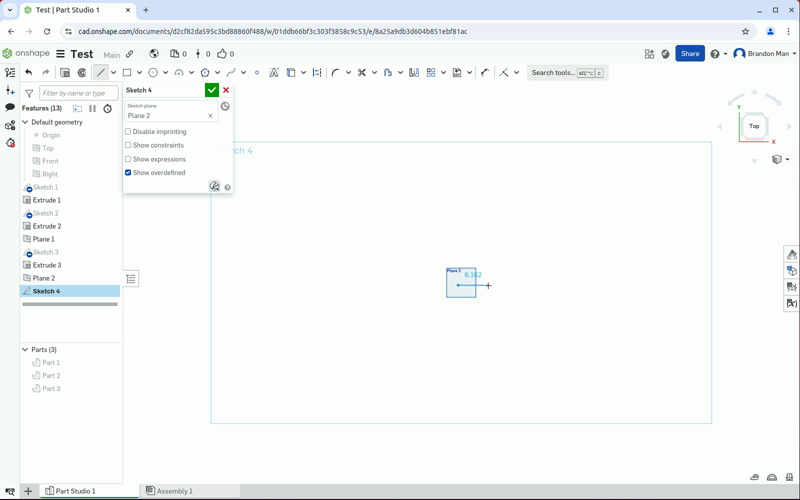
mouse_move(462, 285)
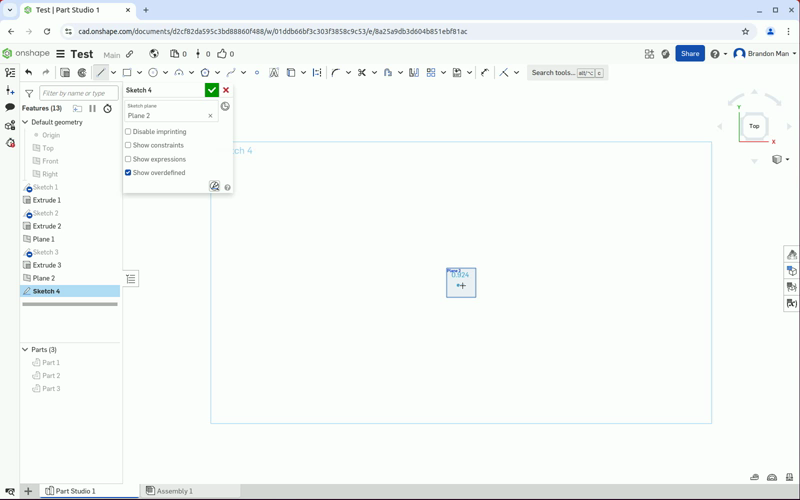
scroll(6)
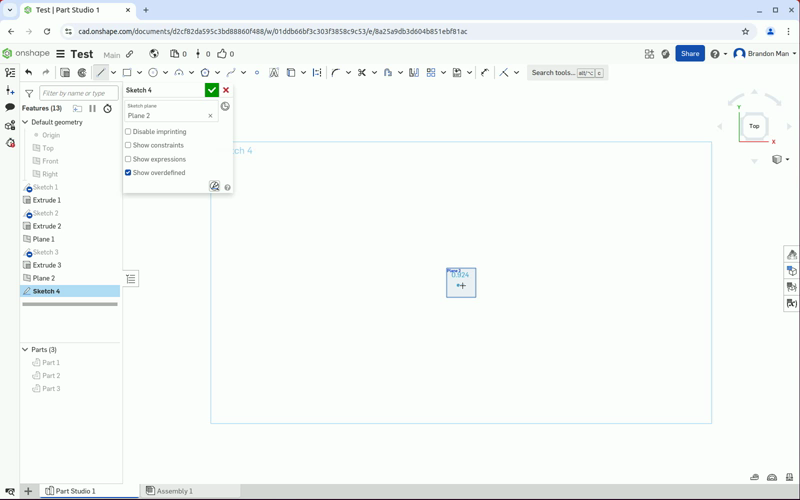
scroll(6)
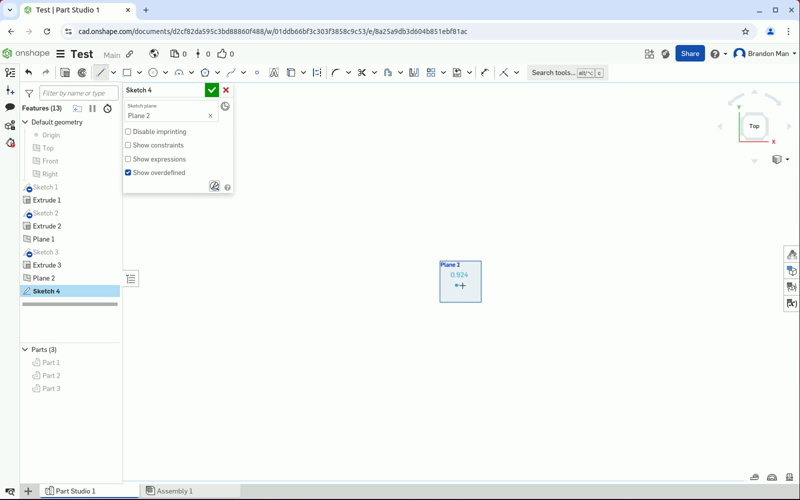
scroll(6)
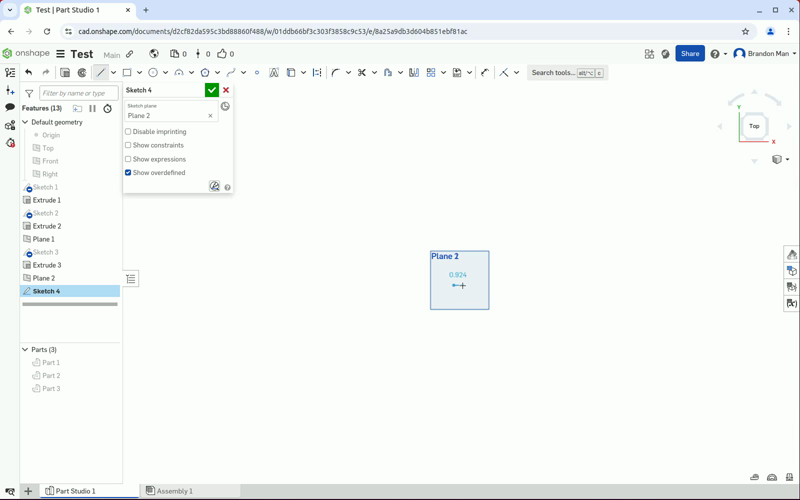
scroll(6)
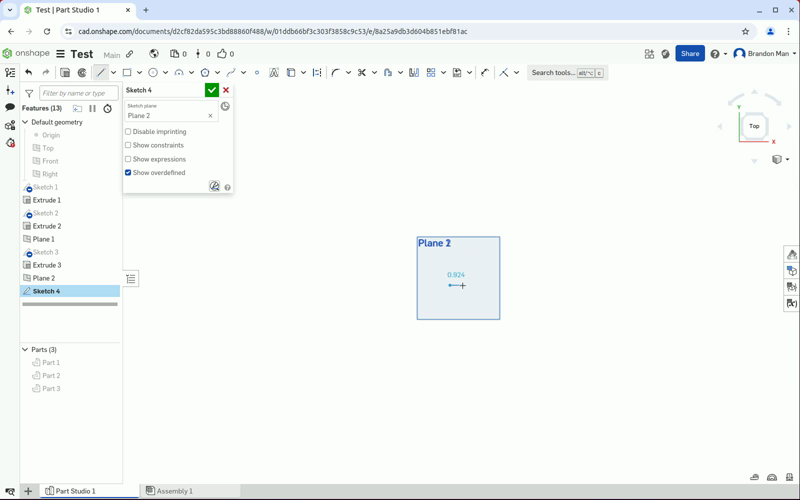
scroll(6)
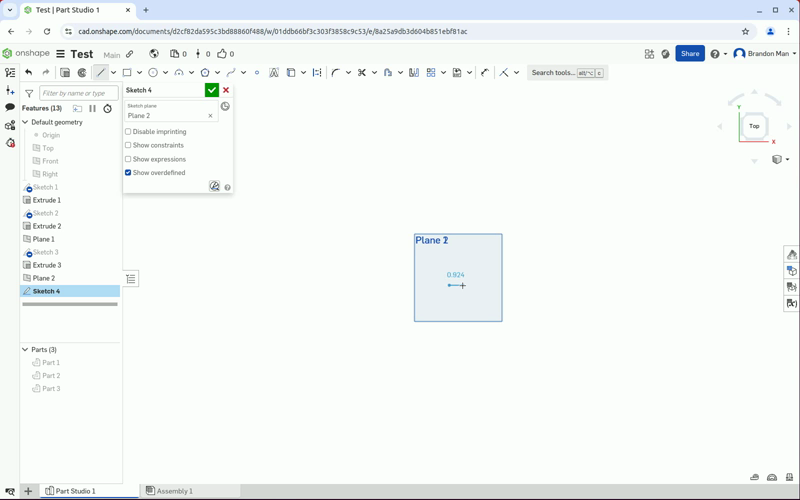
scroll(6)
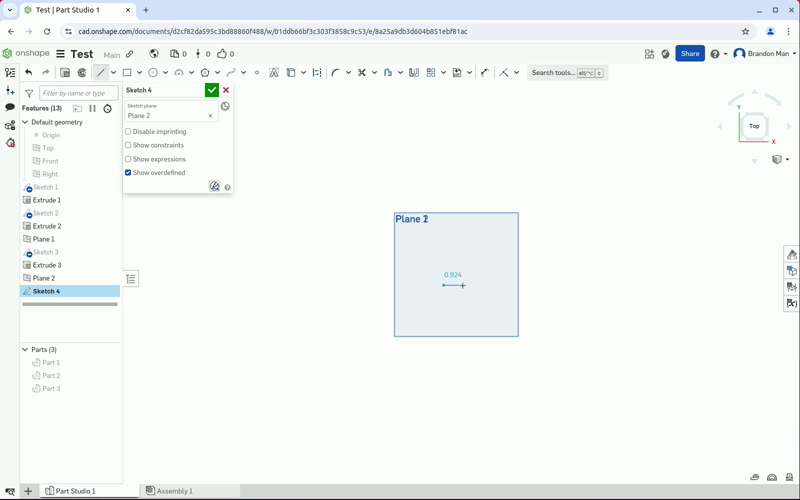
scroll(6)
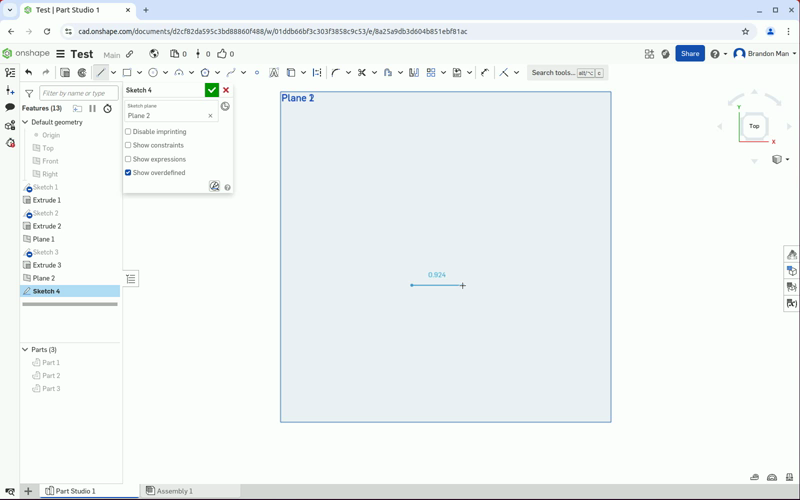
click(462, 285)
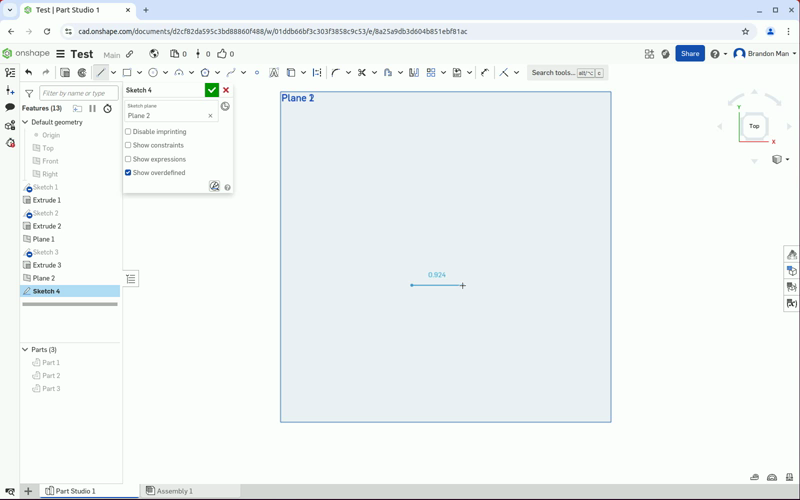
scroll(-6)
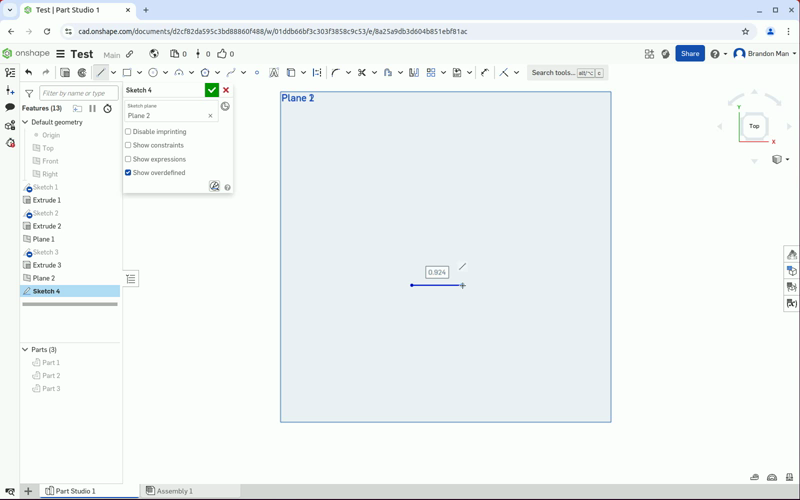
scroll(-6)
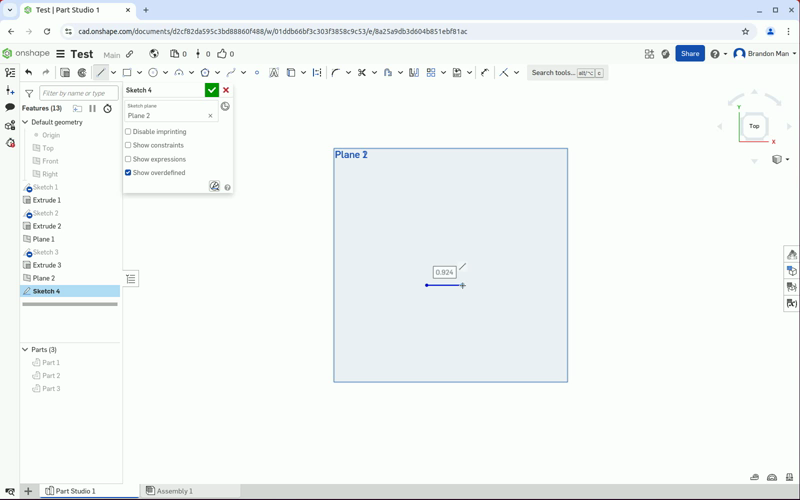
scroll(-6)
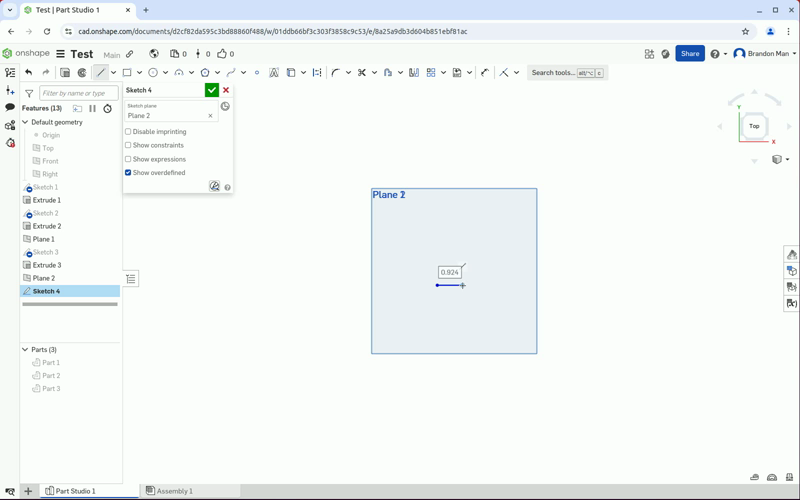
scroll(-6)
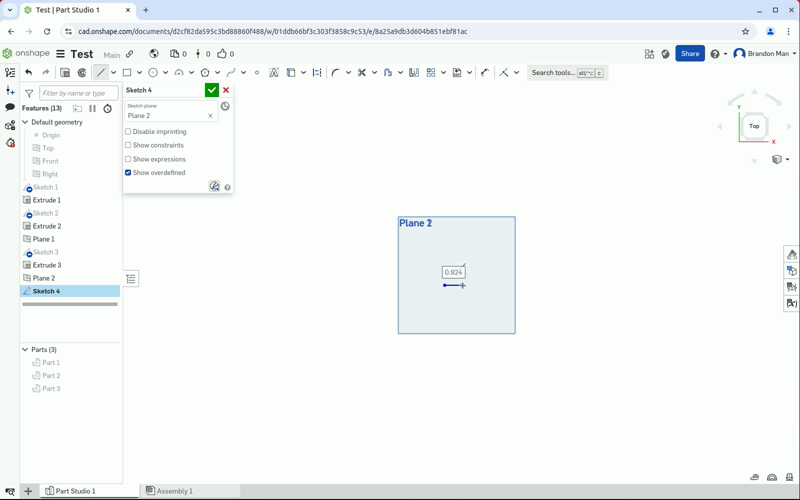
scroll(-6)
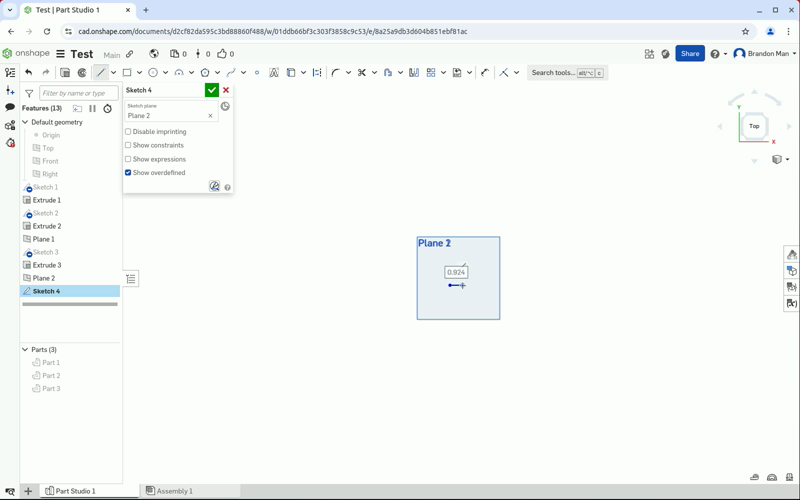
scroll(-6)
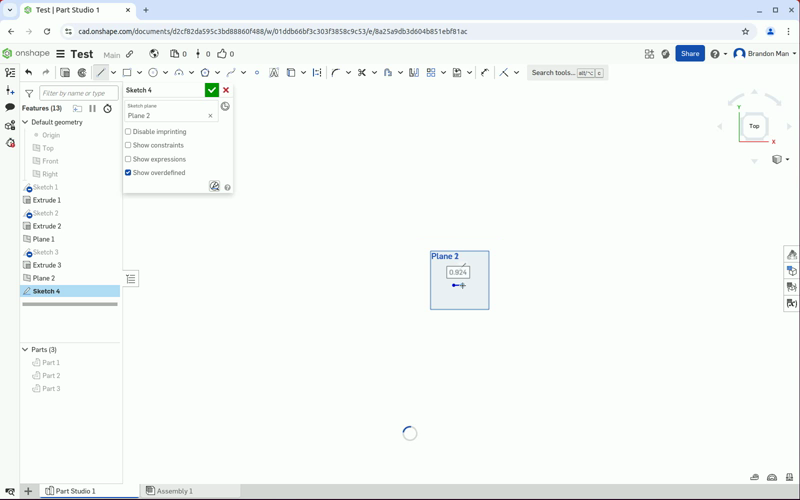
scroll(-6)
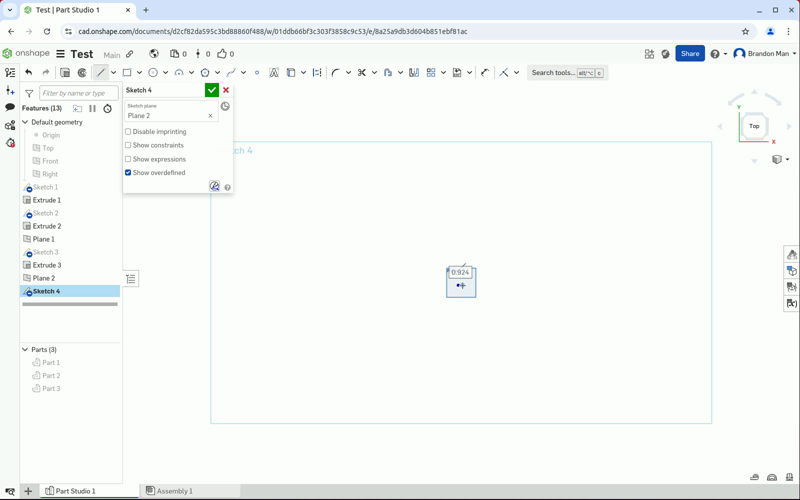
key_up(shift)
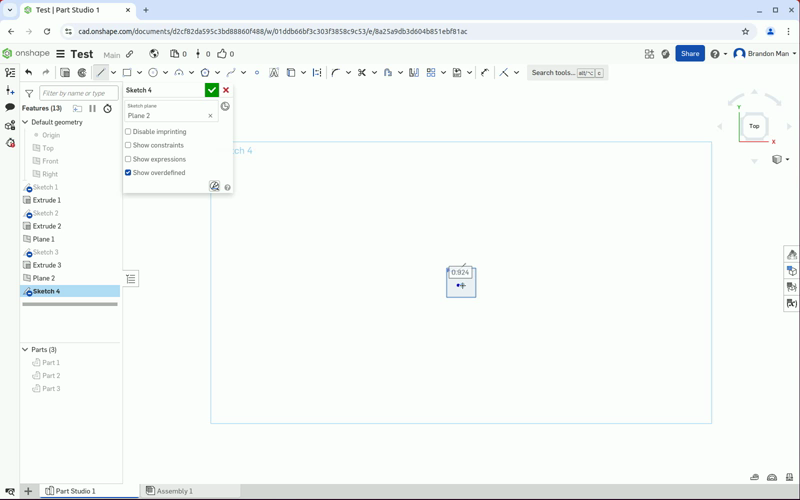
key_down(shift)
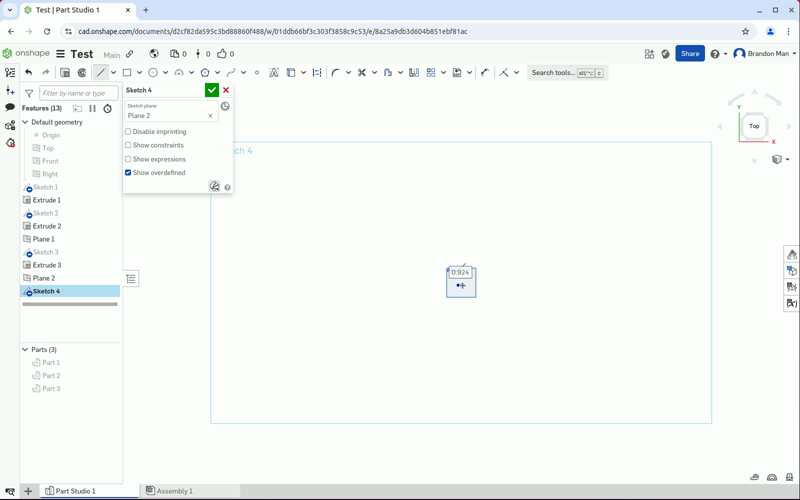
mouse_move(492, 285)
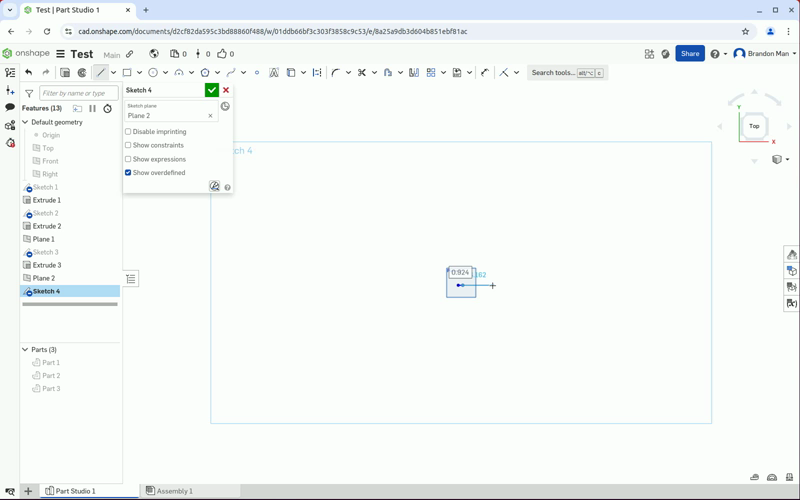
mouse_move(462, 280)
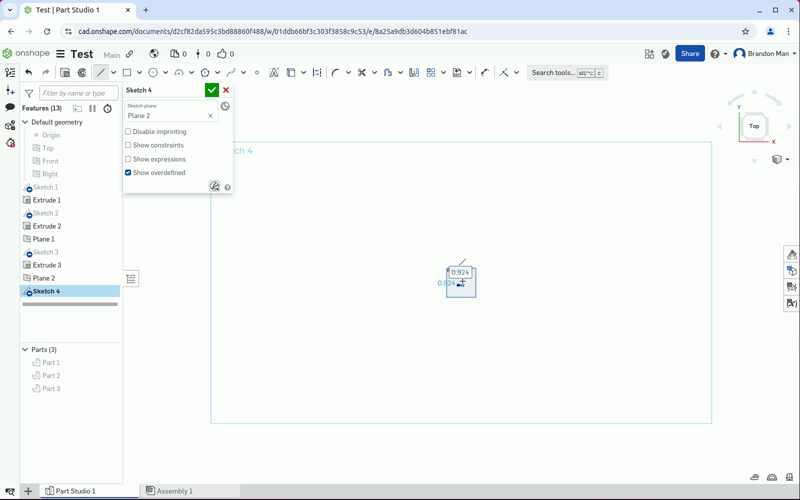
scroll(6)
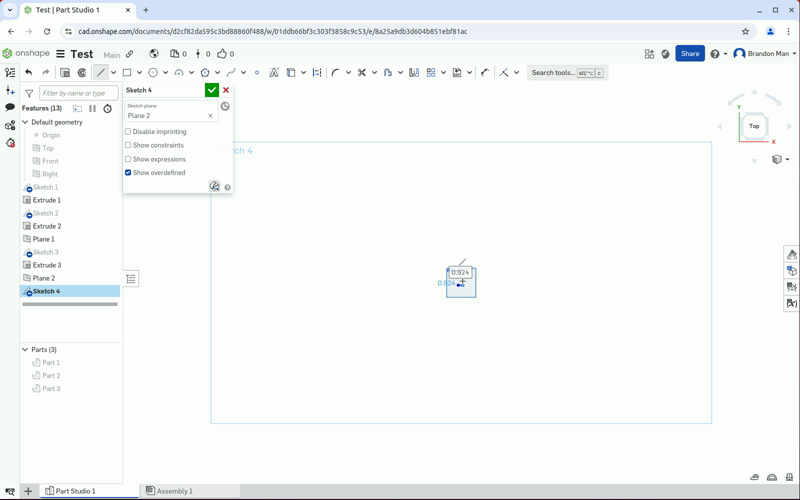
scroll(6)
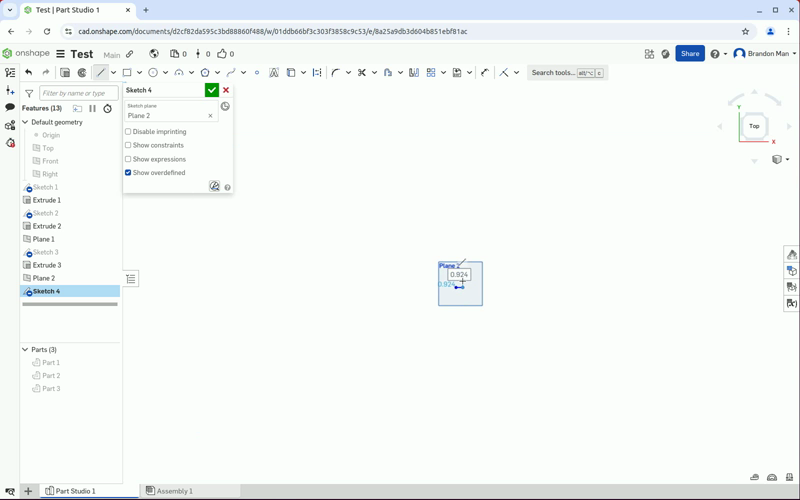
scroll(6)
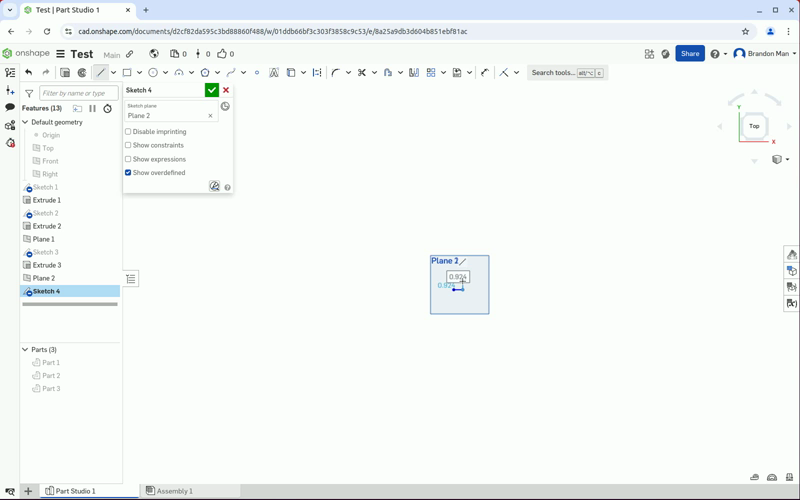
scroll(6)
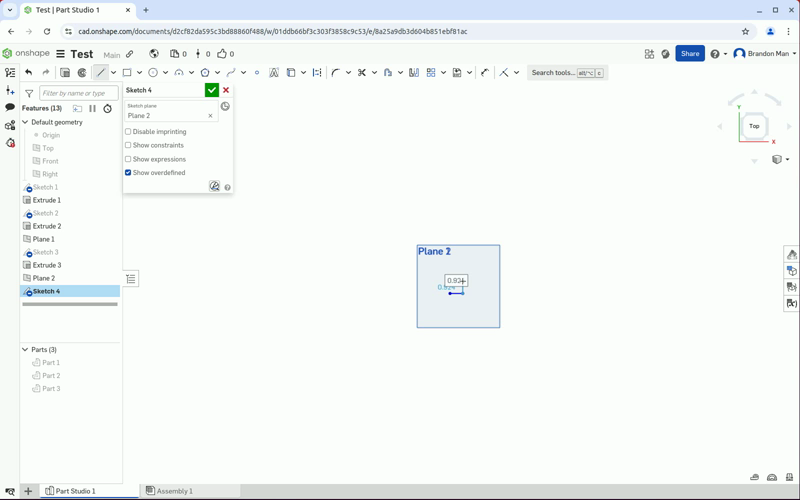
scroll(6)
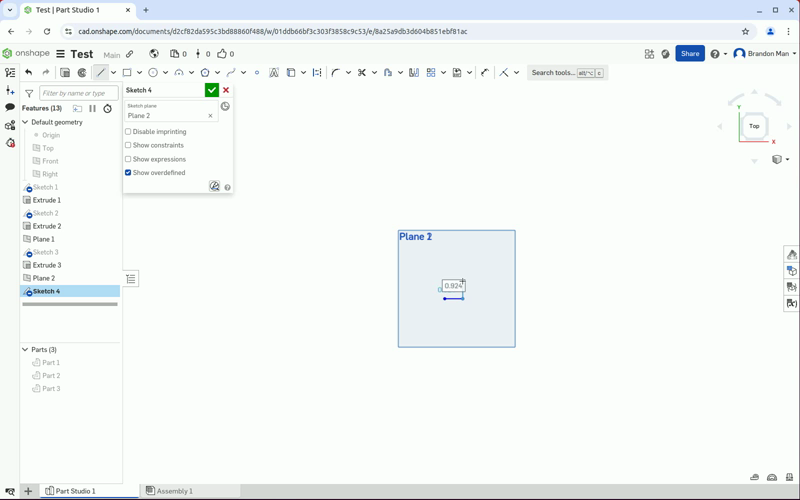
scroll(6)
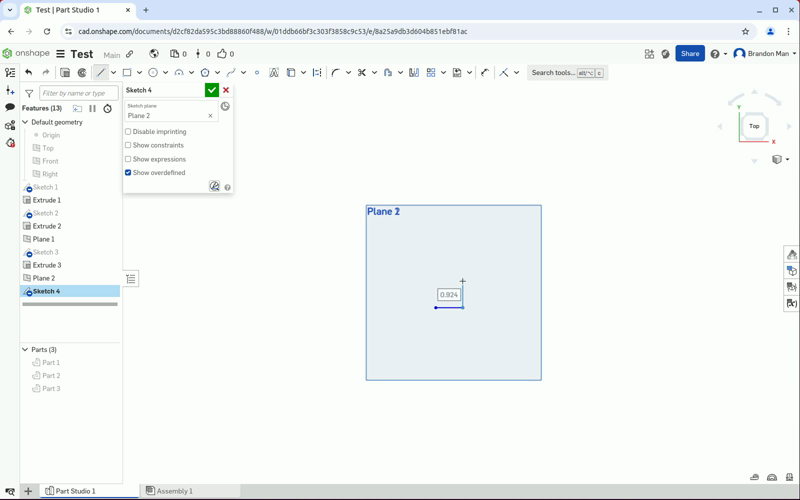
scroll(6)
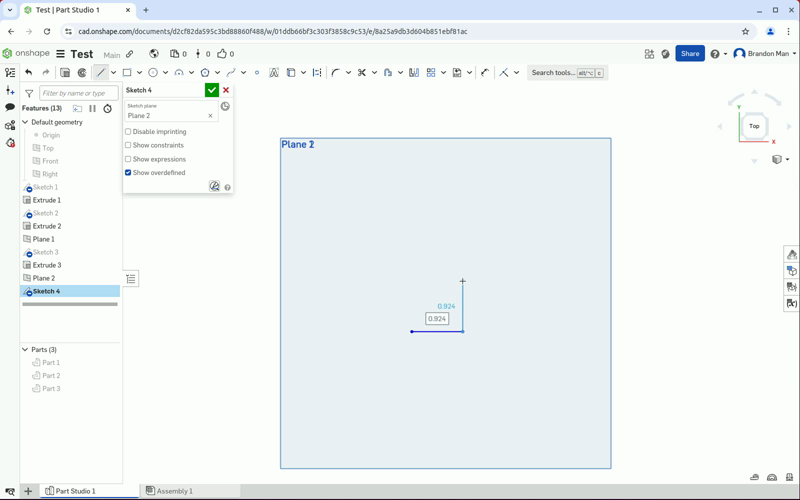
click(462, 280)
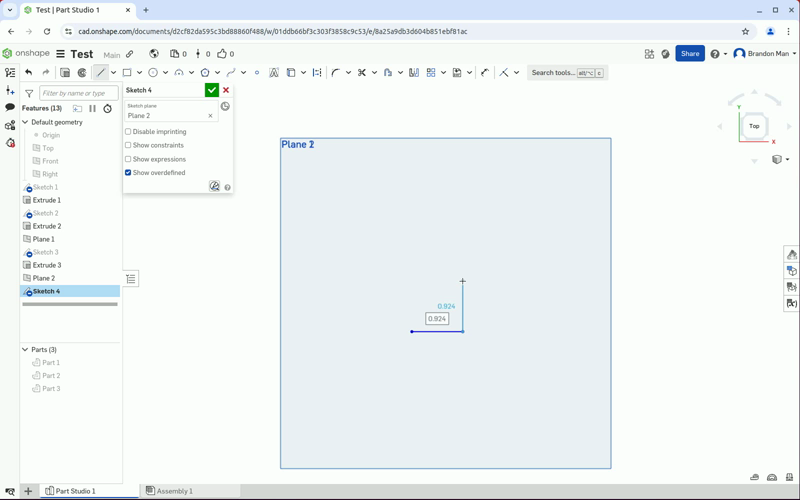
scroll(-6)
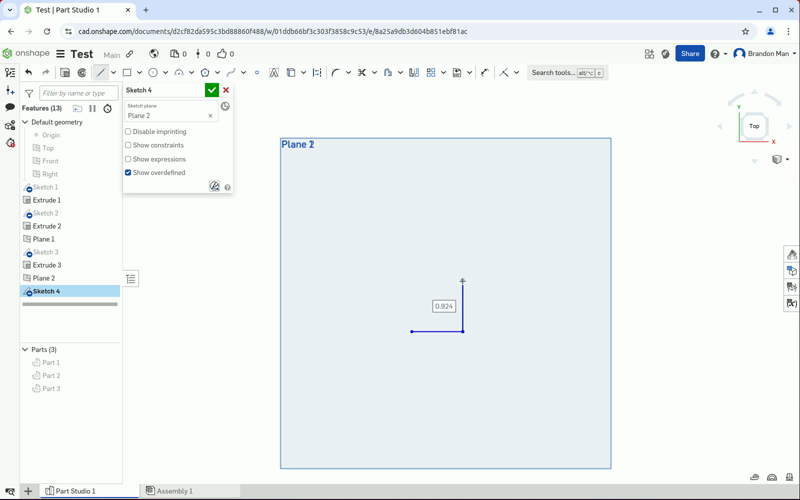
scroll(-6)
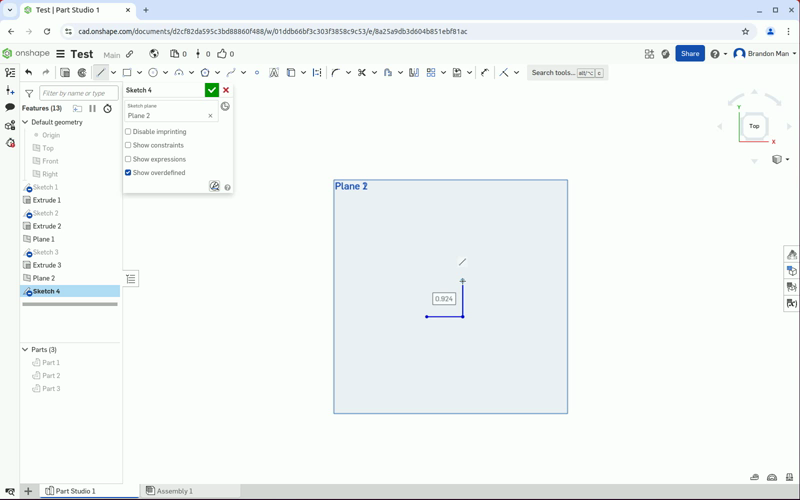
scroll(-6)
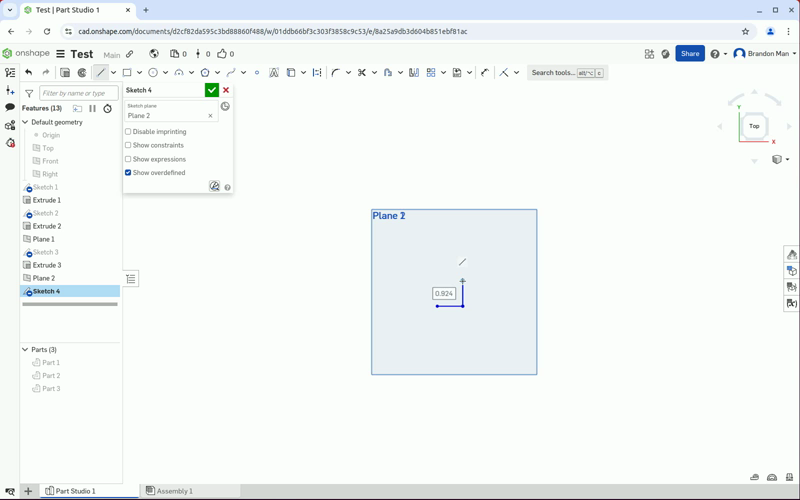
scroll(-6)
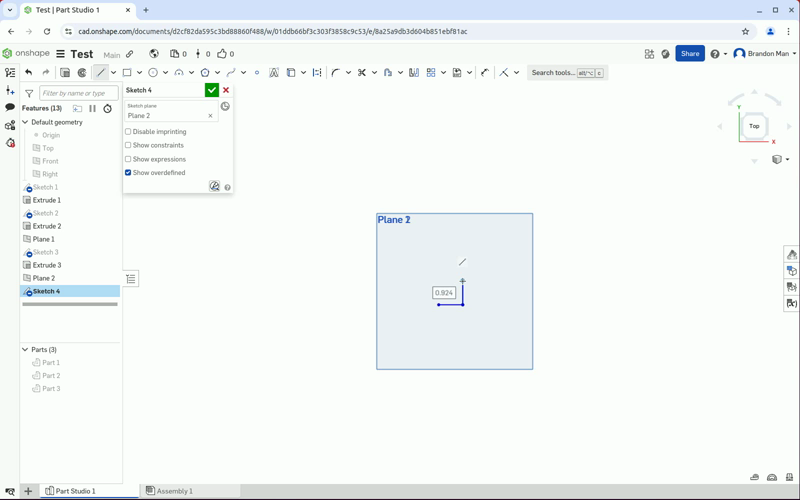
scroll(-6)
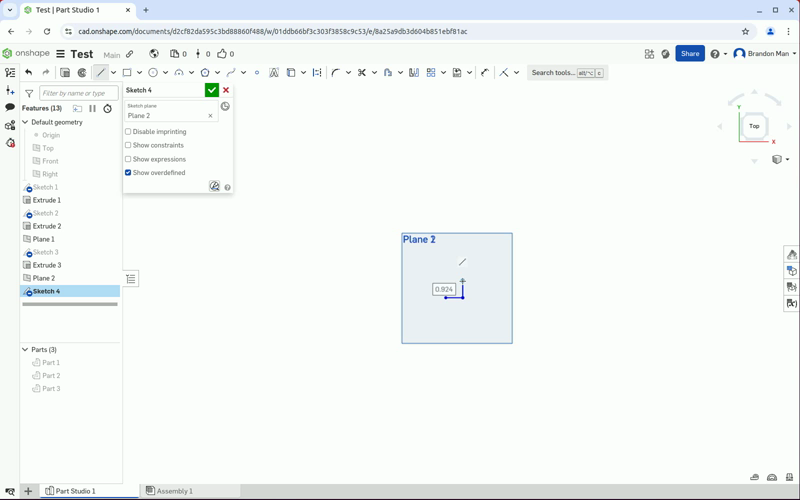
scroll(-6)
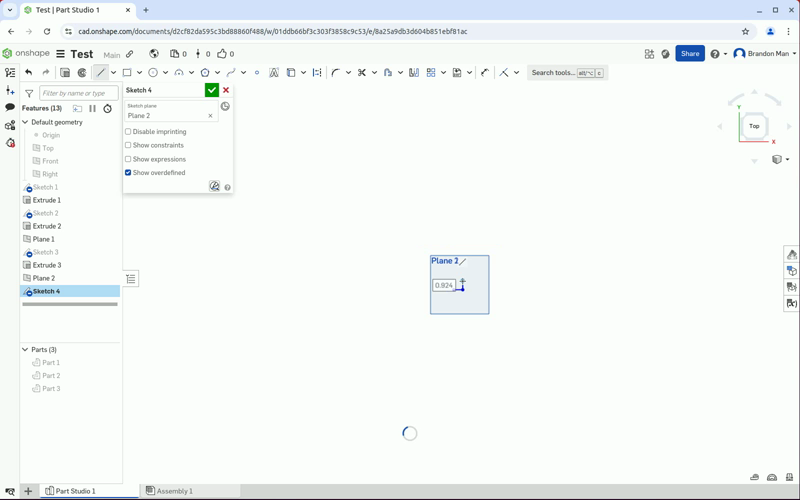
scroll(-6)
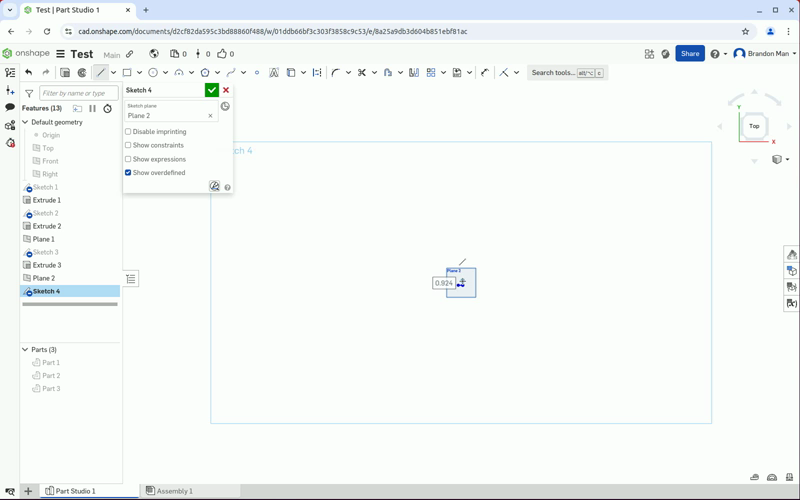
key_up(shift)
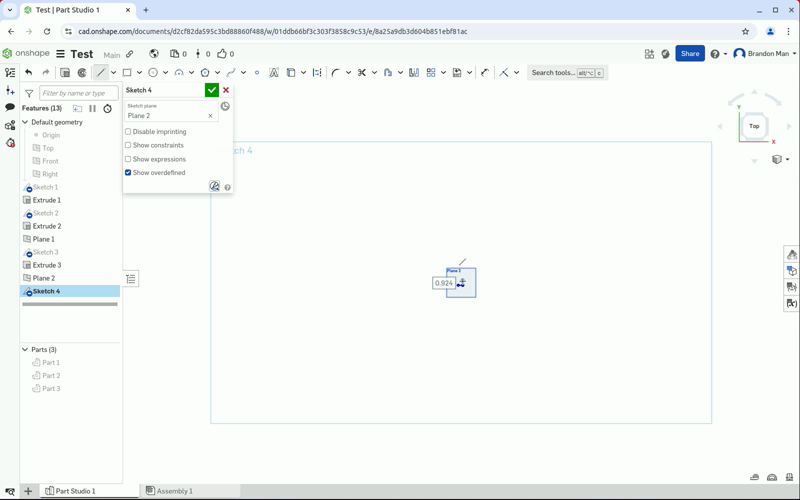
key_down(shift)
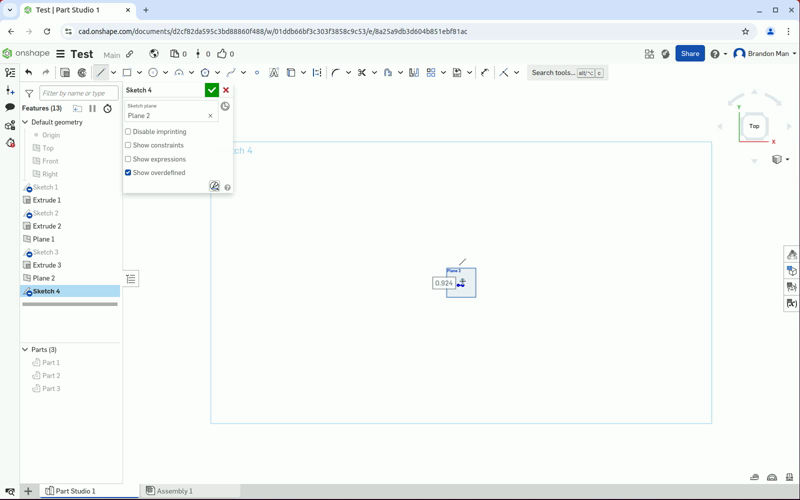
mouse_move(492, 280)
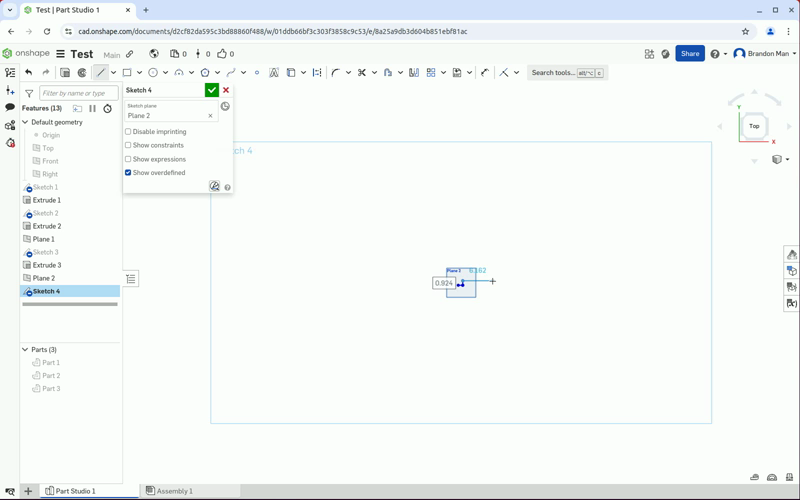
mouse_move(458, 280)
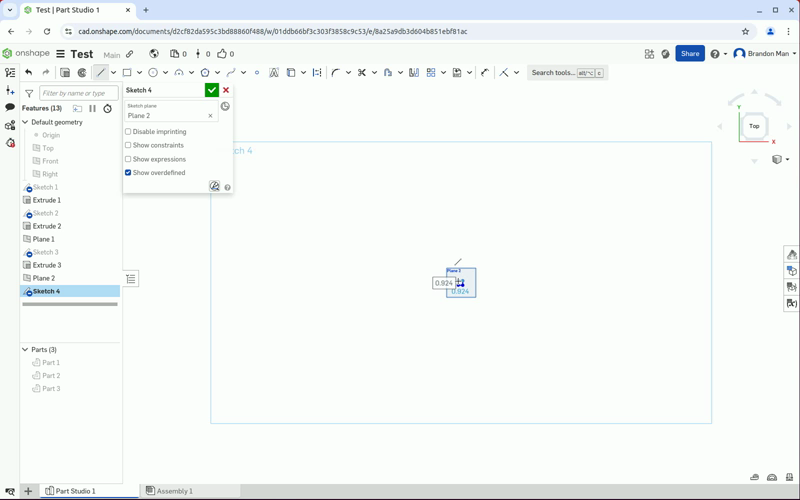
scroll(6)
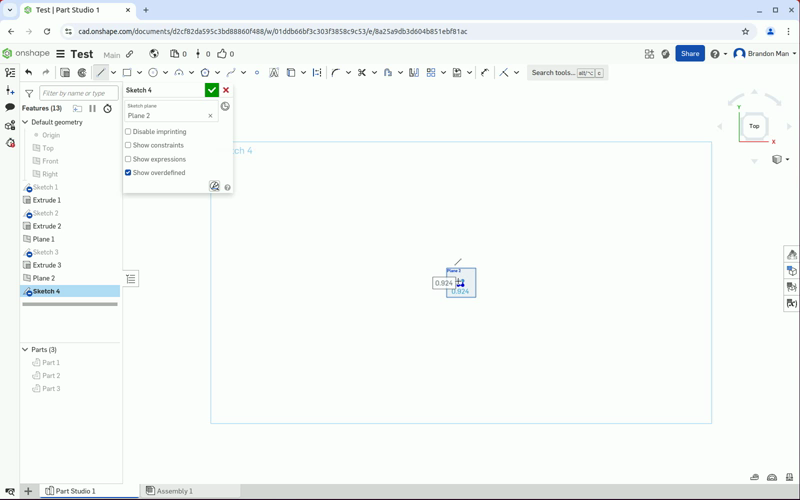
scroll(6)
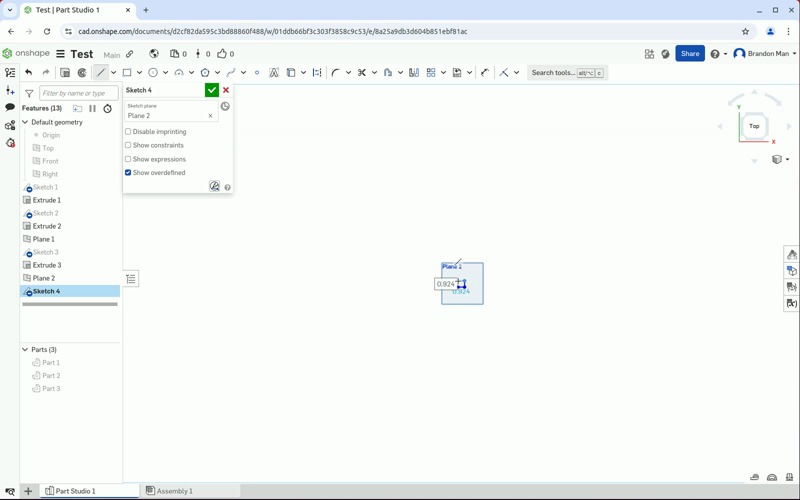
scroll(6)
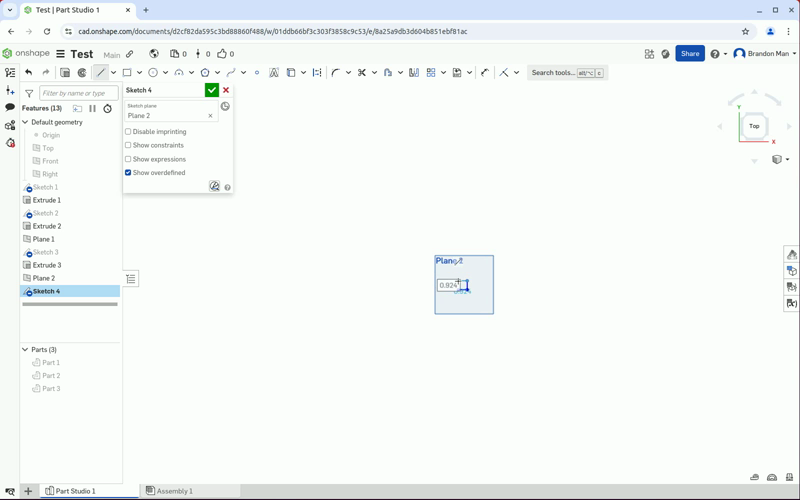
scroll(6)
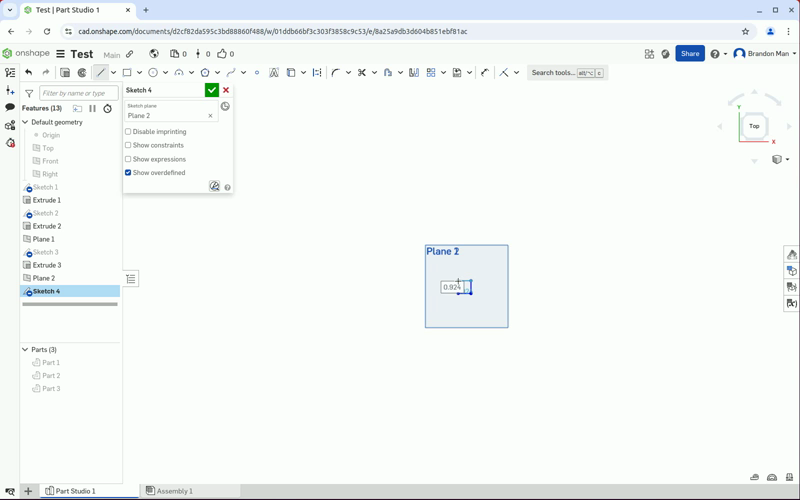
scroll(6)
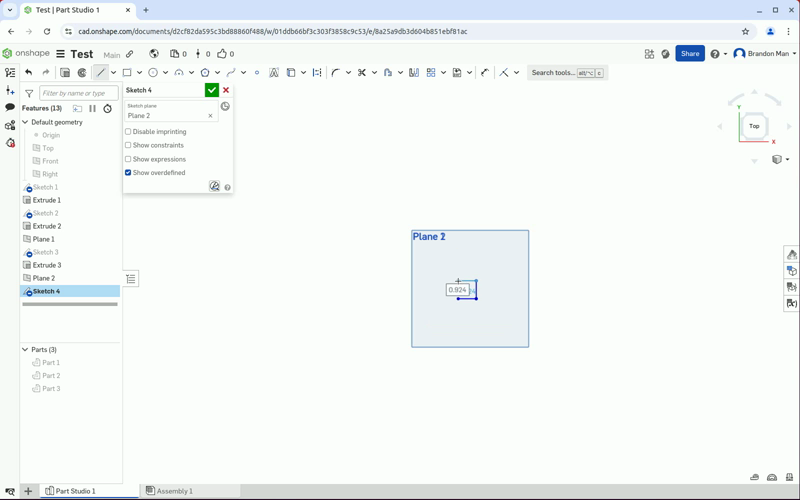
scroll(6)
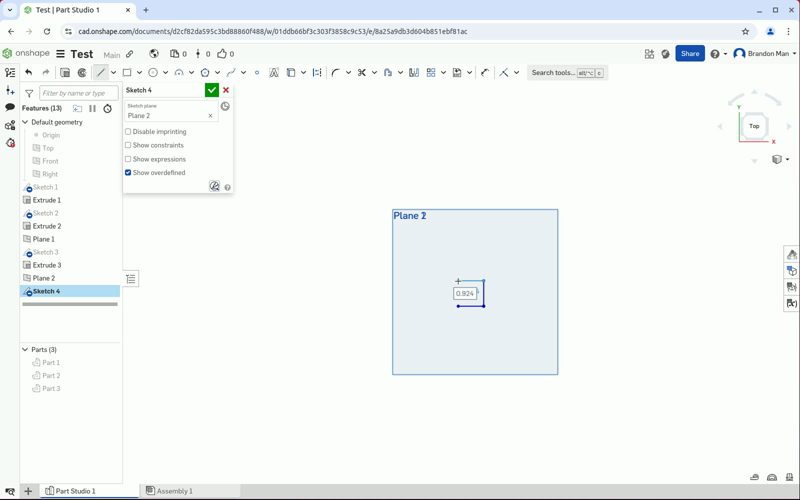
scroll(6)
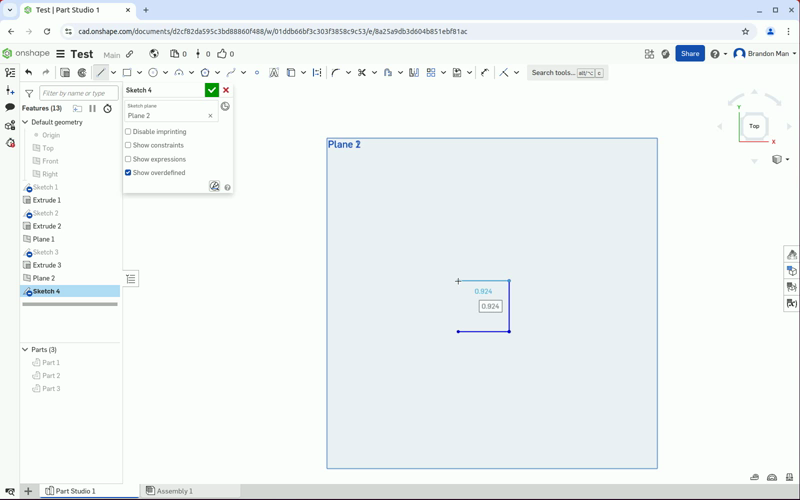
click(458, 280)
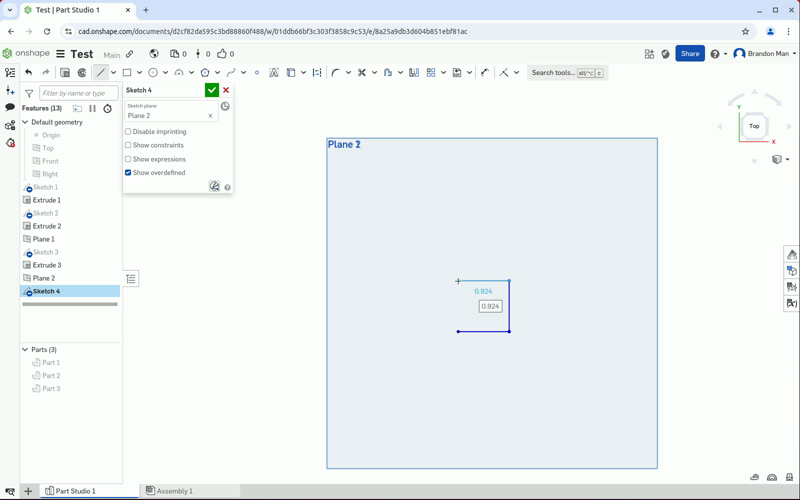
scroll(-6)
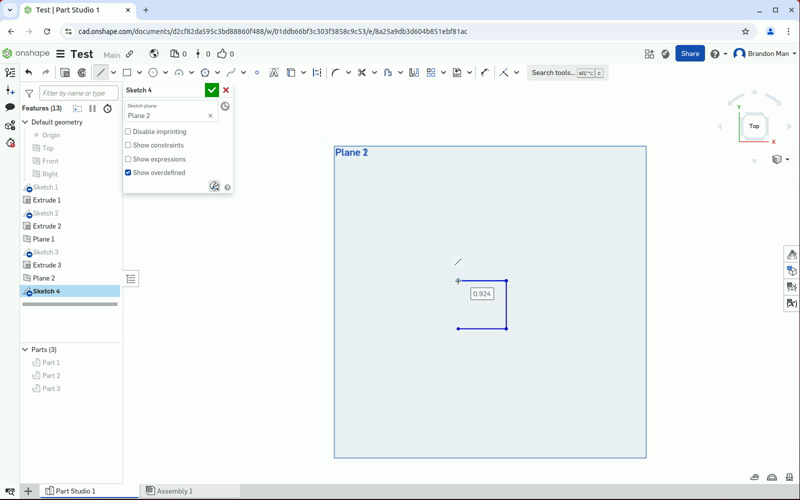
scroll(-6)
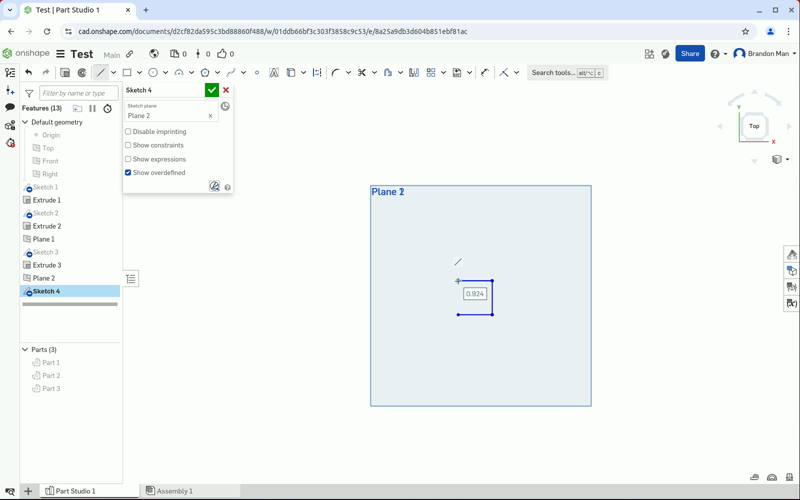
scroll(-6)
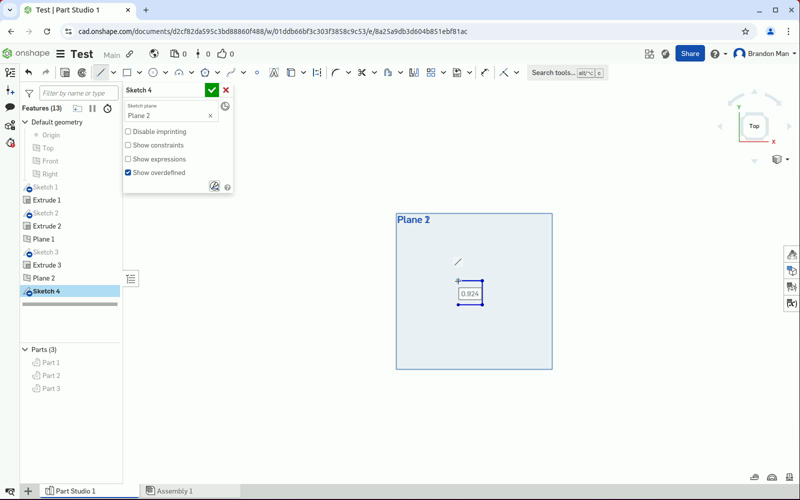
scroll(-6)
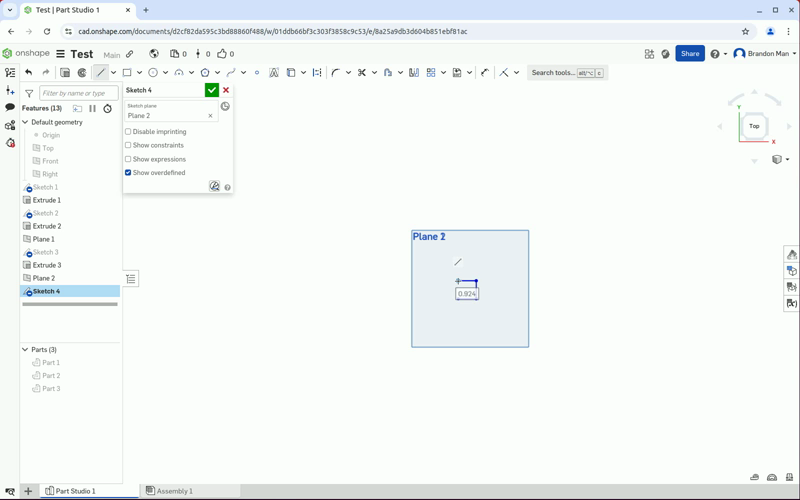
scroll(-6)
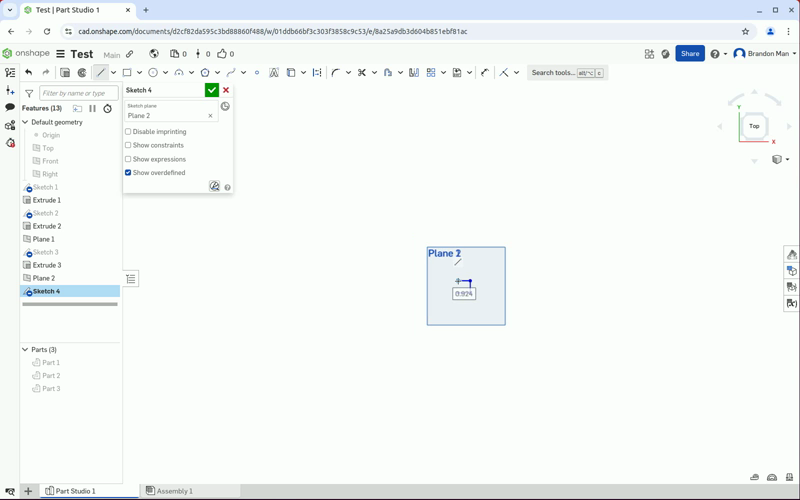
scroll(-6)
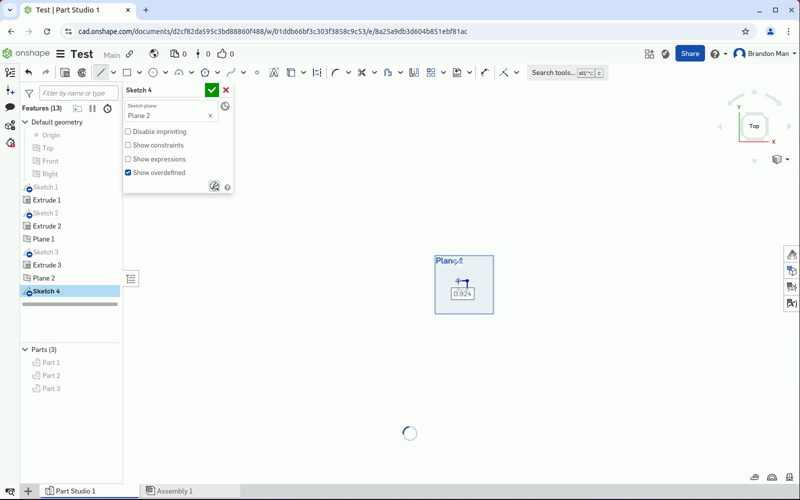
scroll(-6)
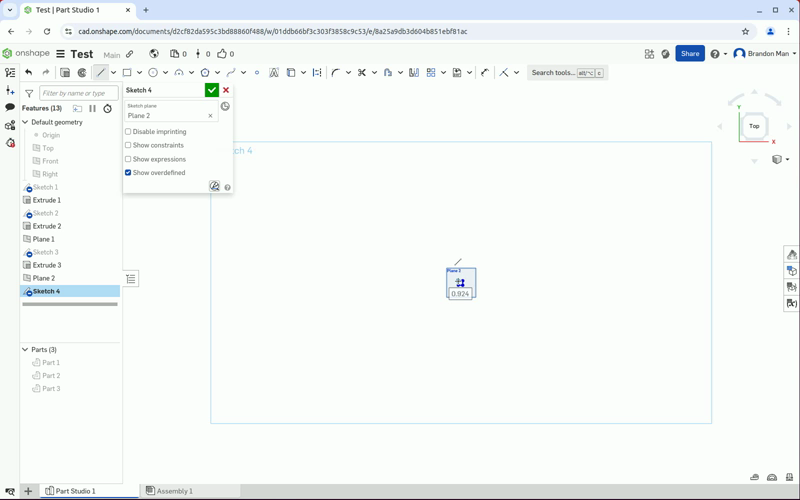
key_up(shift)
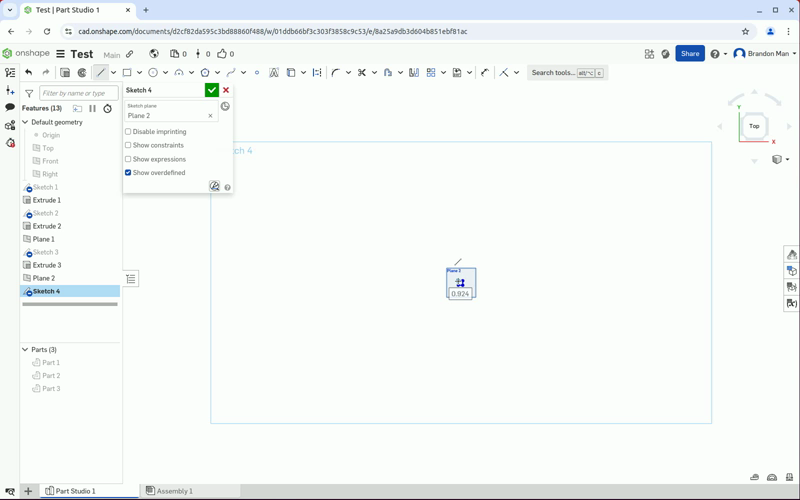
mouse_move(488, 280)
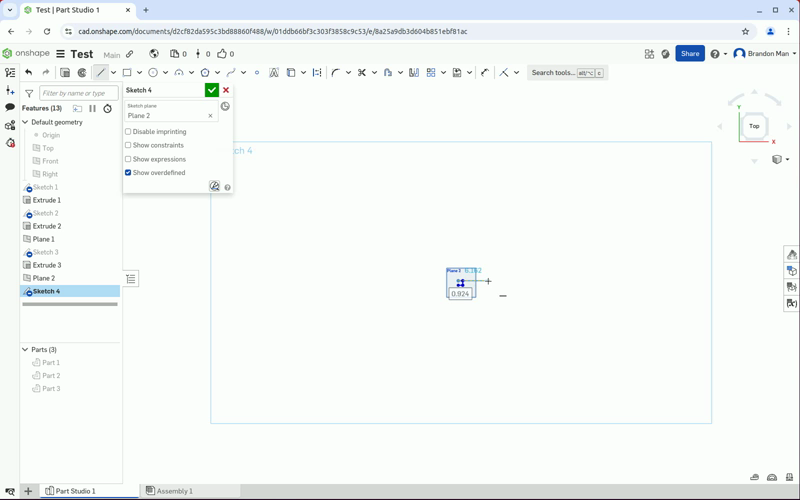
key_down(shift)
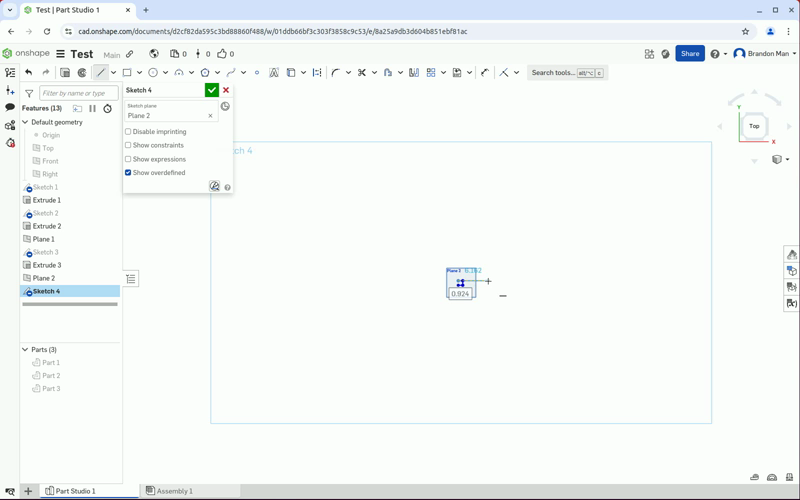
mouse_move(458, 285)
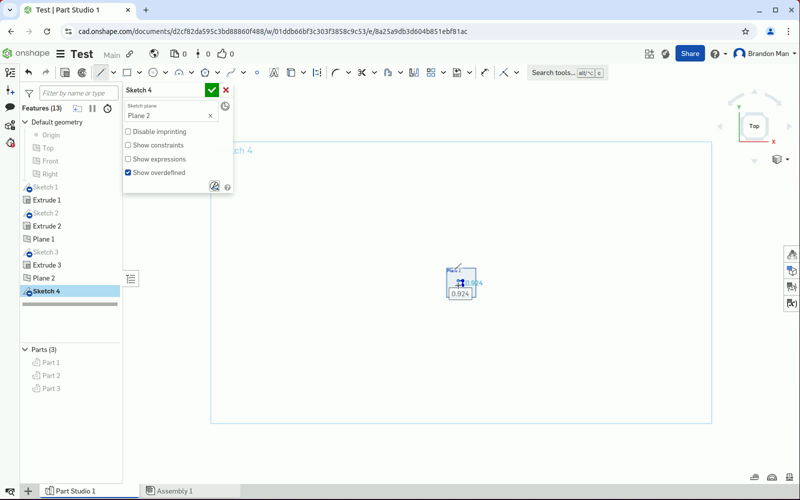
scroll(6)
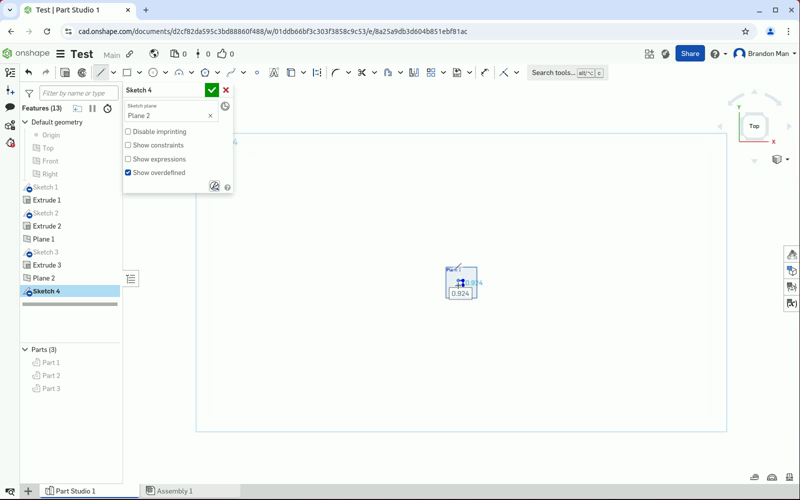
scroll(6)
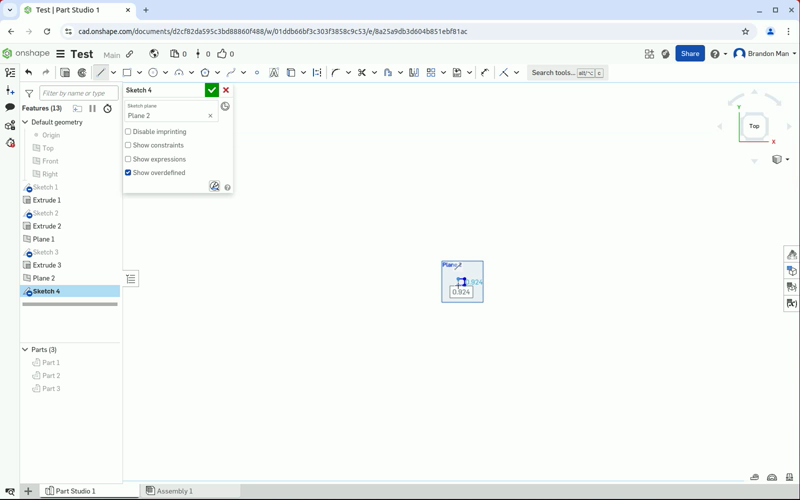
scroll(6)
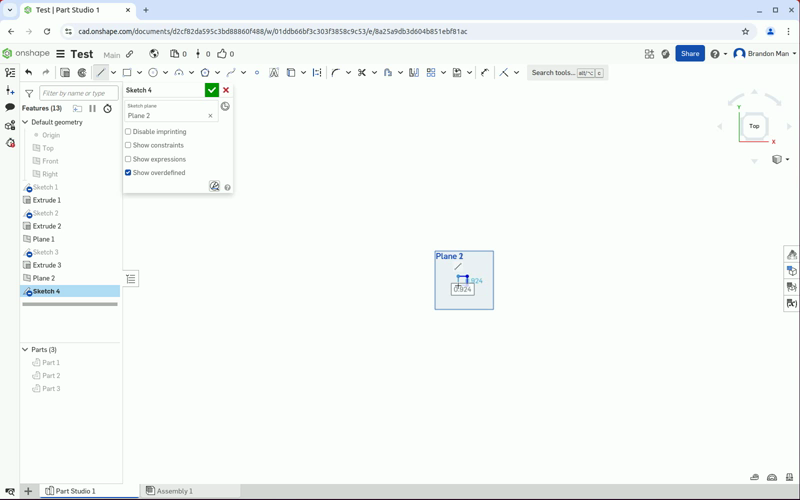
scroll(6)
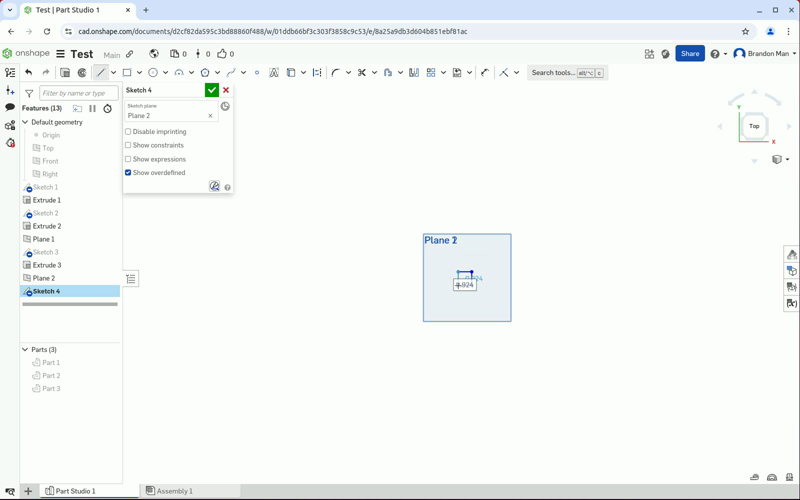
scroll(6)
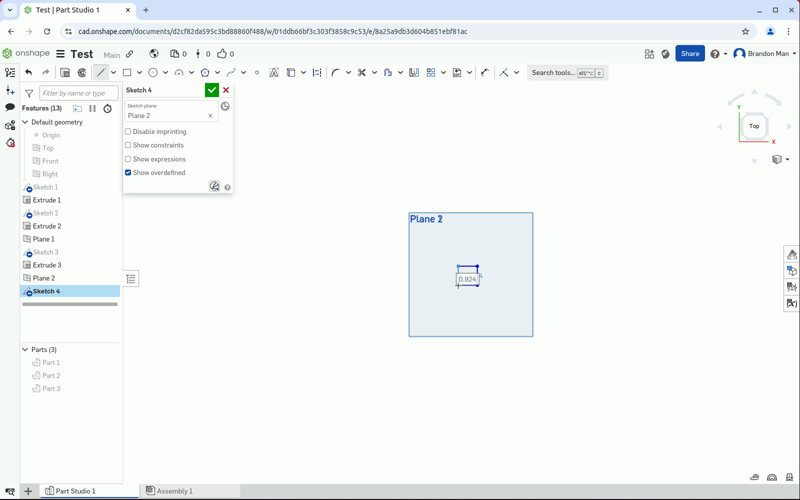
scroll(6)
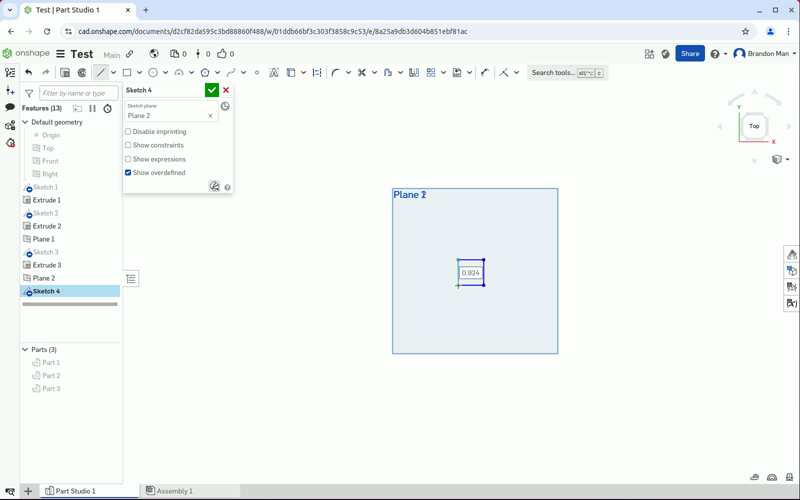
scroll(6)
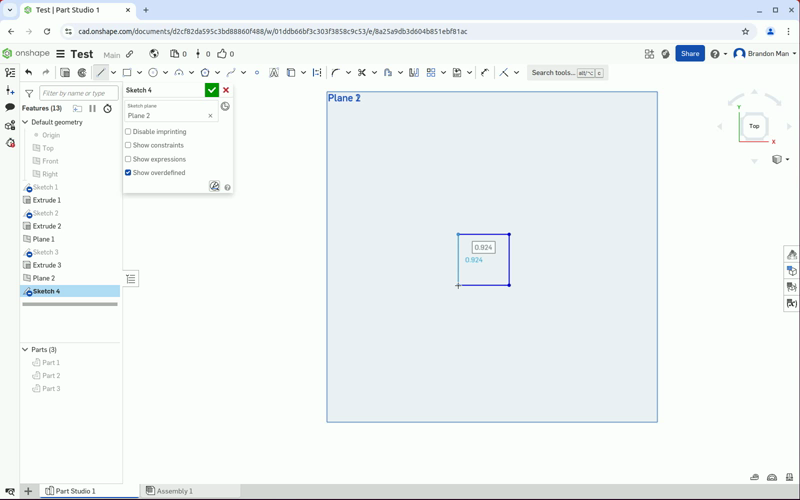
key_up(shift)
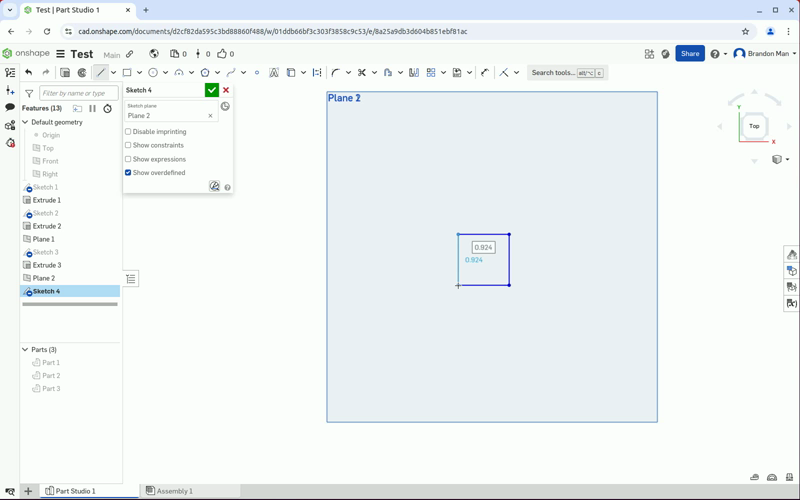
click(458, 285)
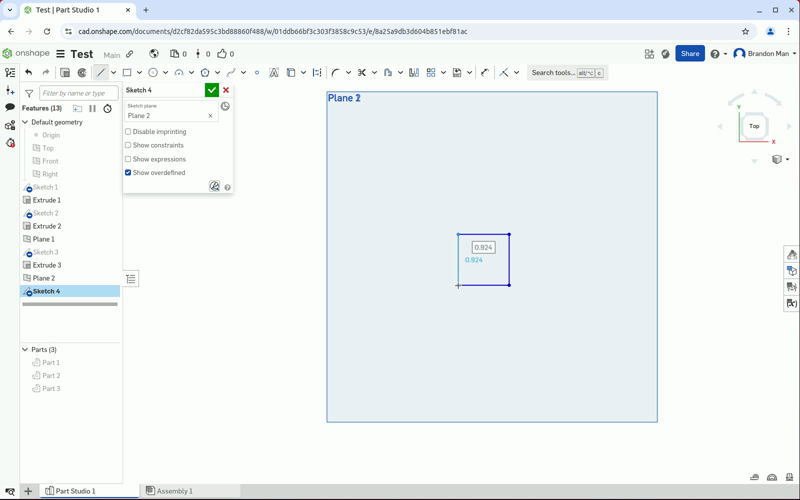
scroll(-6)
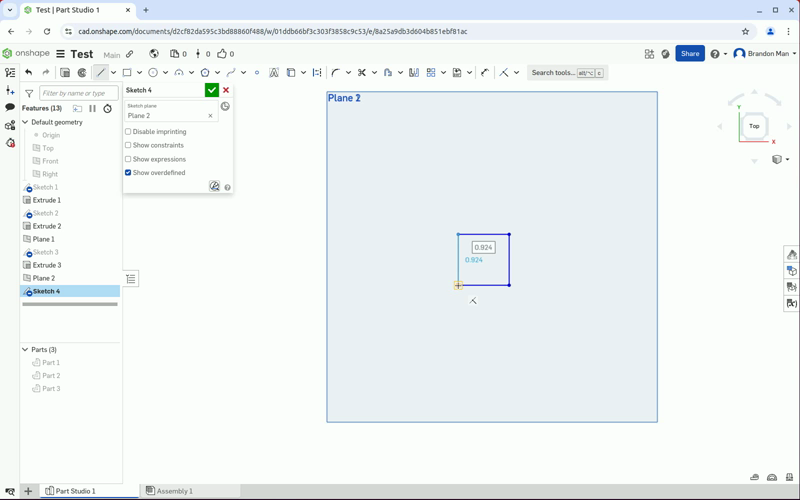
scroll(-6)
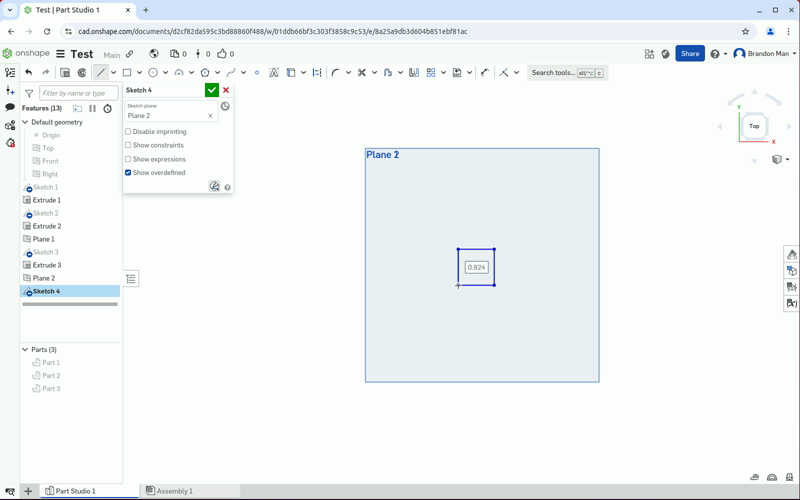
scroll(-6)
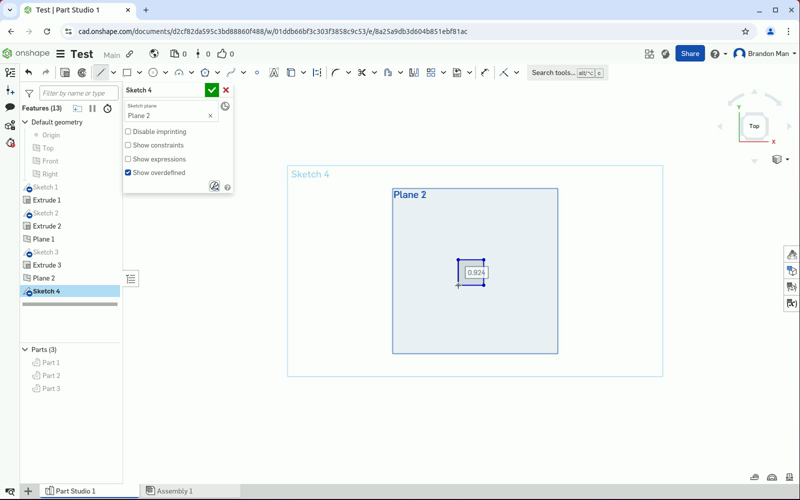
scroll(-6)
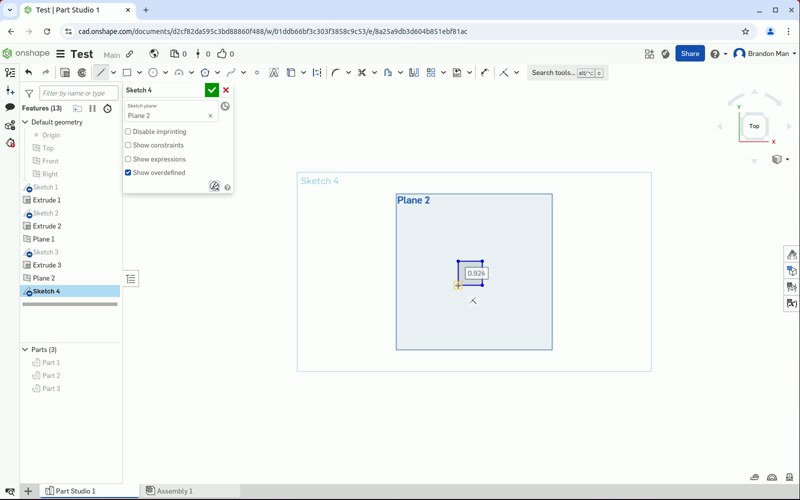
scroll(-6)
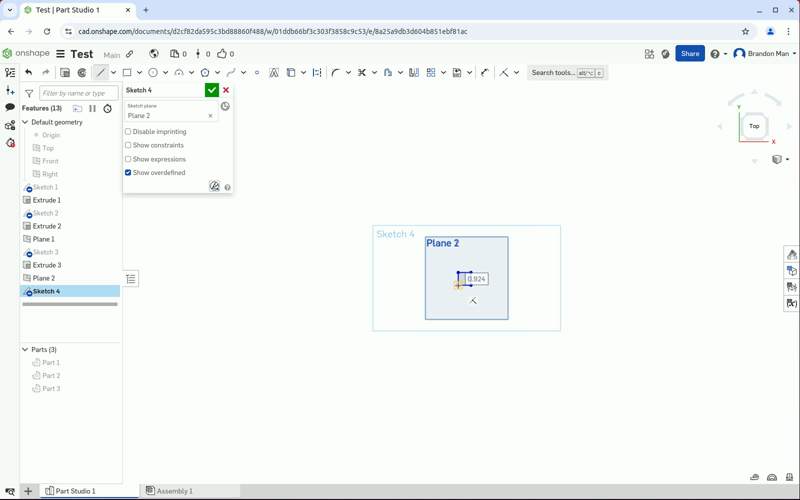
scroll(-6)
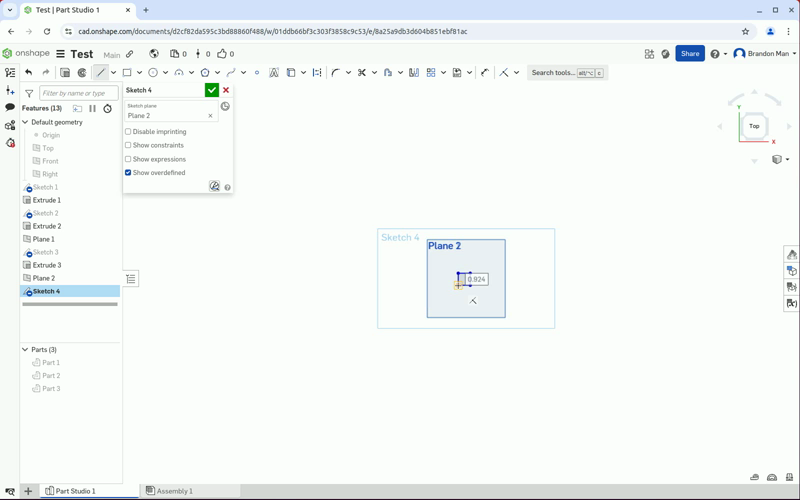
scroll(-6)
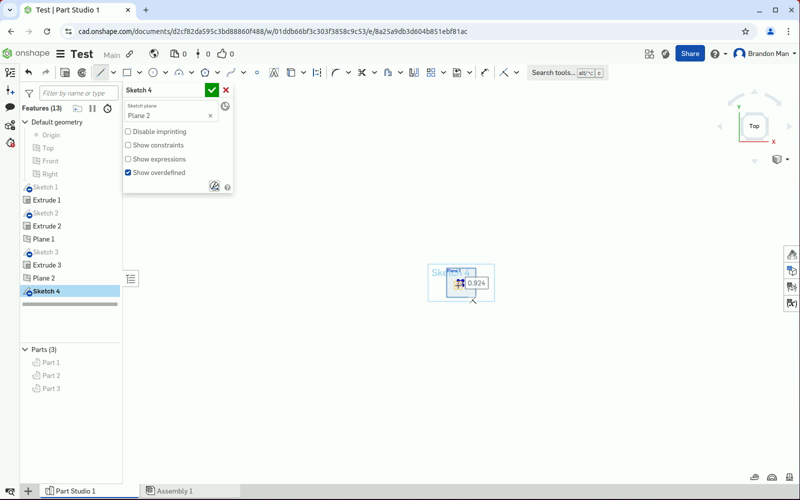
key(esc)
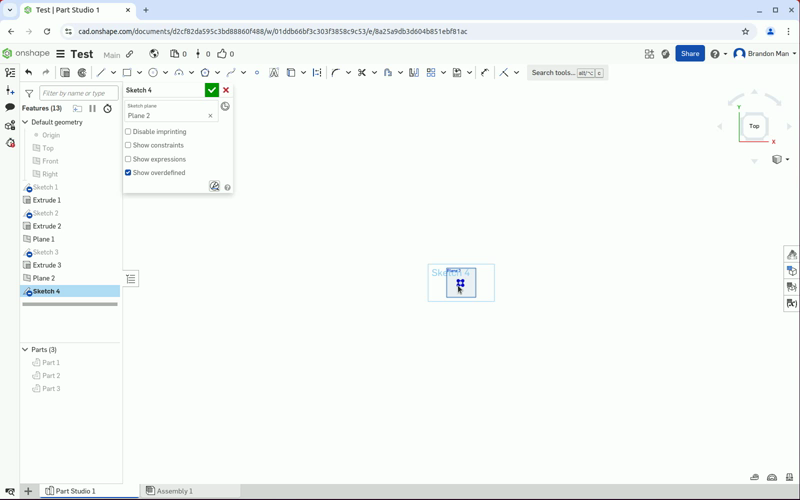
mouse_move(458, 281)
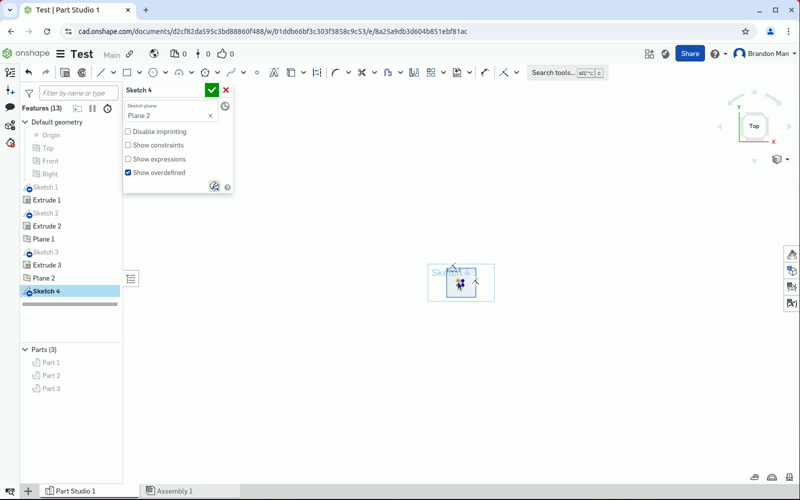
scroll(6)
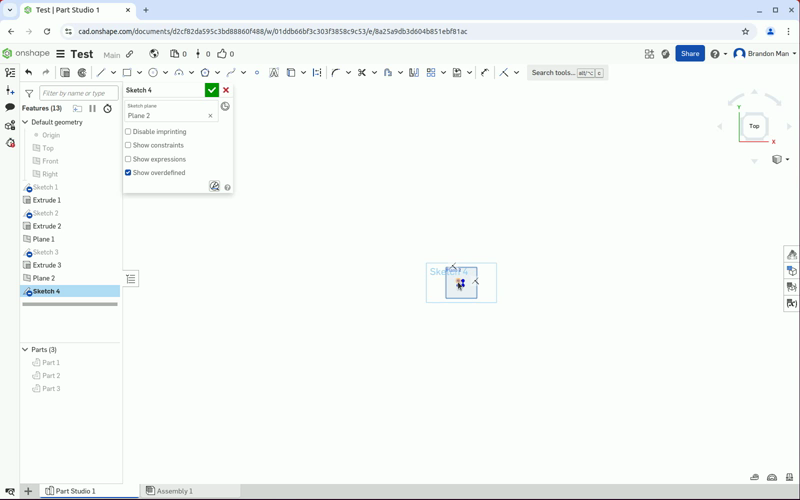
scroll(6)
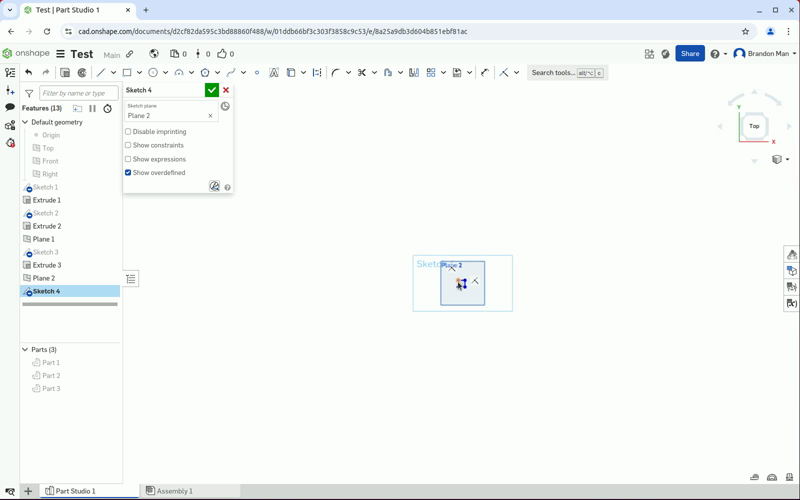
scroll(6)
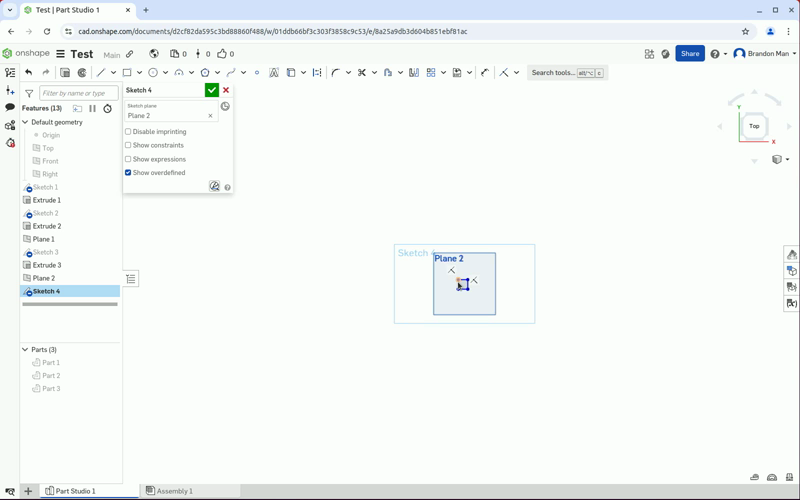
scroll(6)
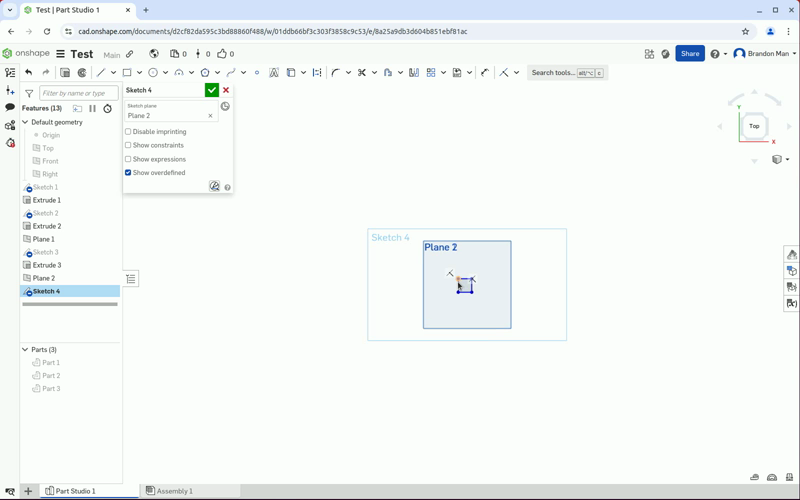
scroll(6)
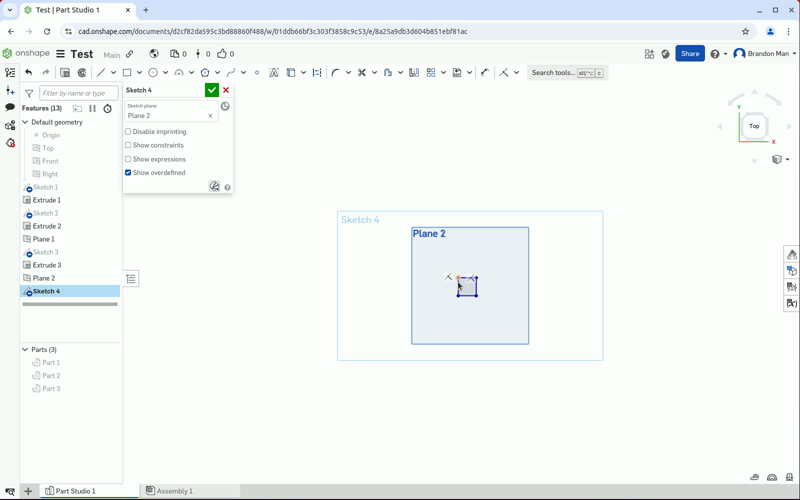
scroll(6)
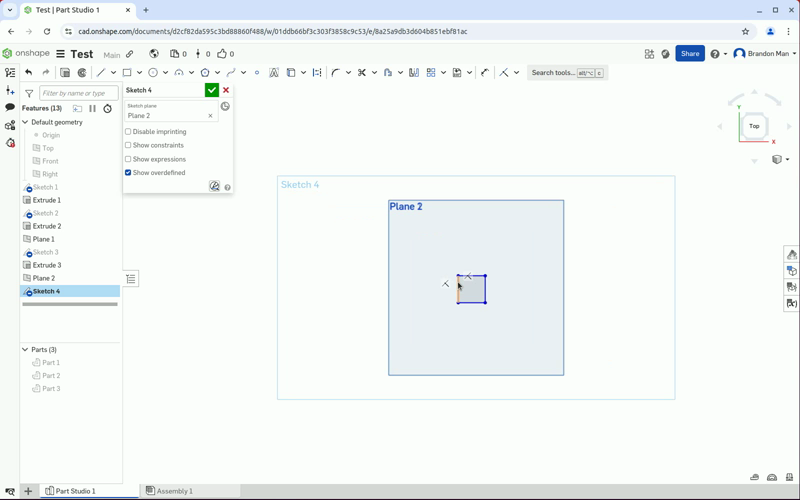
scroll(6)
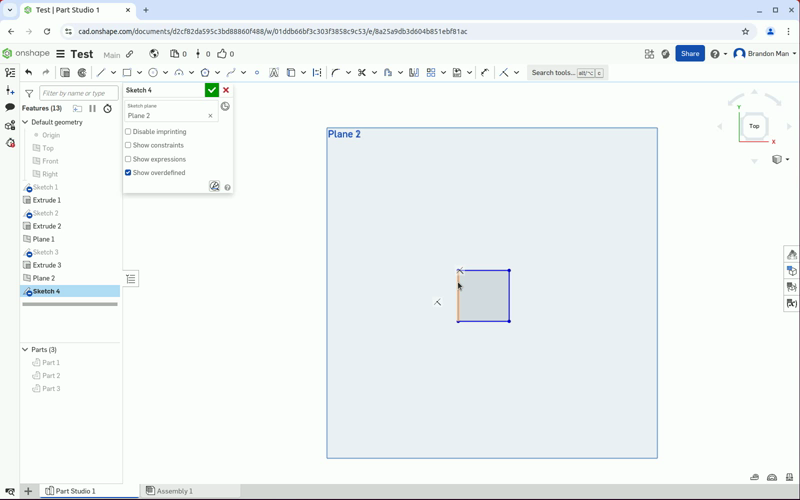
click(458, 281)
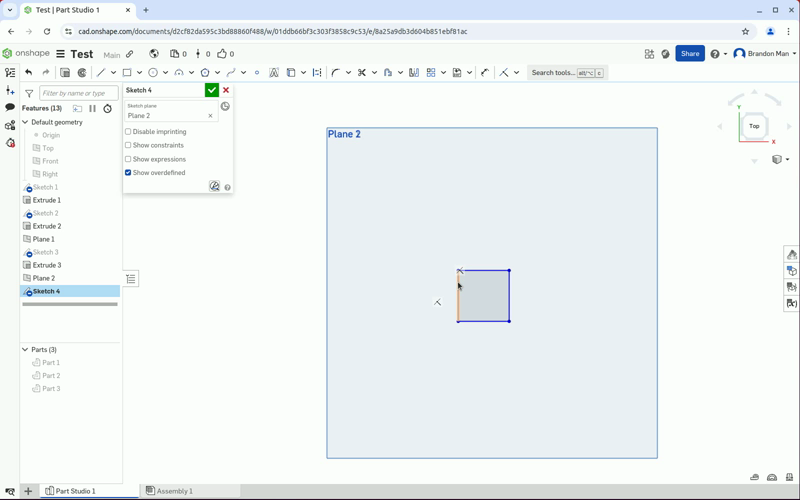
scroll(-6)
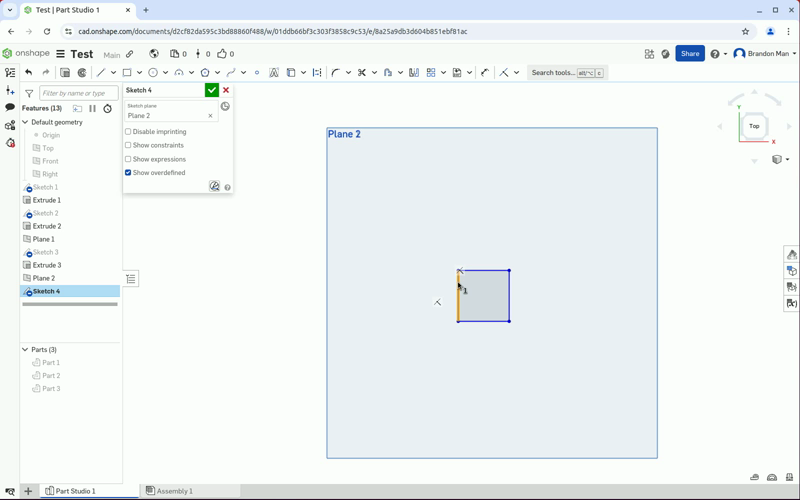
scroll(-6)
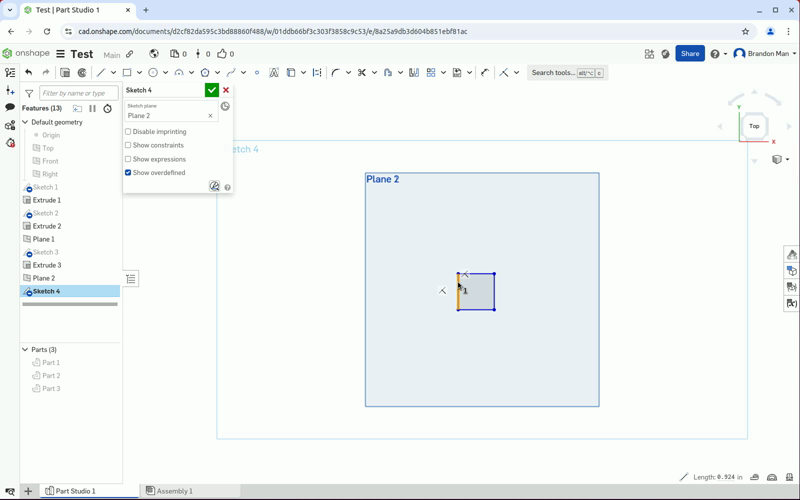
scroll(-6)
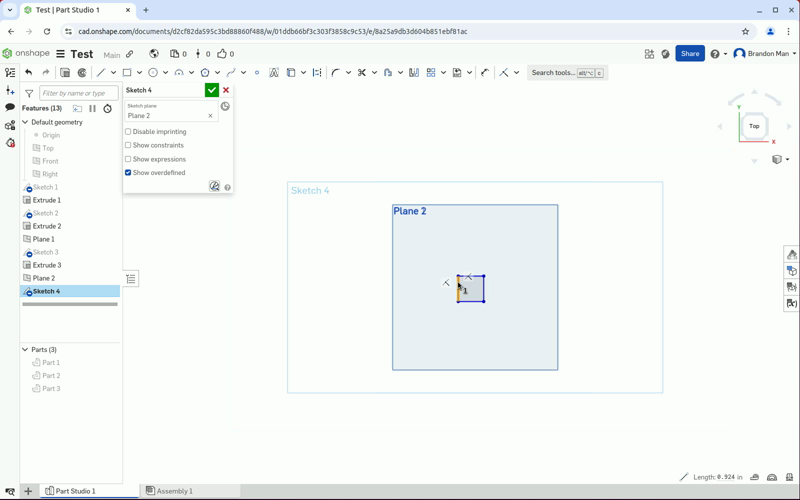
scroll(-6)
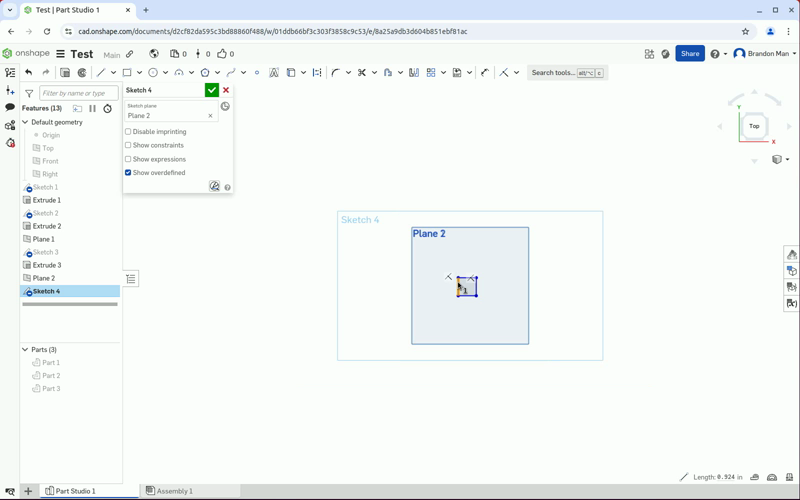
scroll(-6)
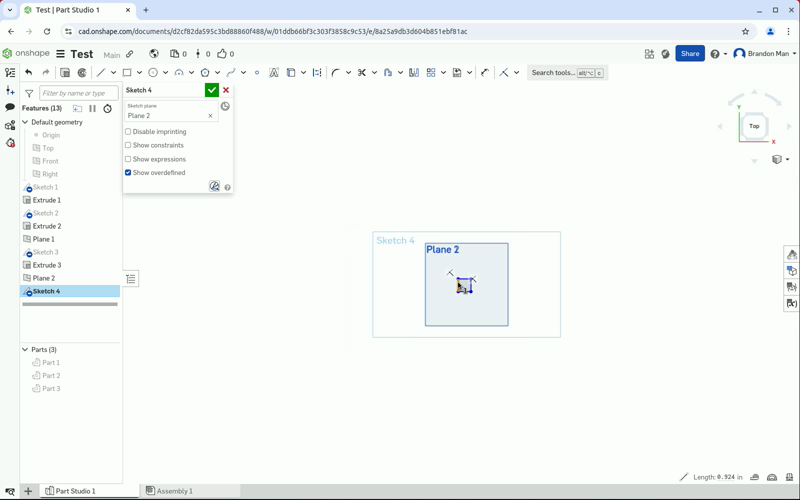
scroll(-6)
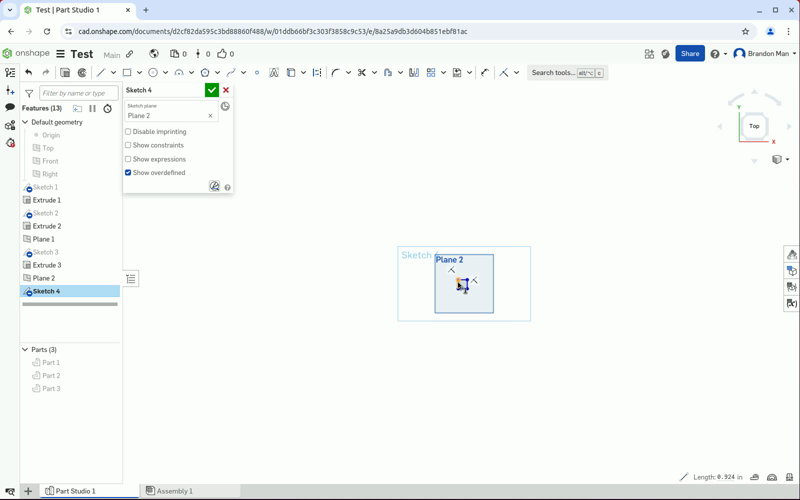
scroll(-6)
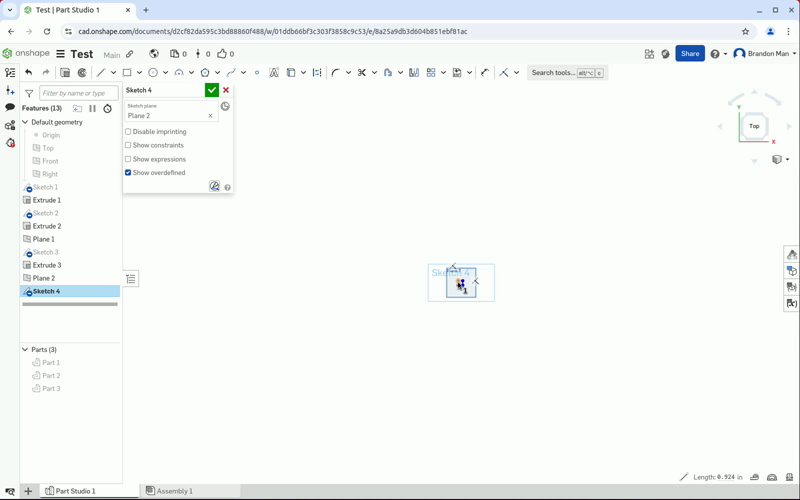
mouse_move(73, 352)
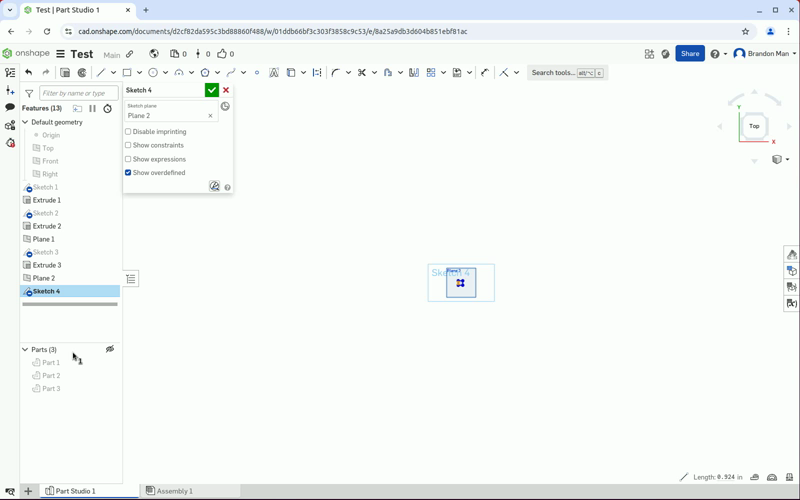
key(shift+y)
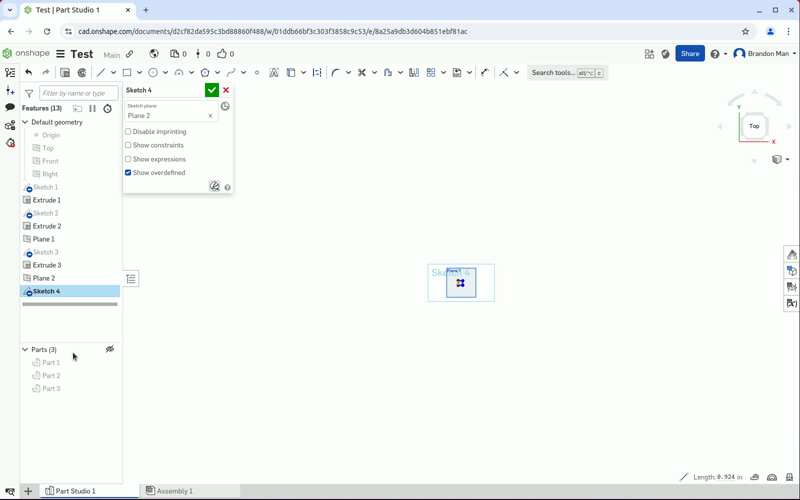
key(shift+e)
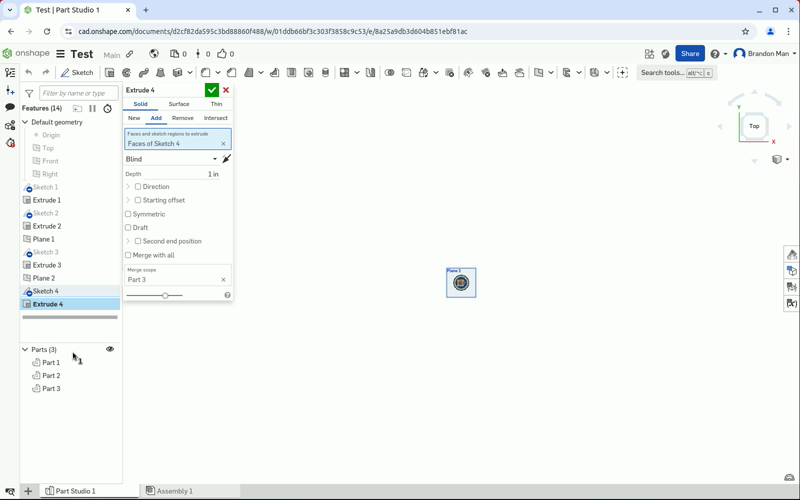
mouse_move(143, 106)
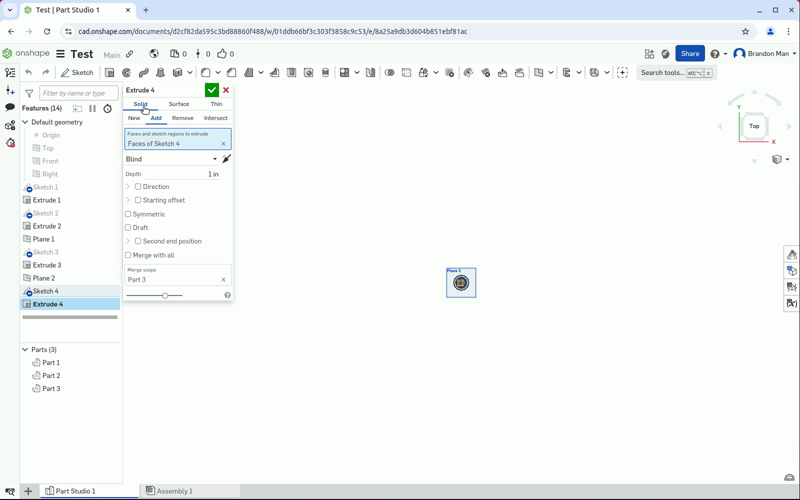
click(143, 106)
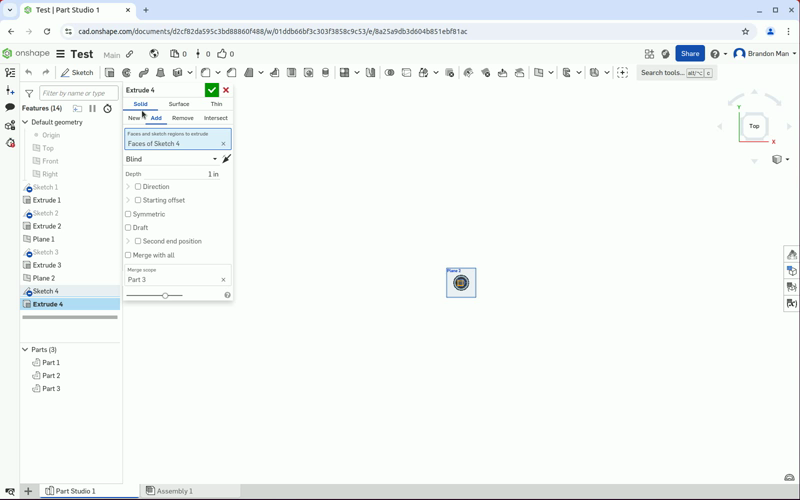
mouse_move(137, 120)
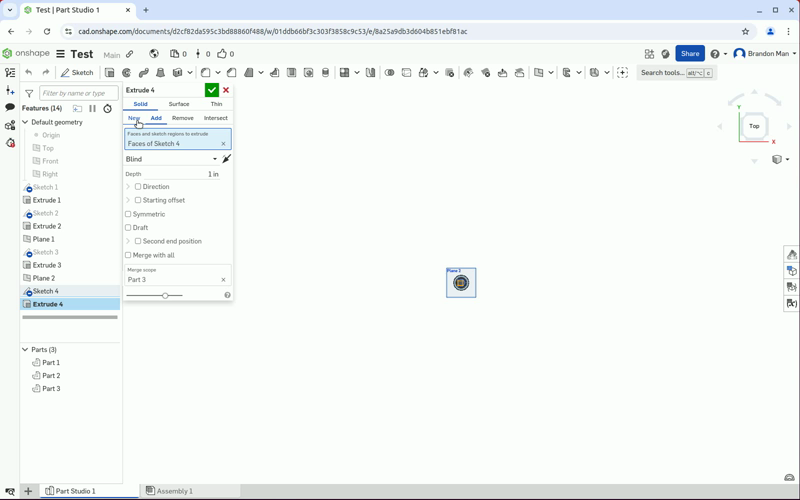
click(137, 120)
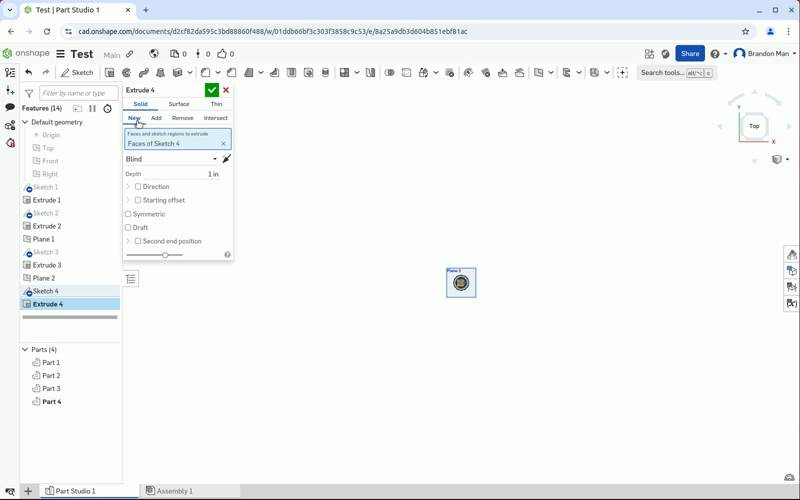
key(tab, 4)
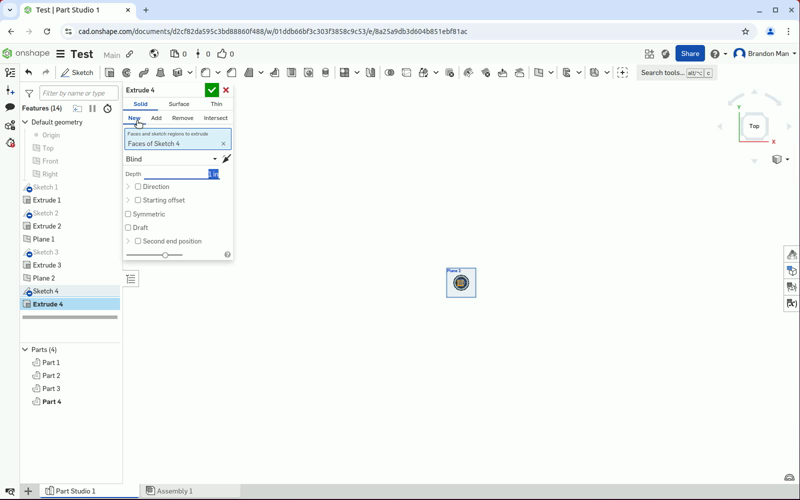
text(3.851)
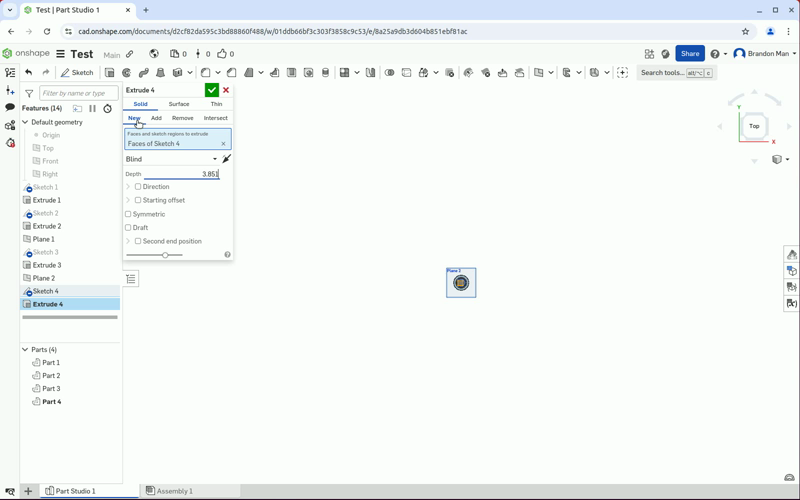
key(enter)
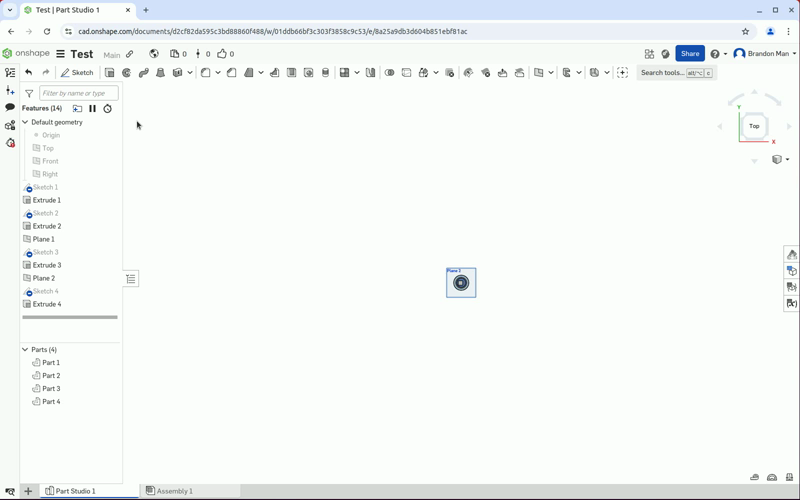
key(shift+h)
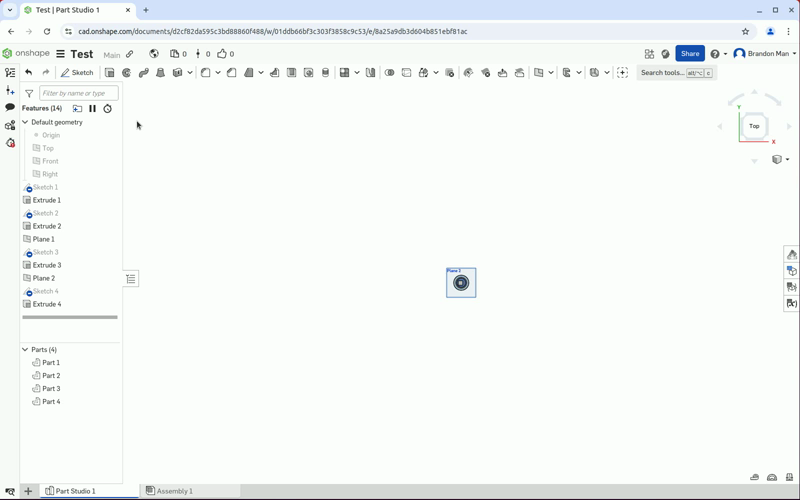
key(shift+h)
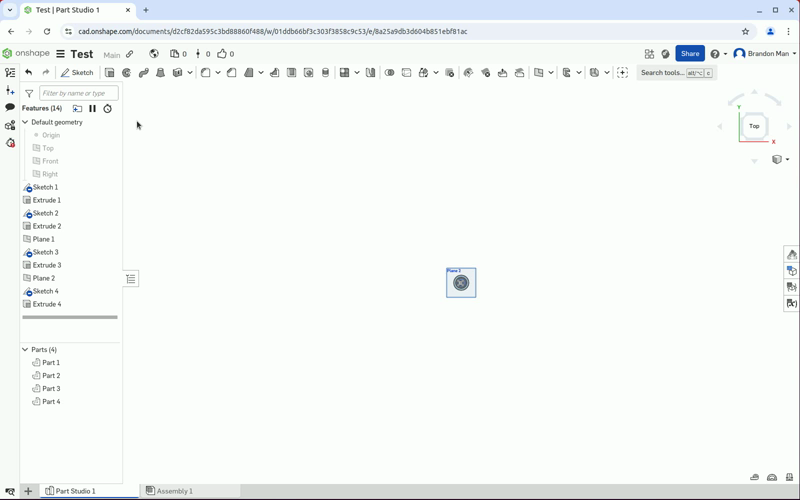
key(shift+7)
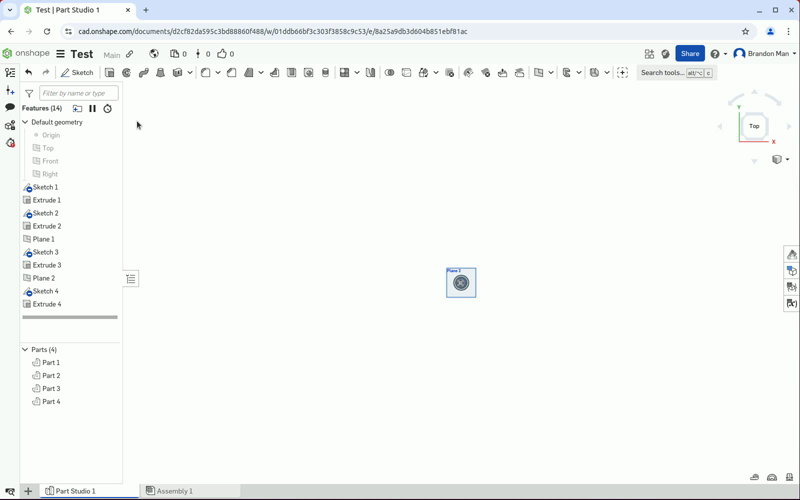
key(up, 3)
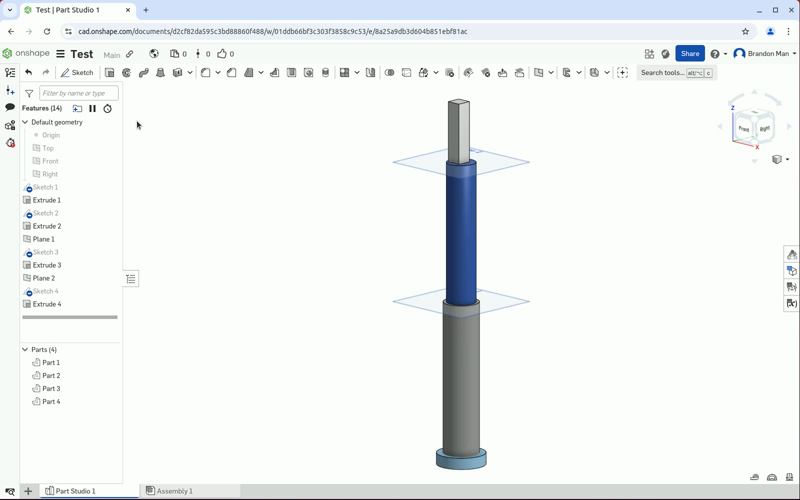
key(left, 3)
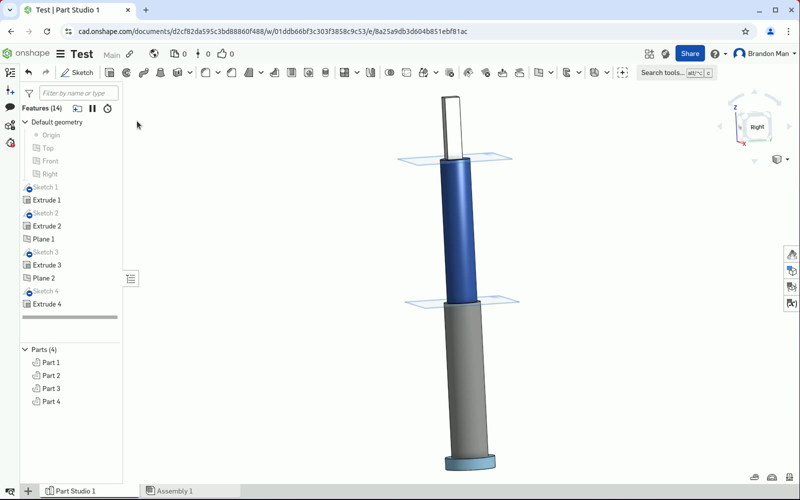
key(right, 3)
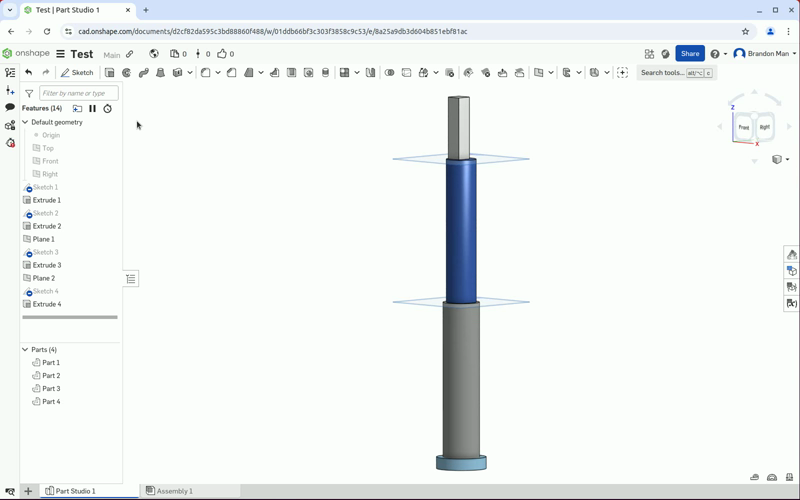
key(down, 3)
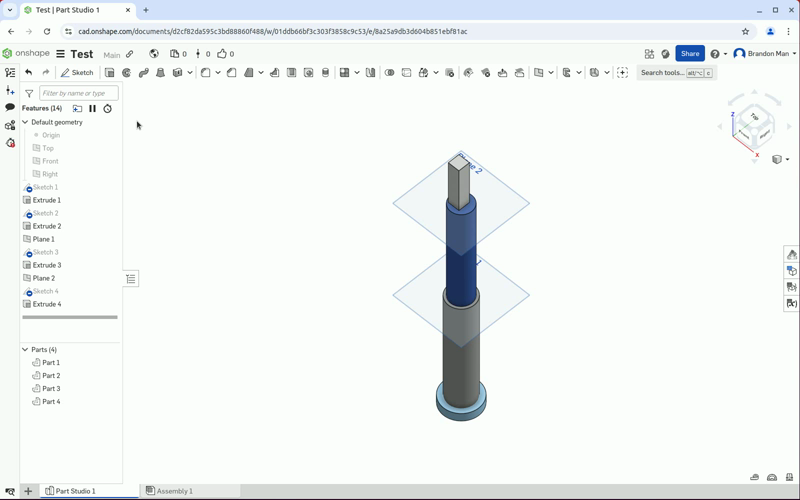
mouse_move(73, 189)
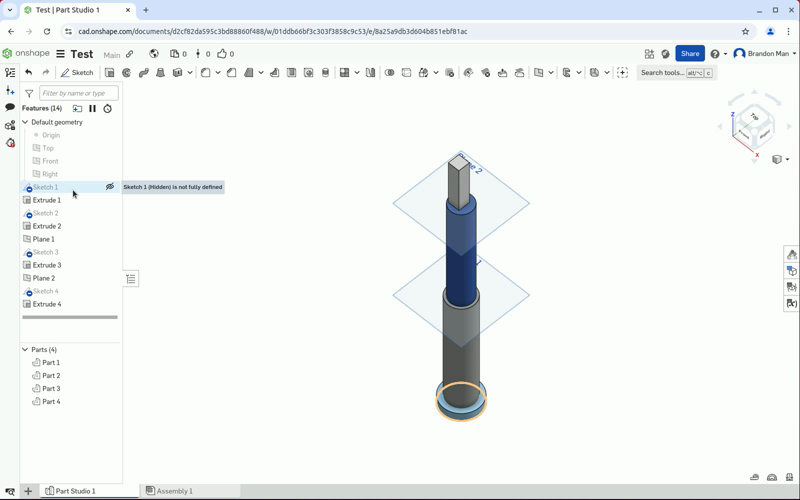
click(73, 189)